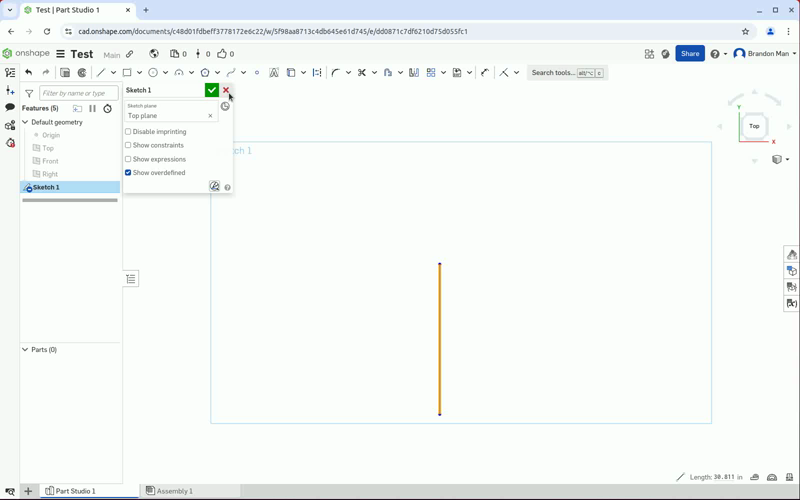
key(shift+h)
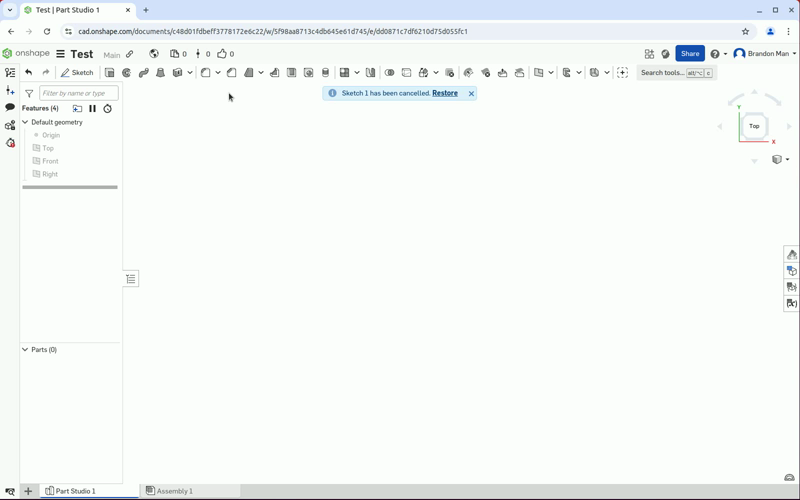
mouse_move(73, 352)
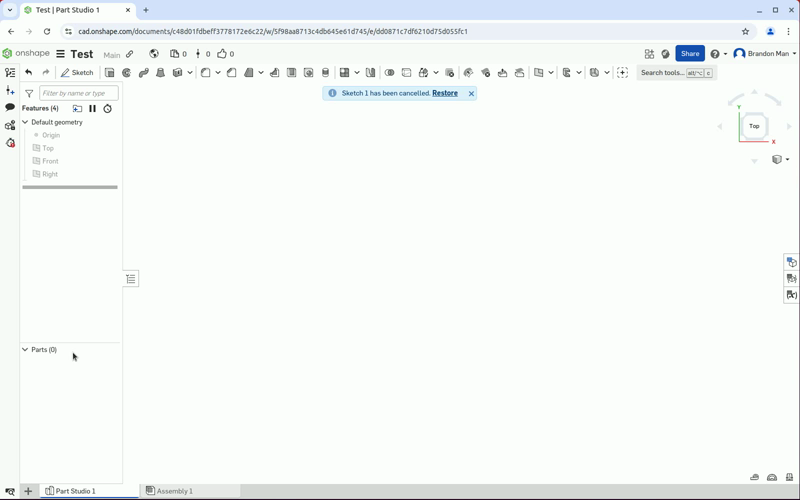
key(y)
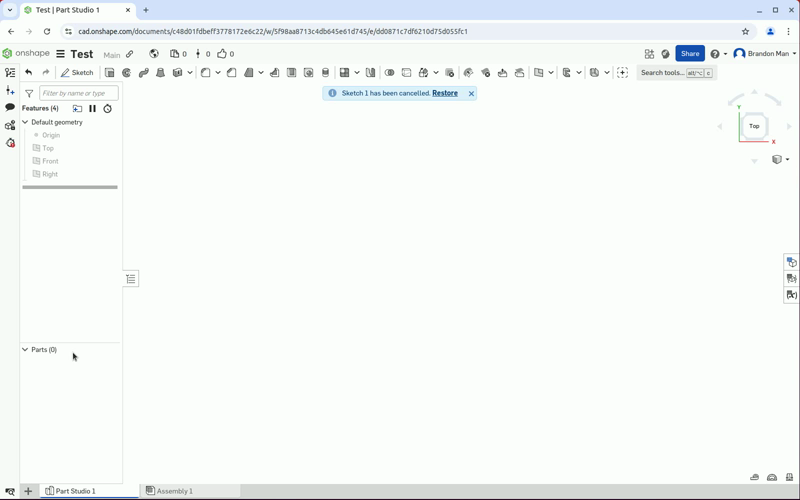
key(shift+p)
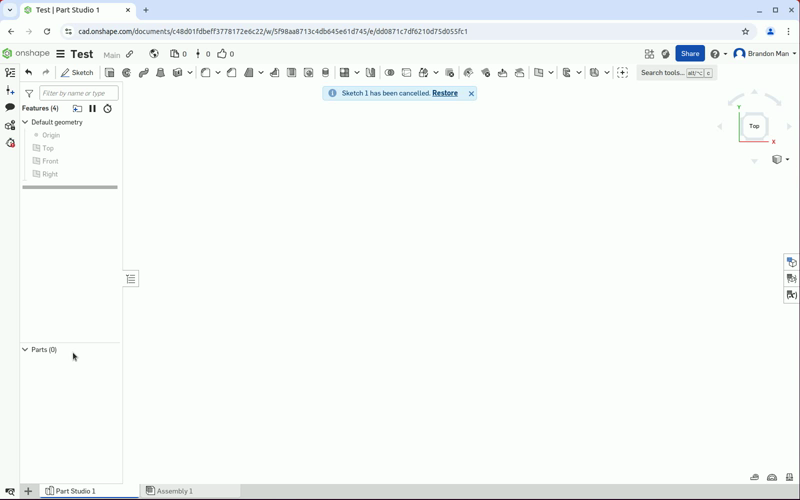
key(space)
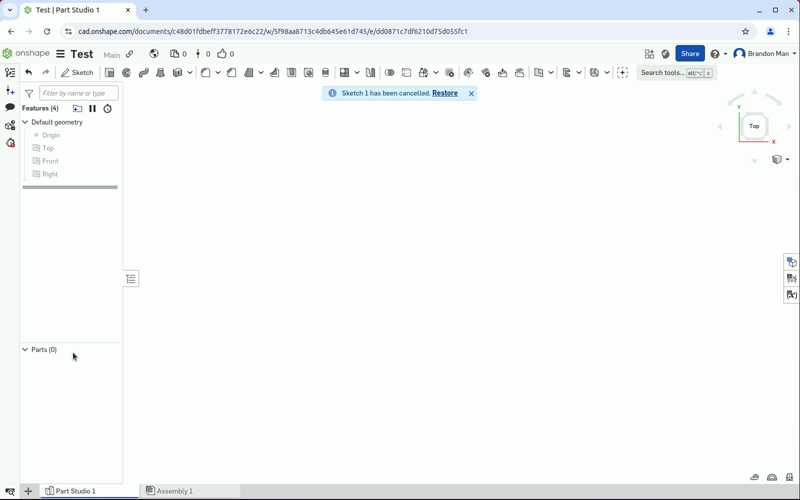
key_down(shift)
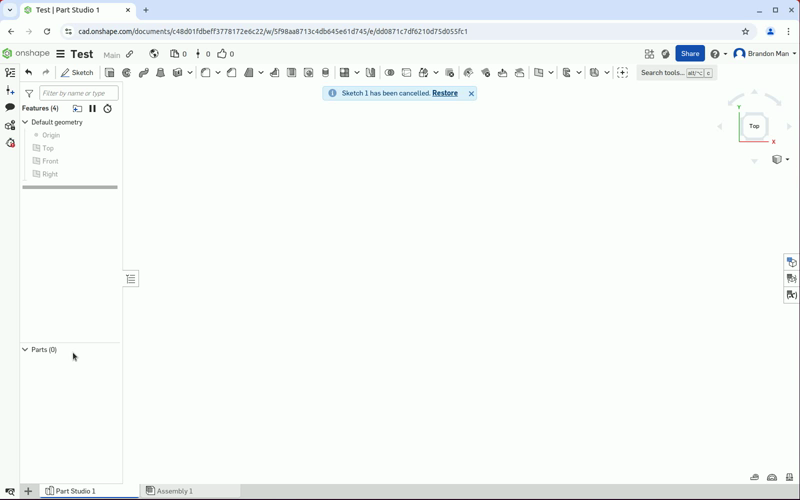
key(up)
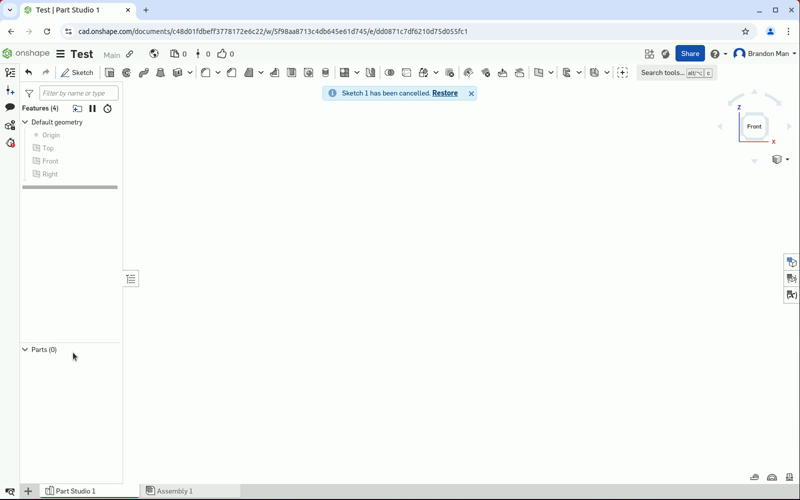
key_up(shift)
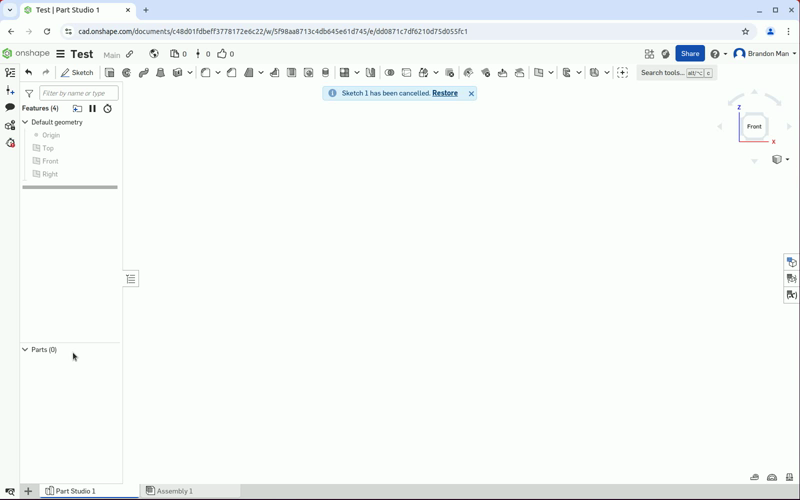
mouse_move(73, 352)
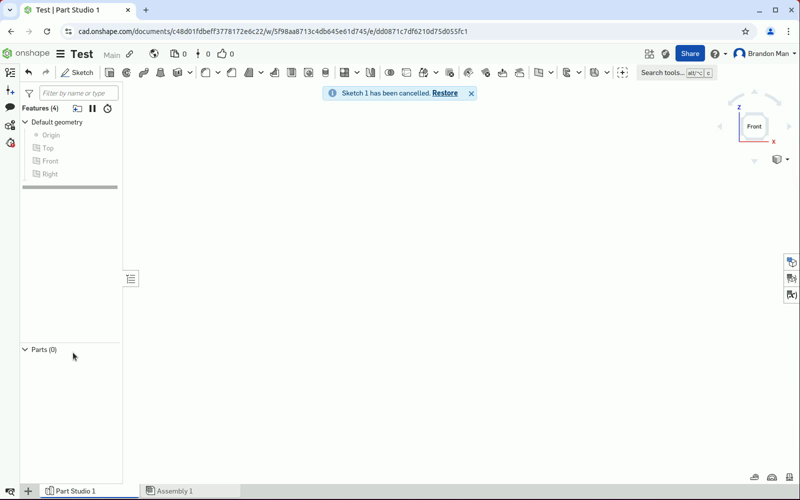
key(shift+y)
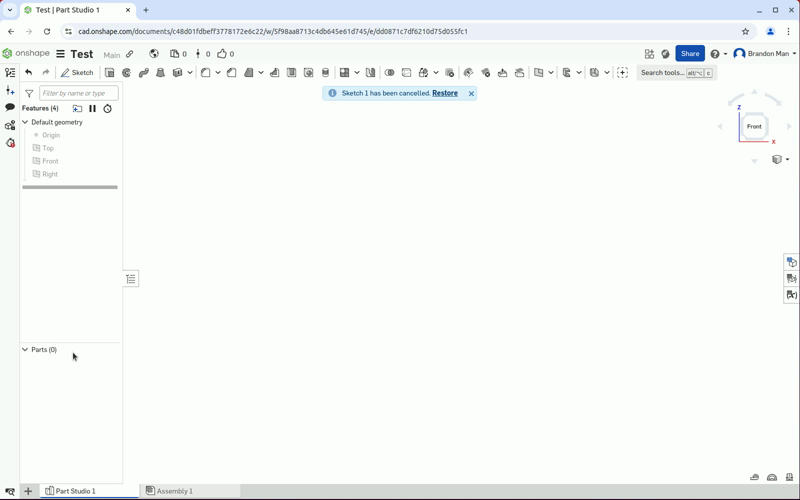
key(shift+s)
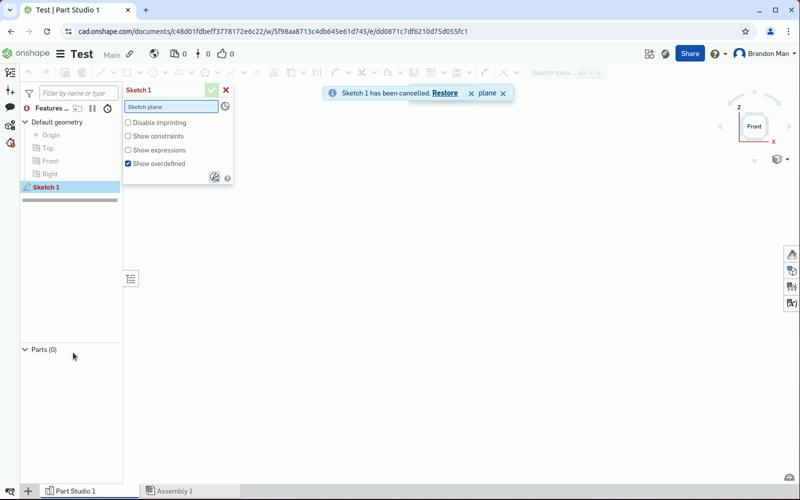
mouse_move(73, 163)
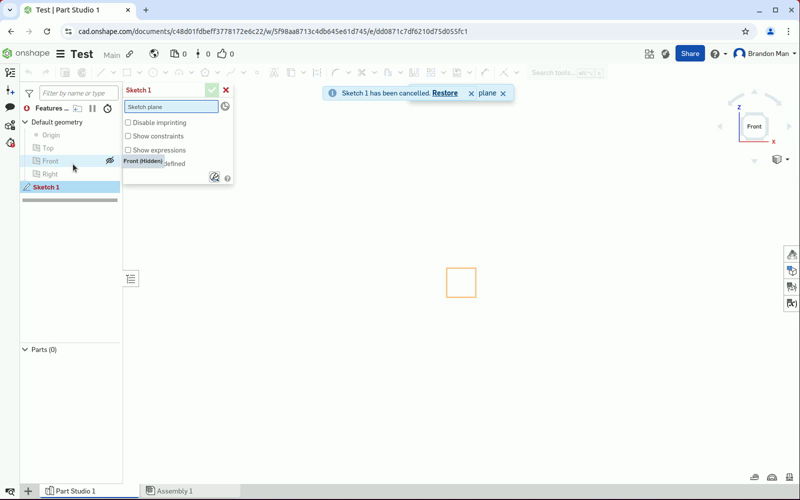
click(73, 163)
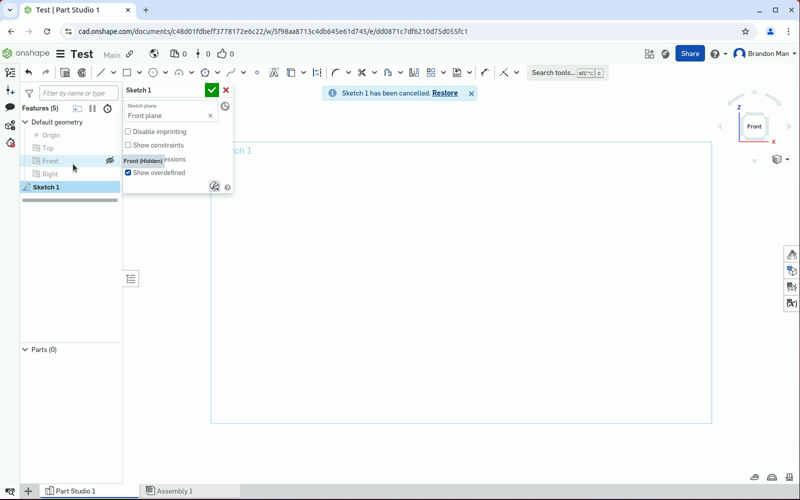
mouse_move(73, 352)
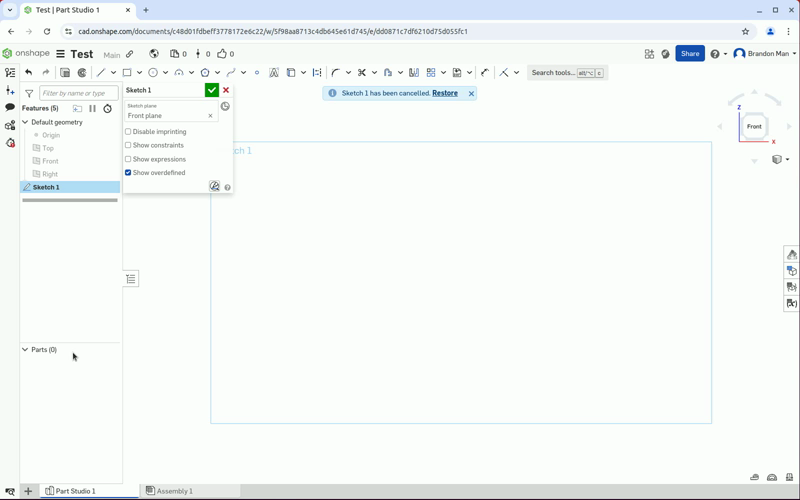
key(y)
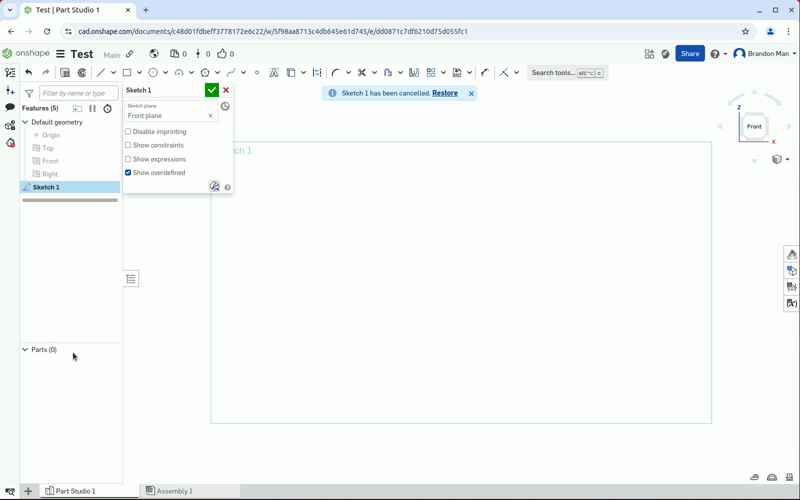
key(l)
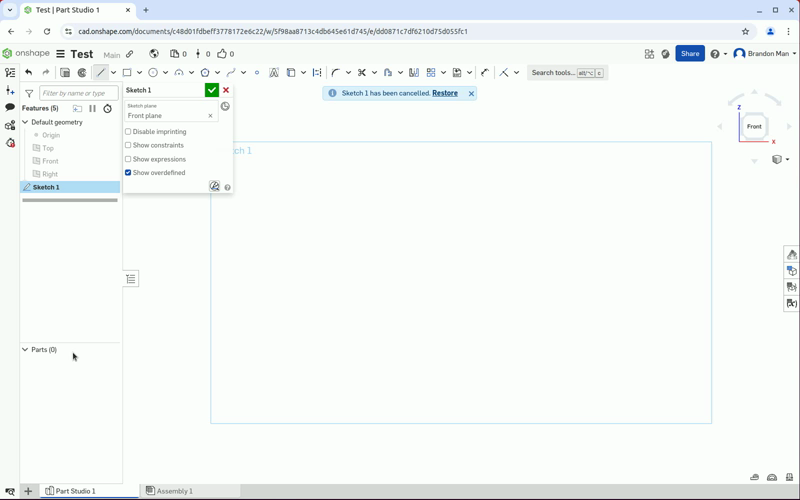
key_down(shift)
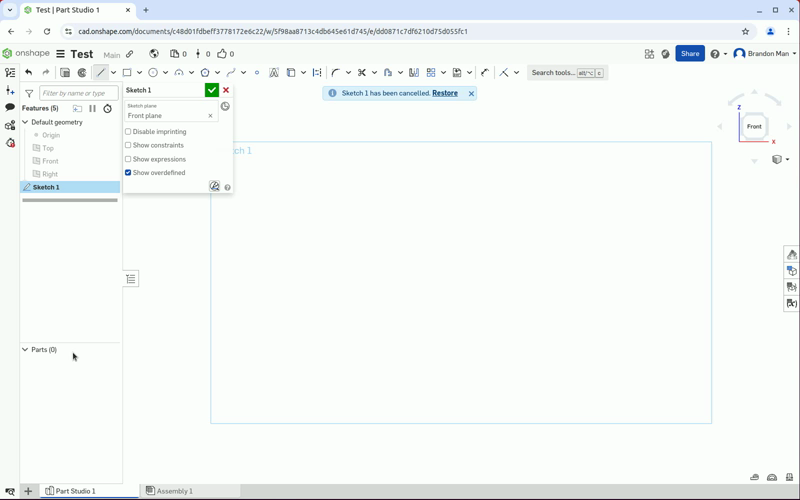
mouse_move(348, 297)
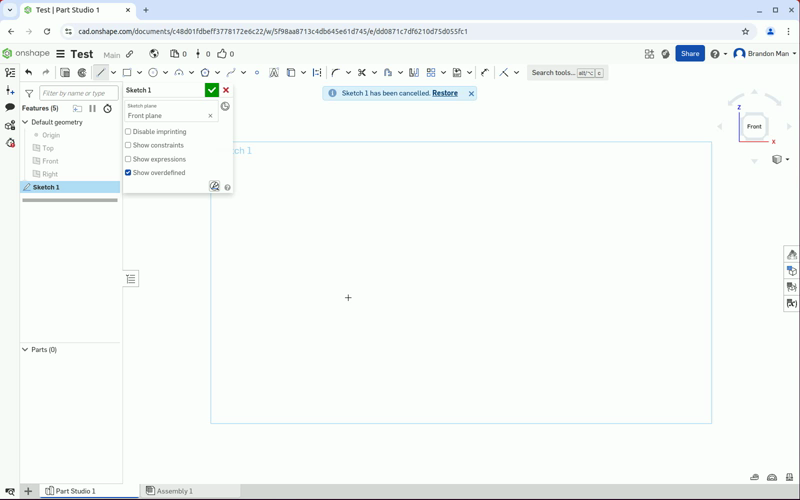
click(348, 297)
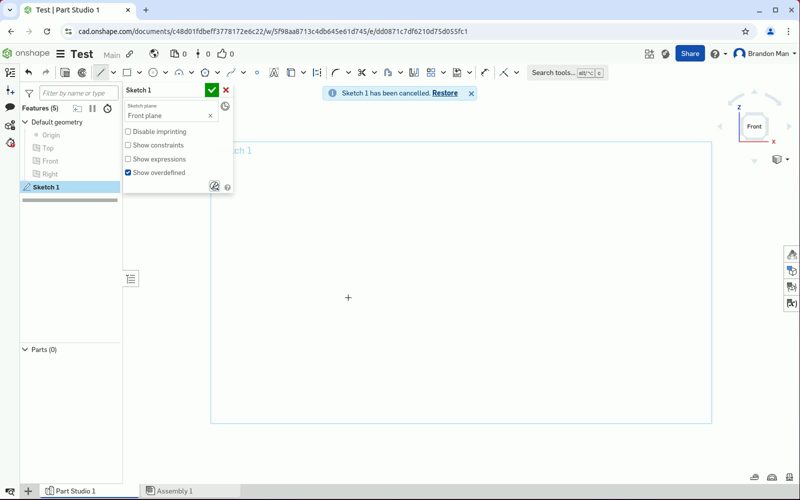
key_up(shift)
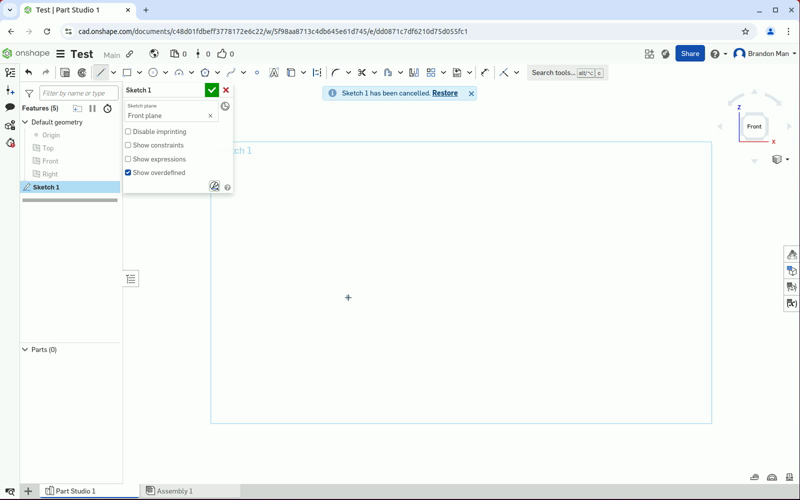
key_down(shift)
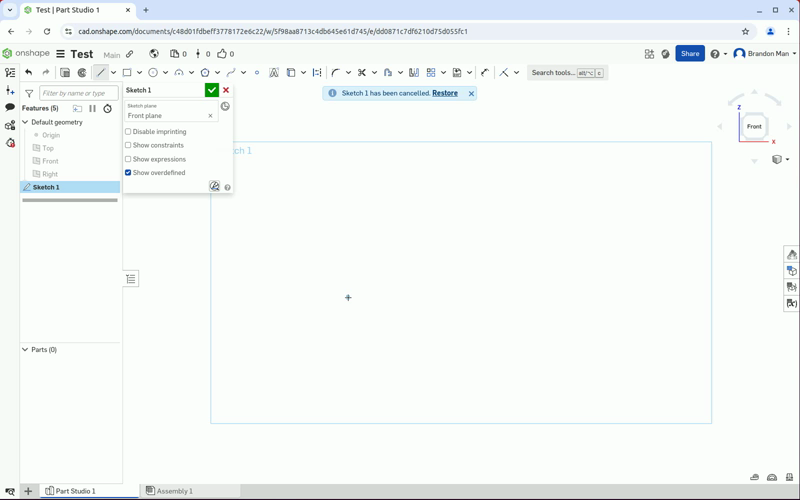
mouse_move(543, 297)
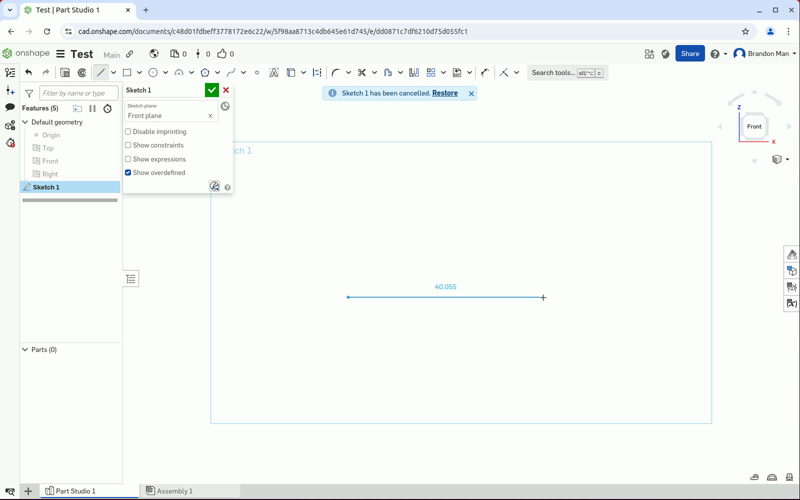
click(543, 297)
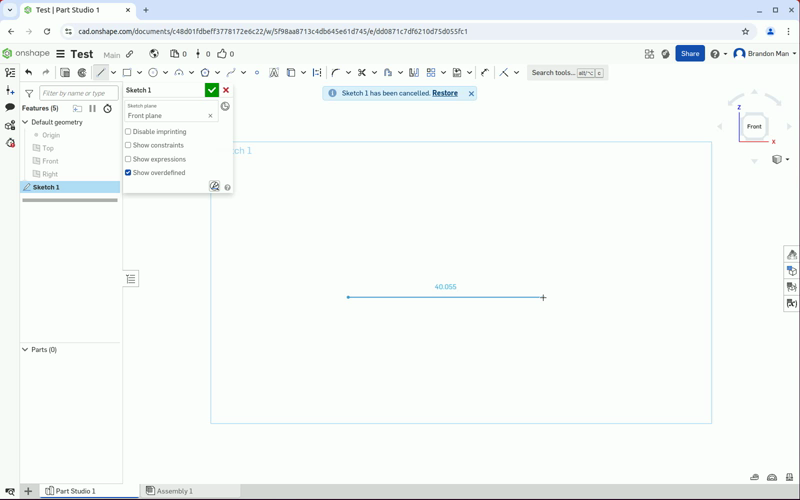
key_up(shift)
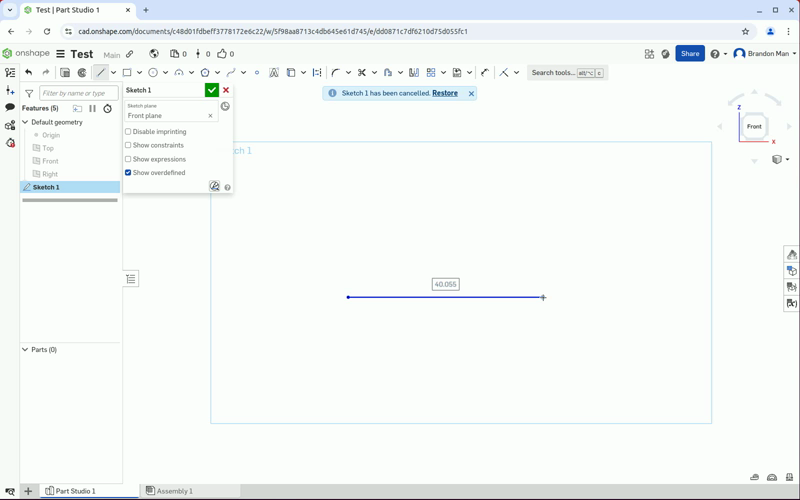
key_down(shift)
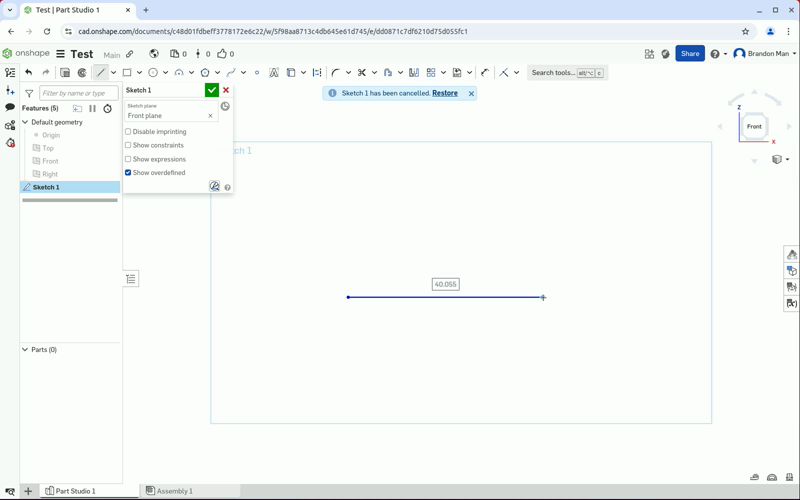
mouse_move(573, 297)
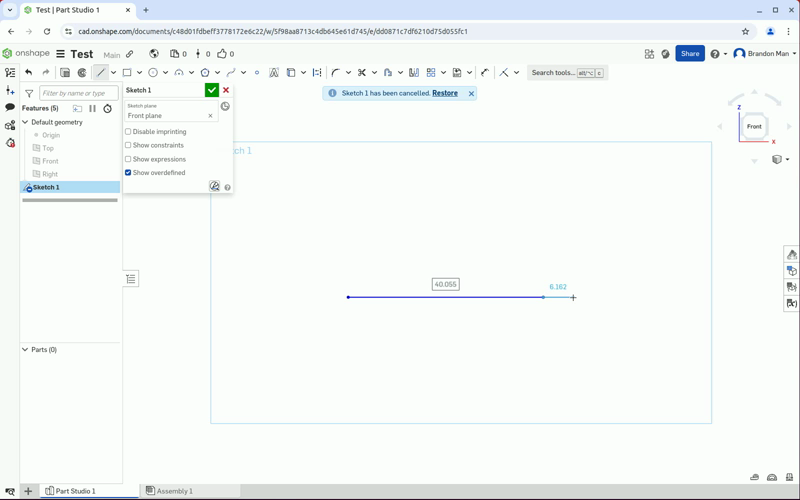
mouse_move(543, 280)
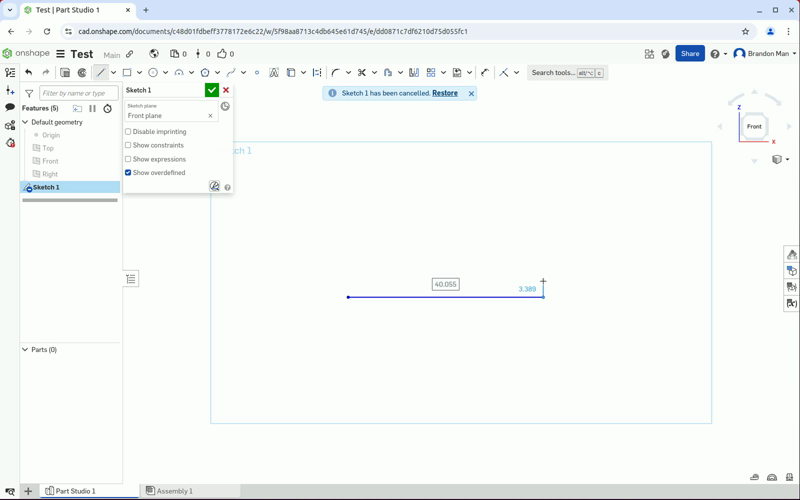
click(543, 280)
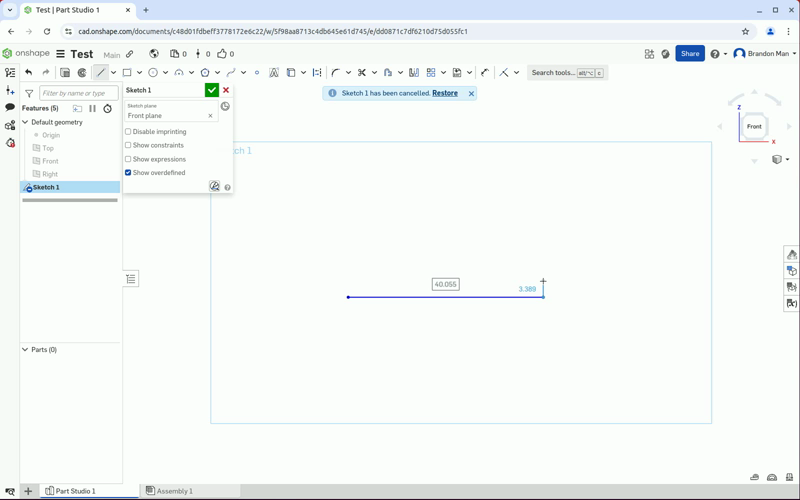
key_up(shift)
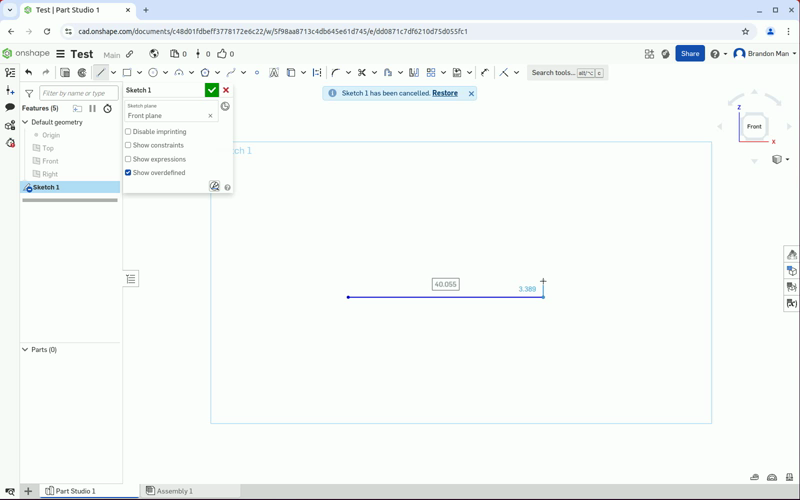
key_down(shift)
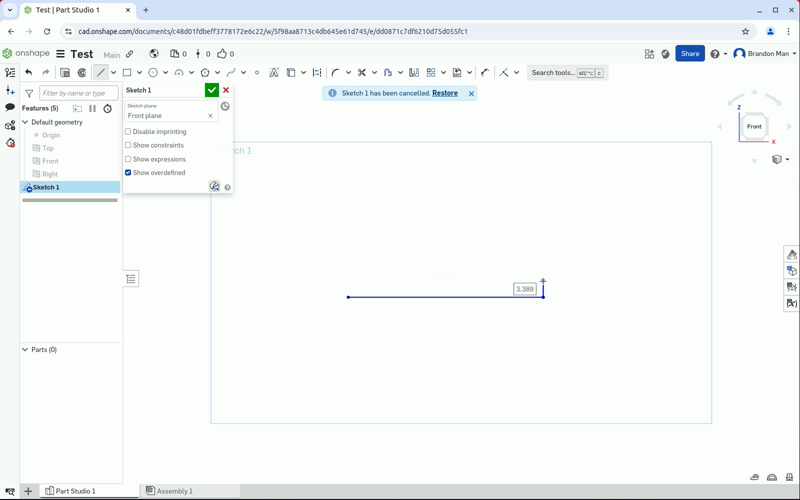
mouse_move(573, 280)
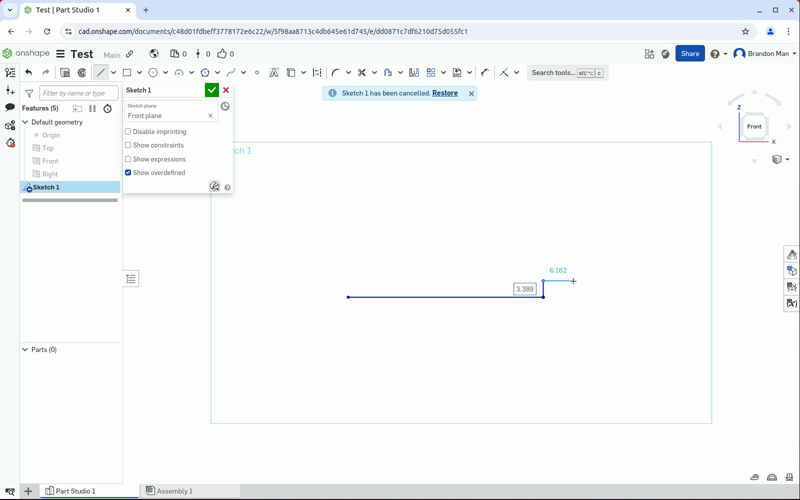
mouse_move(502, 280)
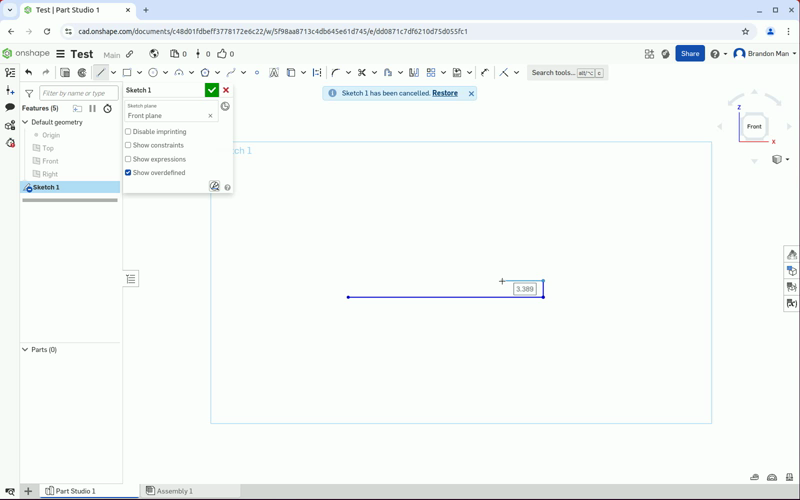
click(502, 280)
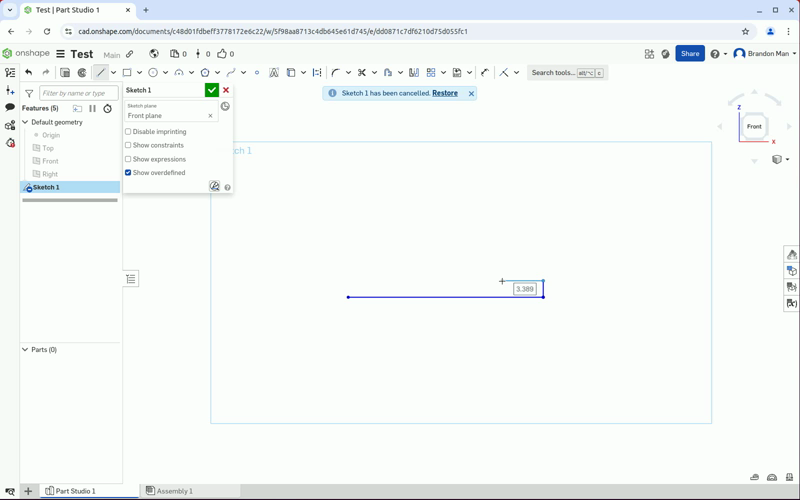
key_up(shift)
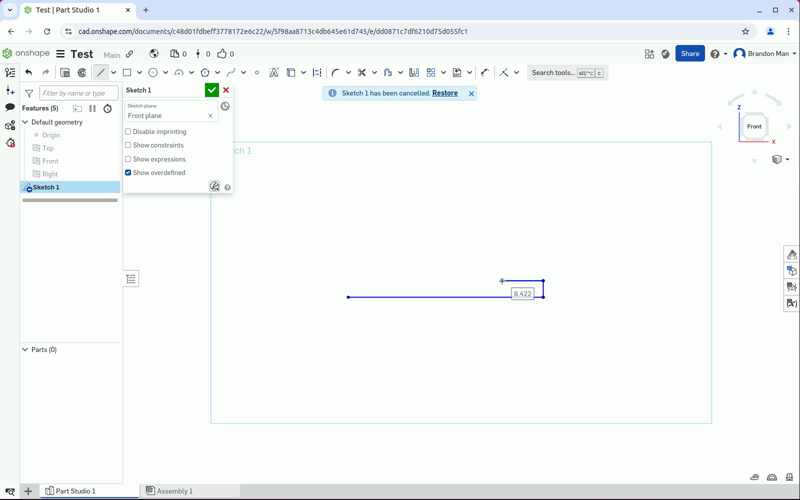
key_down(shift)
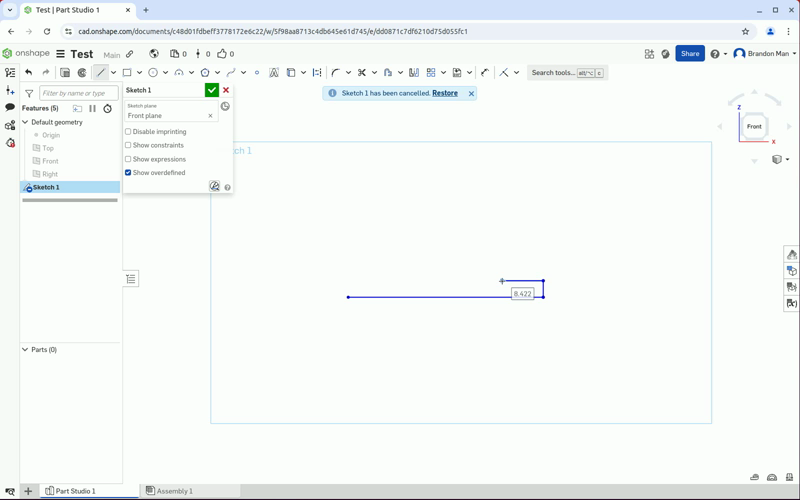
mouse_move(532, 280)
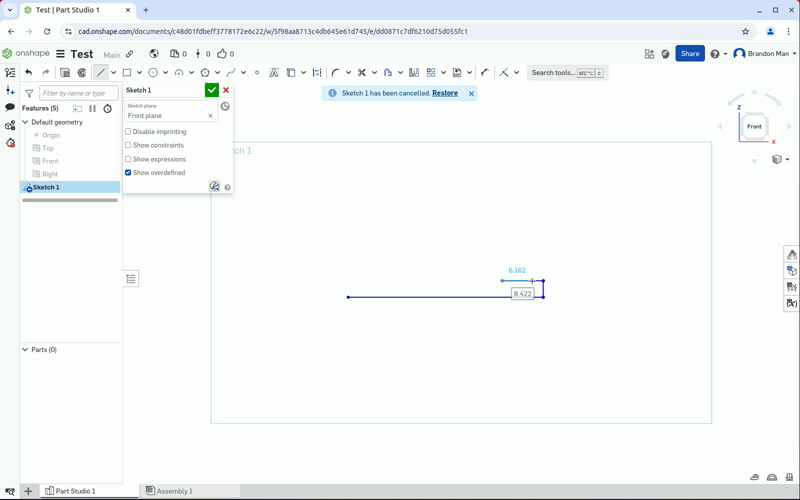
mouse_move(502, 239)
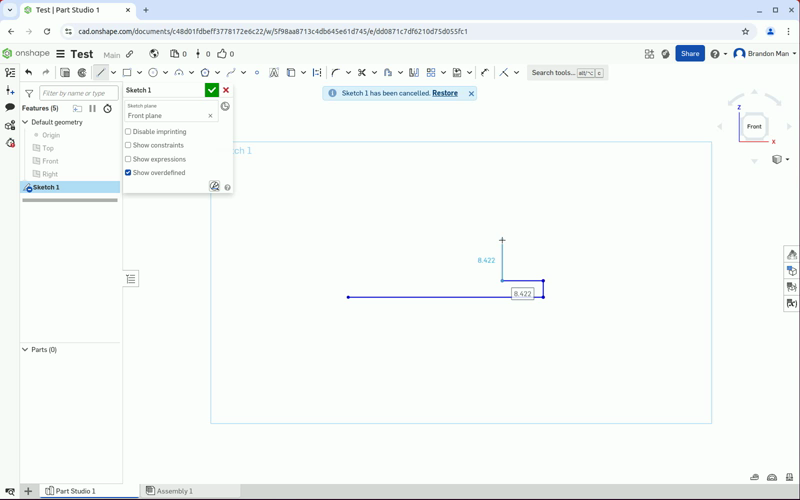
click(502, 239)
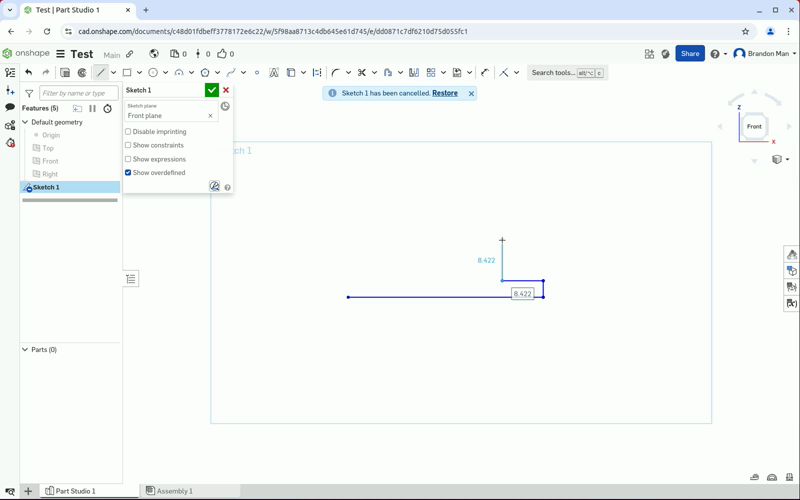
key_up(shift)
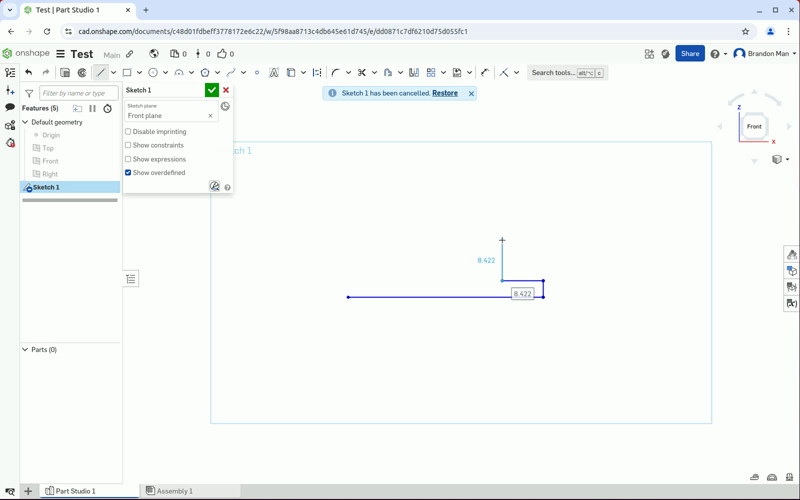
key_down(shift)
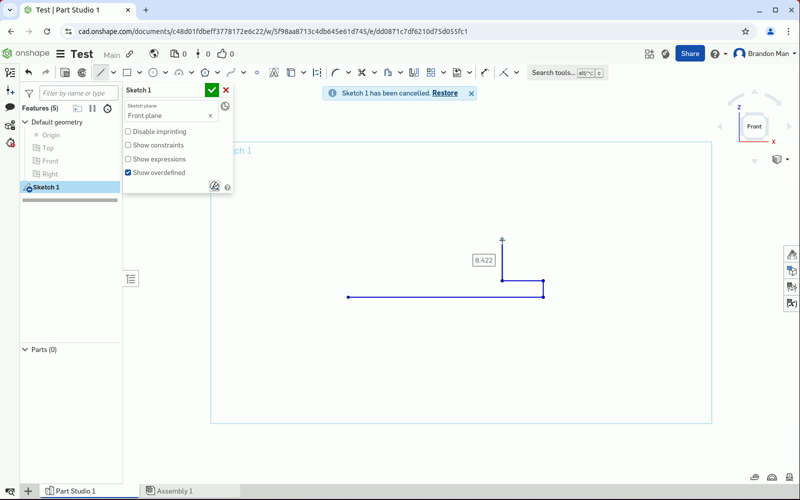
mouse_move(532, 239)
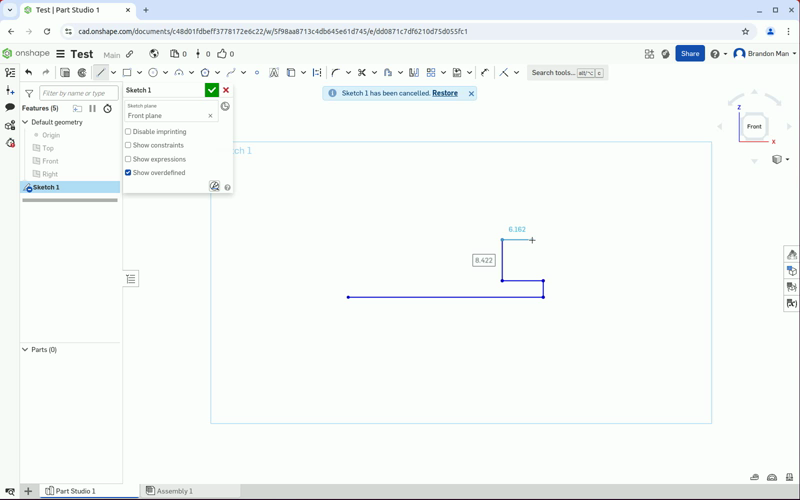
mouse_move(485, 239)
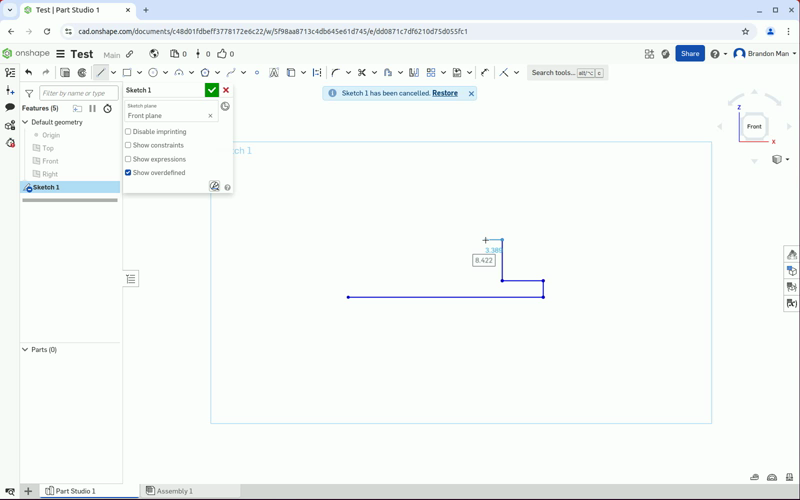
click(485, 239)
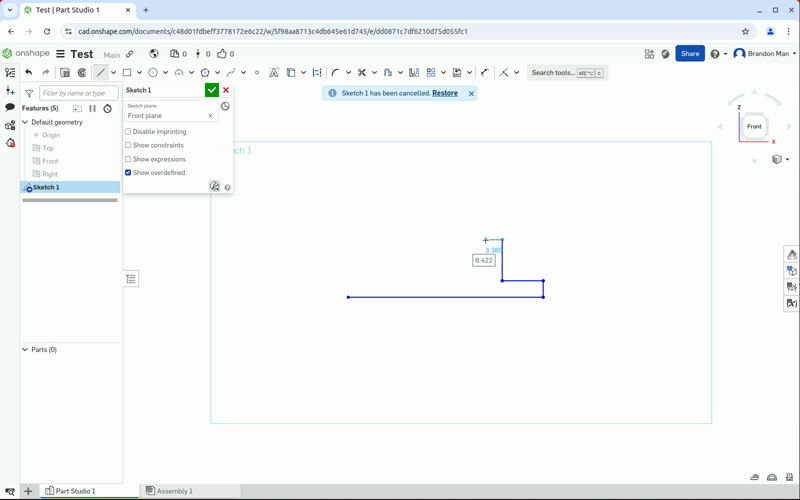
key_up(shift)
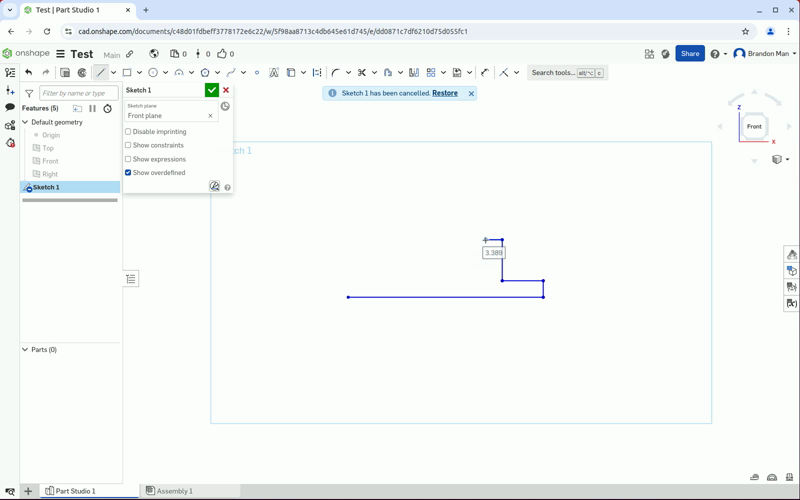
key(esc)
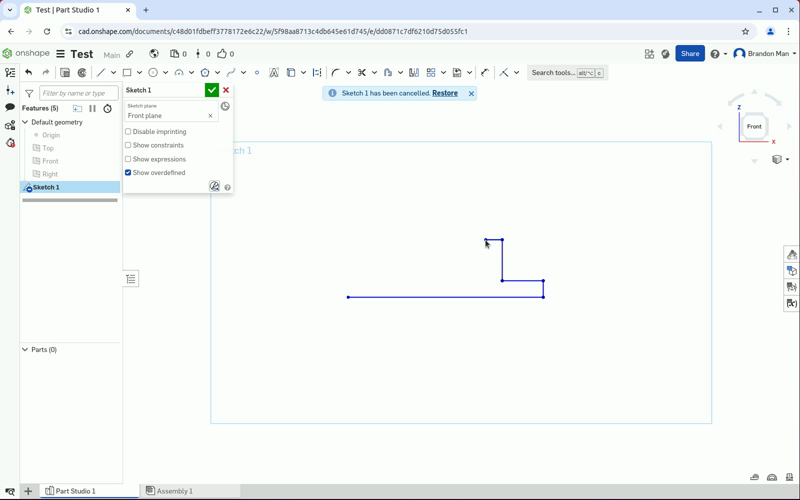
key(a)
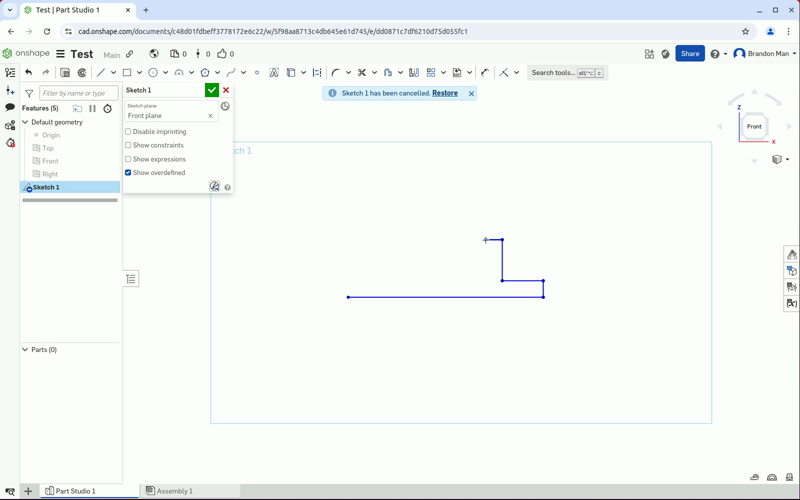
mouse_move(485, 239)
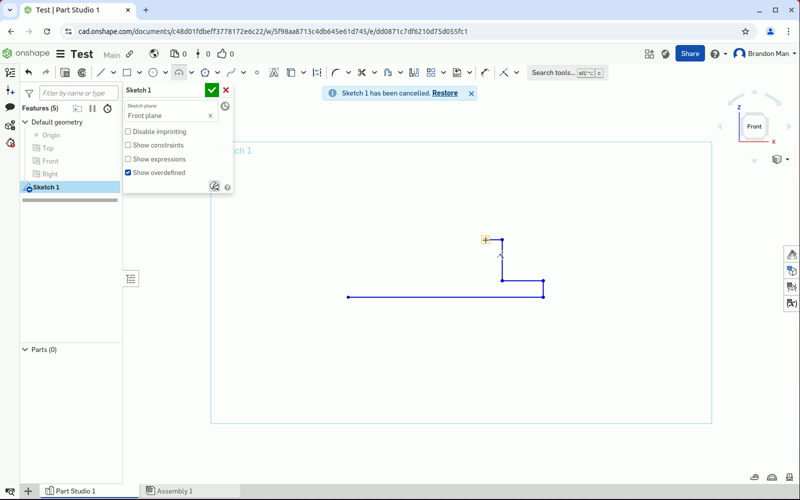
click(485, 239)
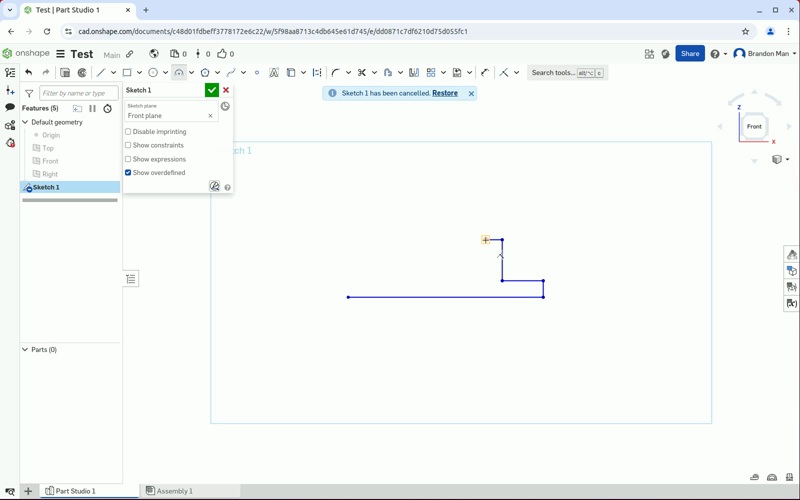
key_down(shift)
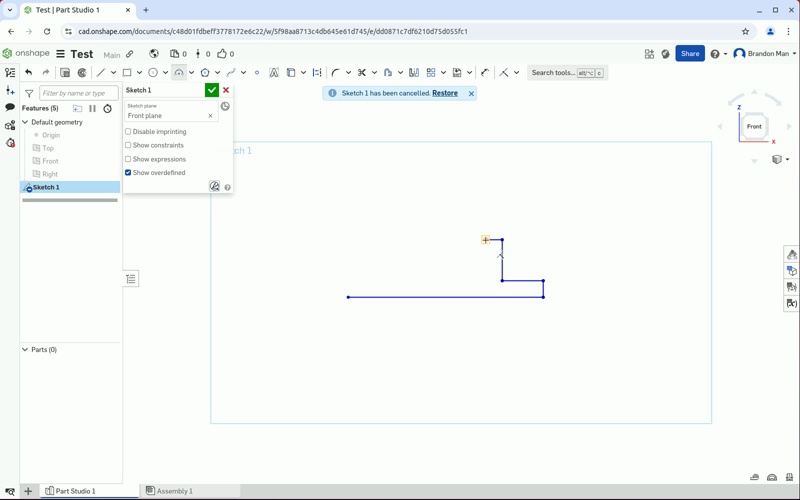
mouse_move(405, 239)
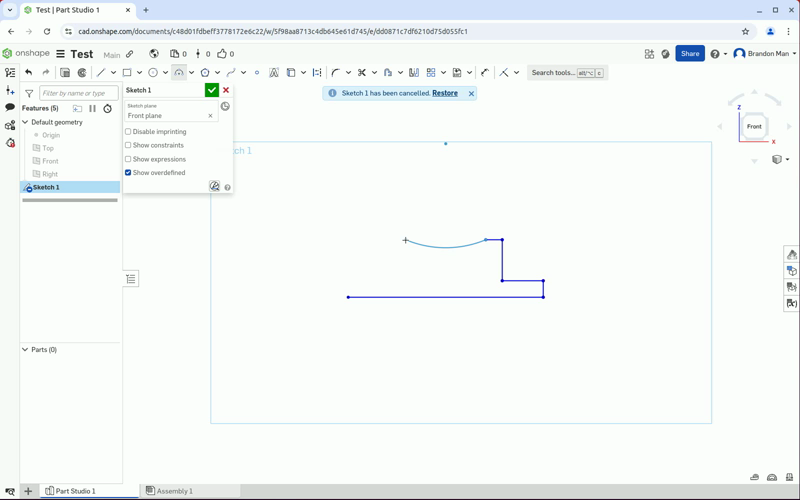
click(405, 239)
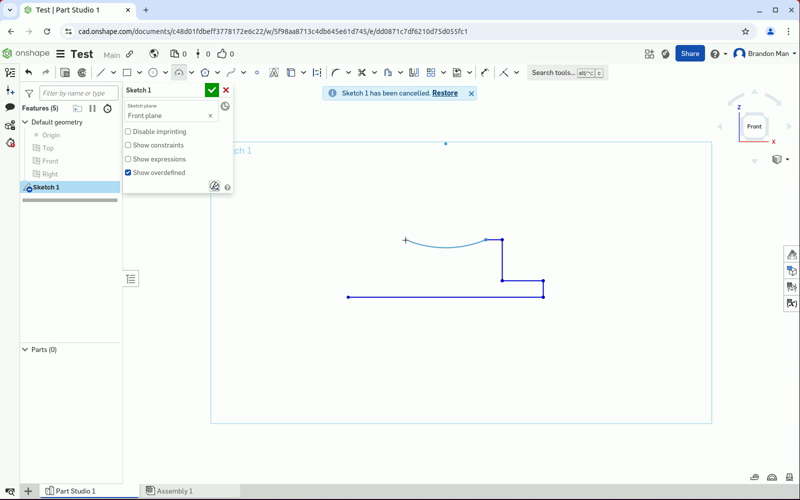
mouse_move(445, 279)
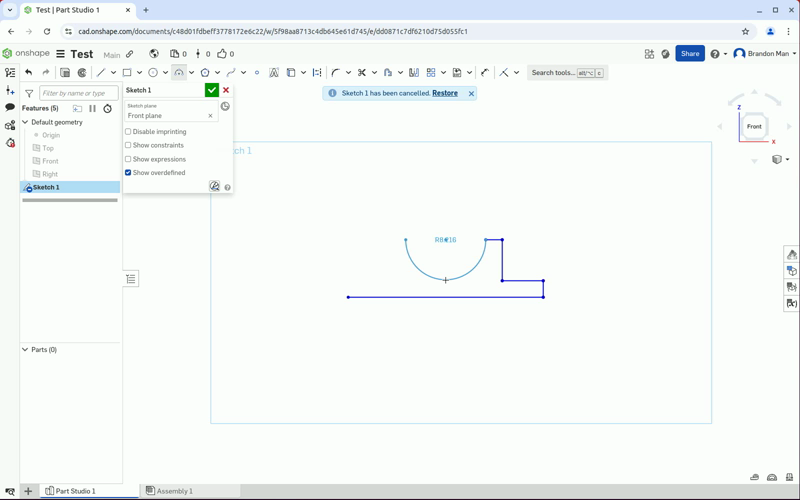
click(445, 279)
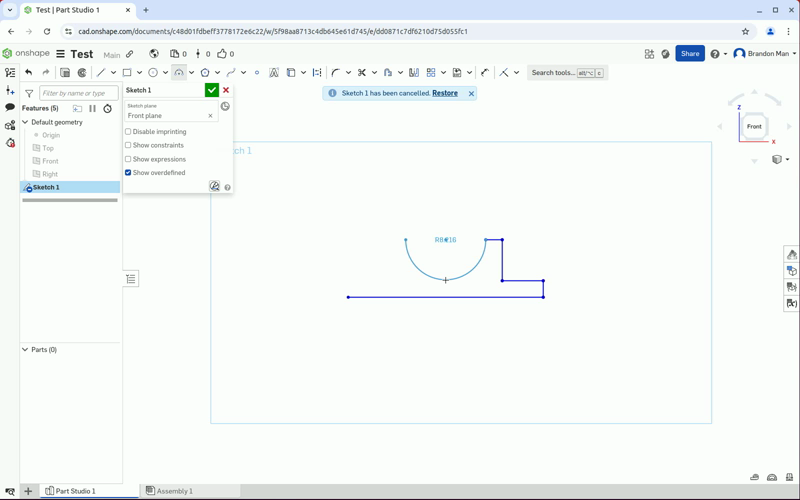
key_up(shift)
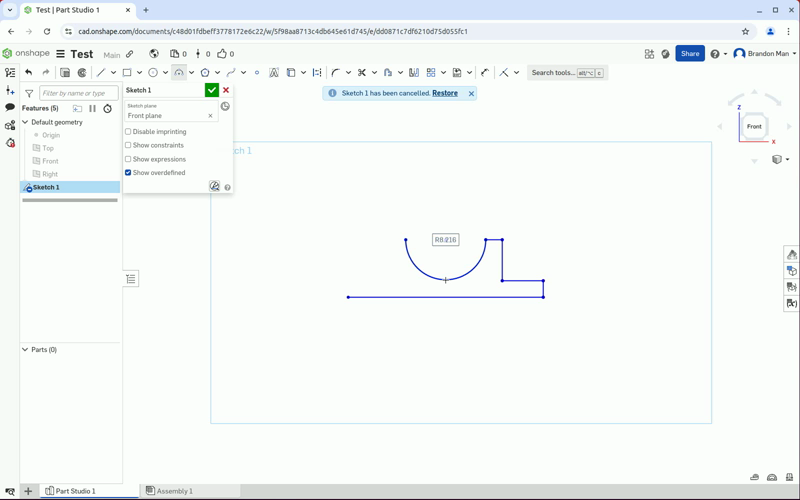
key(esc)
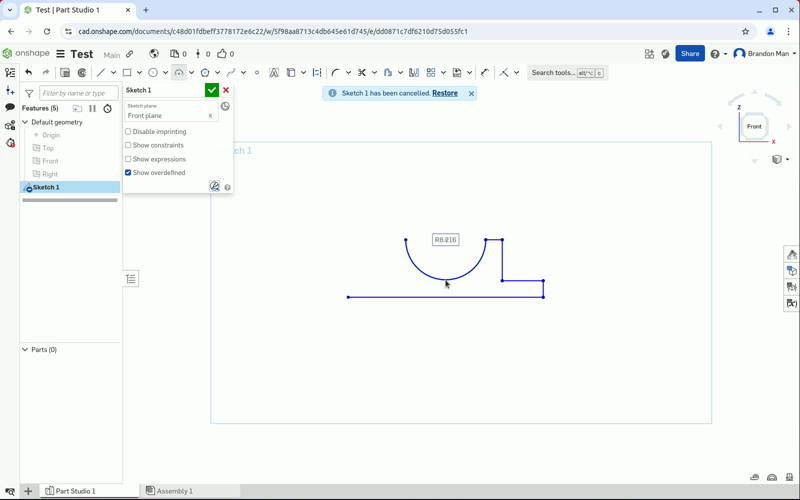
key(l)
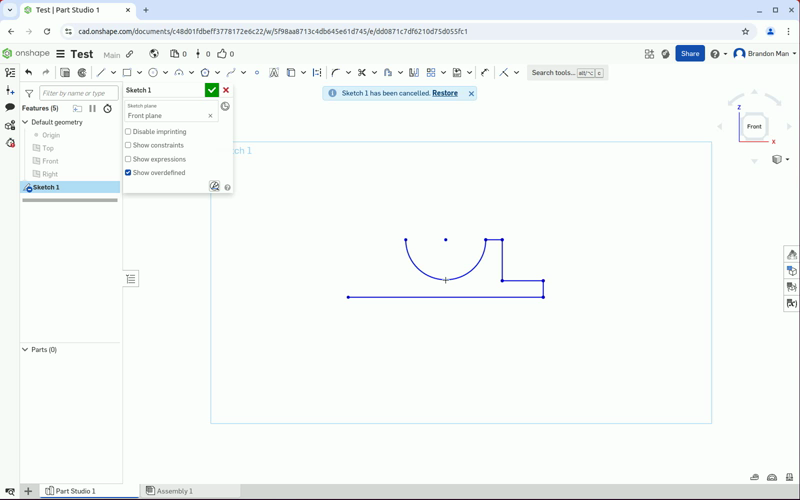
mouse_move(405, 239)
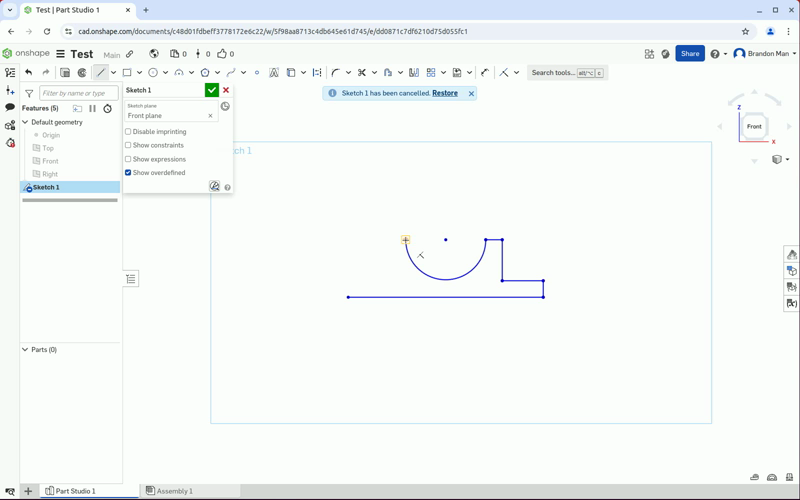
click(405, 239)
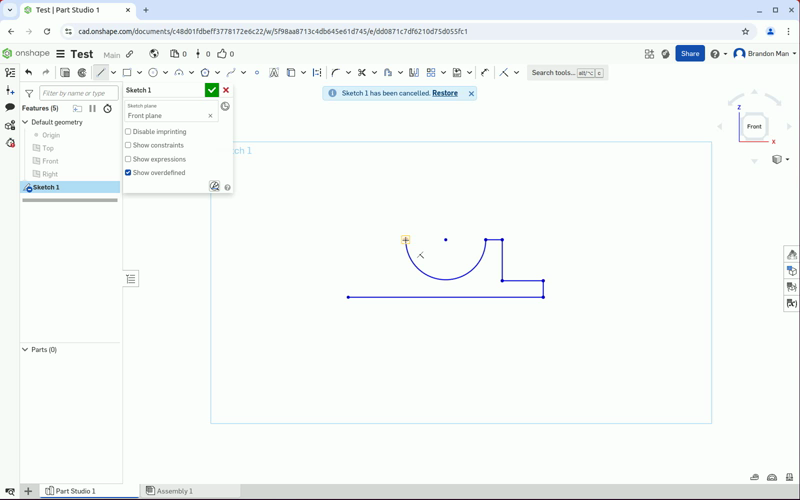
key_down(shift)
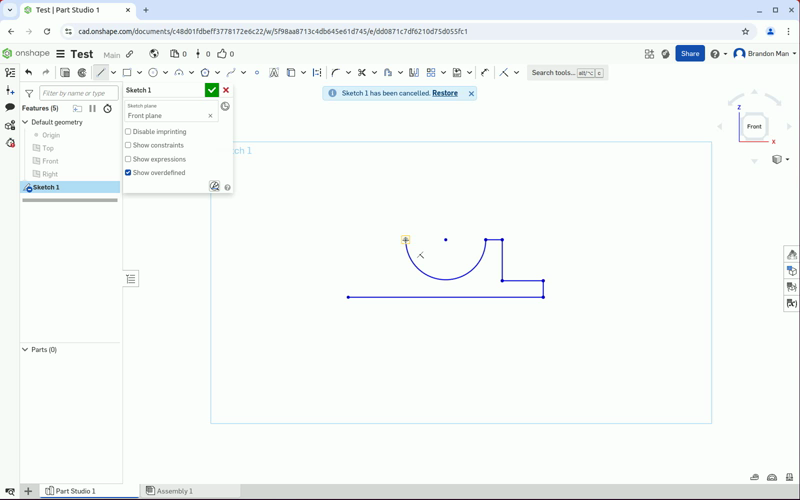
mouse_move(435, 239)
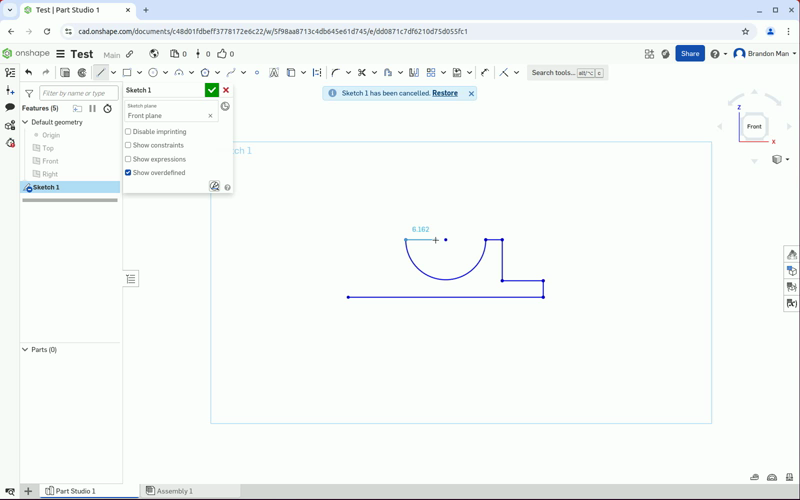
mouse_move(389, 239)
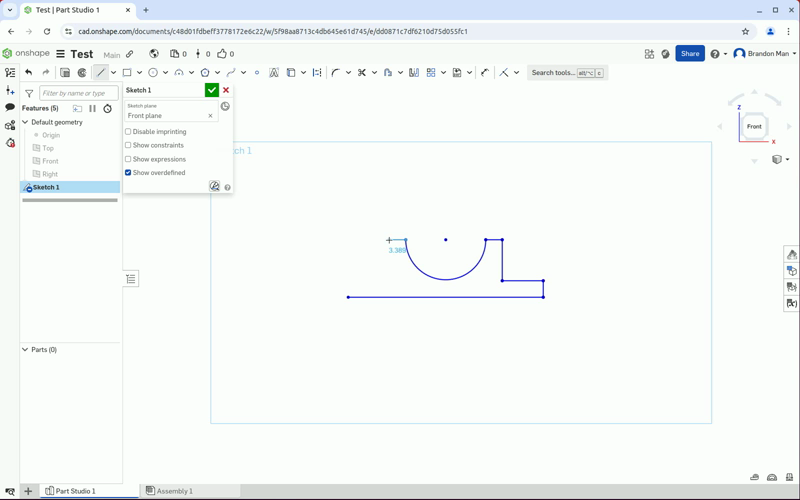
click(389, 239)
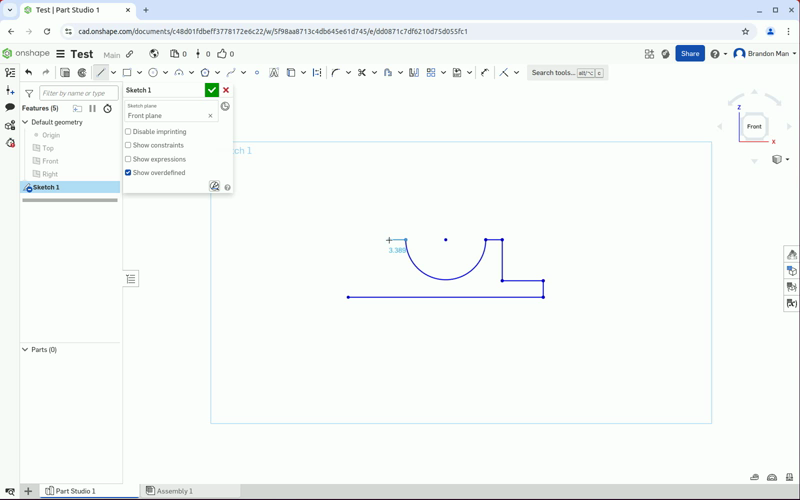
key_up(shift)
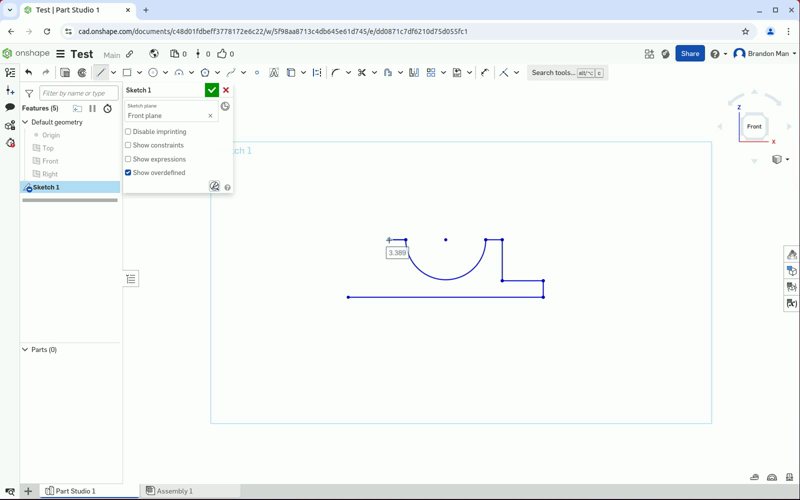
key_down(shift)
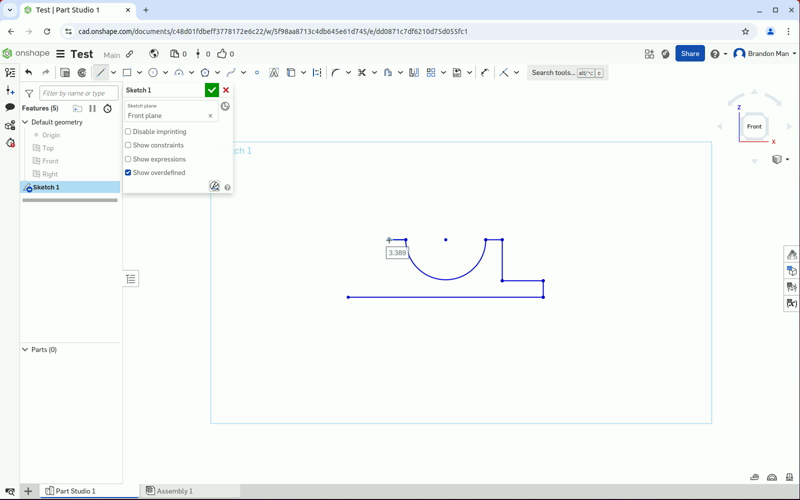
mouse_move(419, 239)
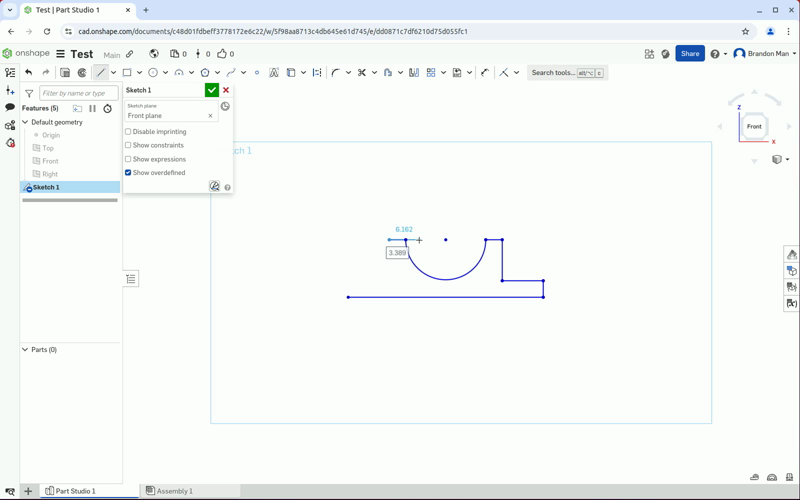
mouse_move(389, 280)
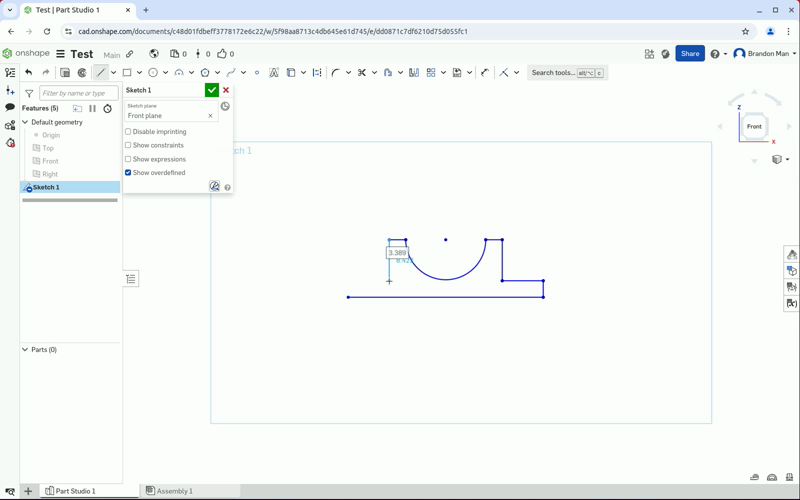
click(389, 280)
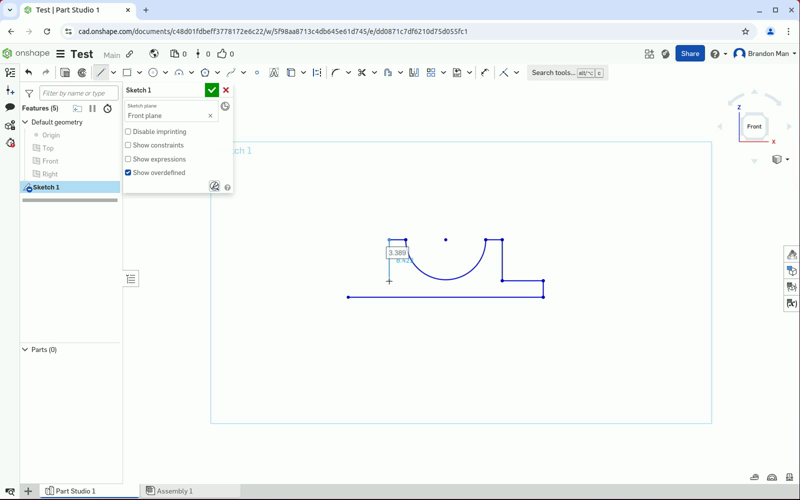
key_up(shift)
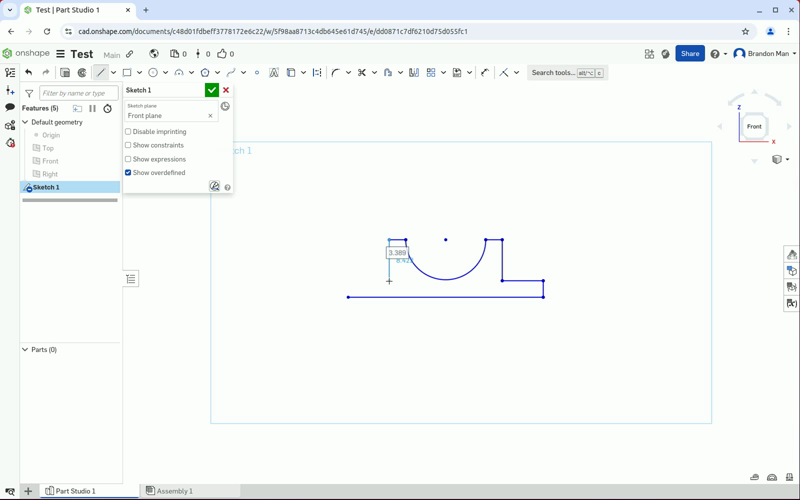
key_down(shift)
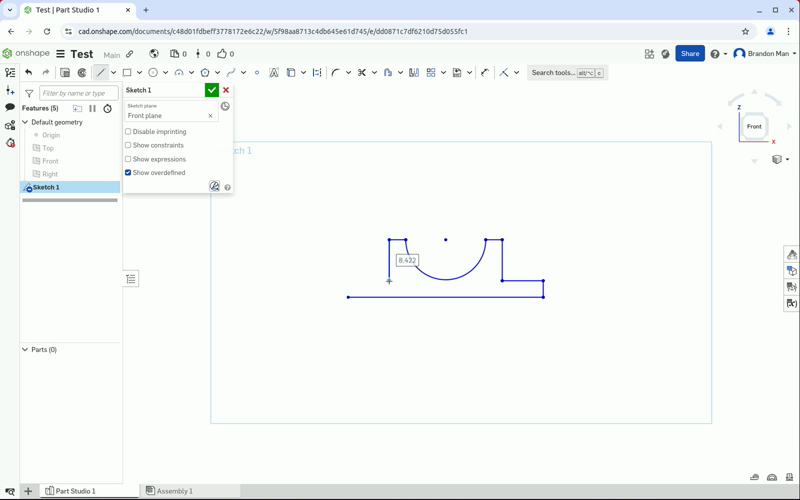
mouse_move(419, 280)
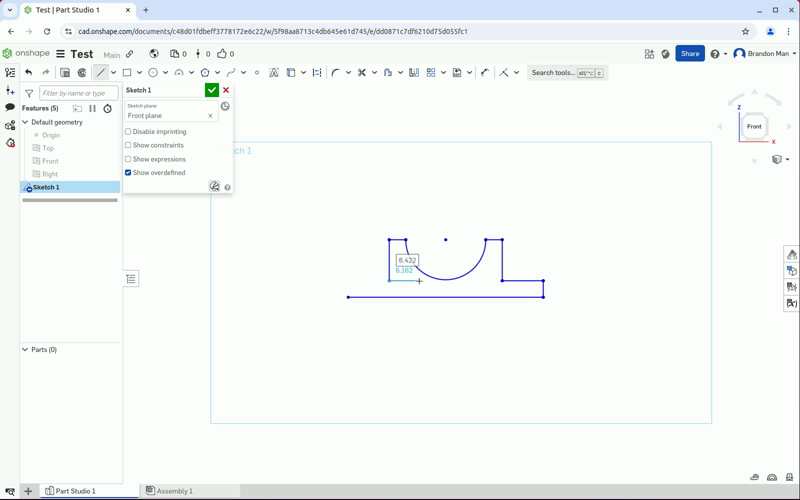
mouse_move(348, 280)
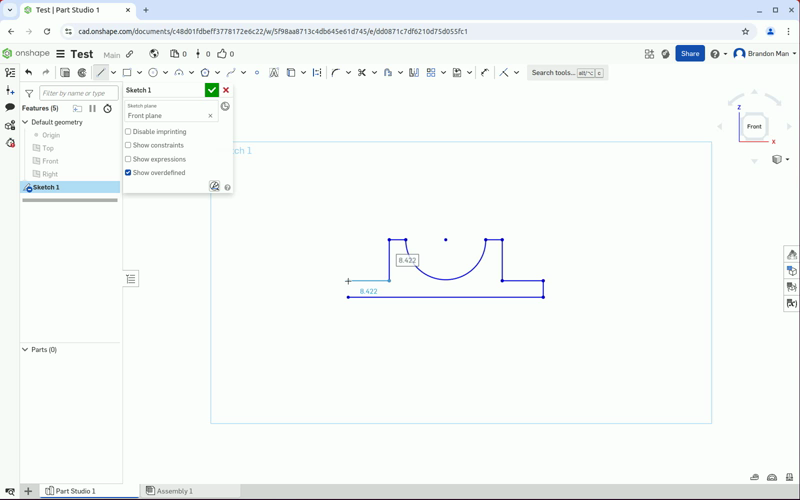
click(348, 280)
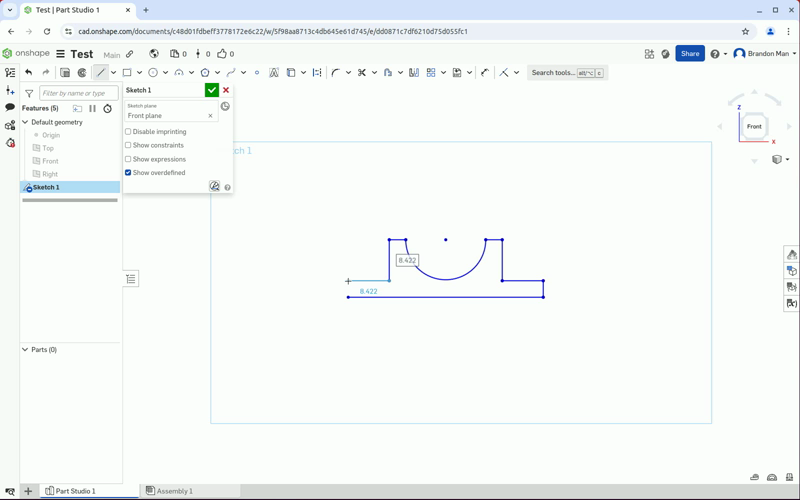
key_up(shift)
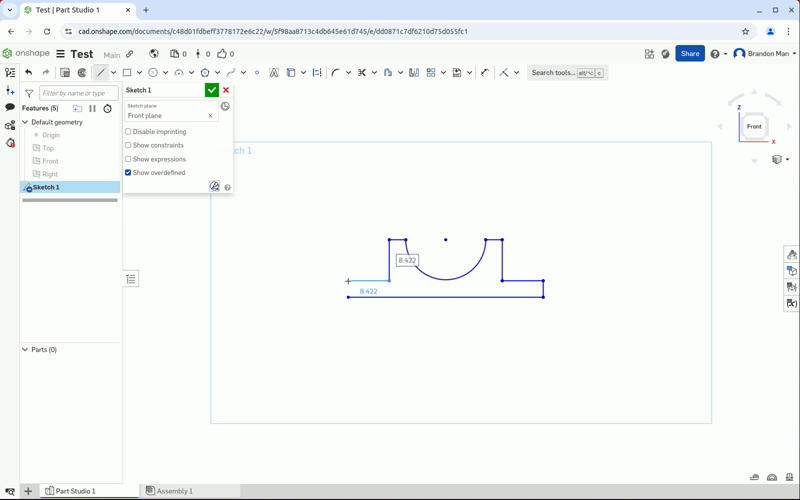
mouse_move(378, 280)
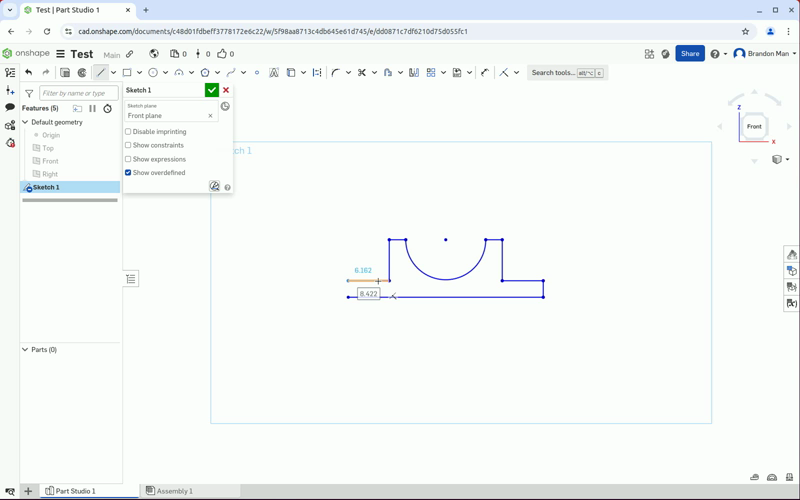
key_down(shift)
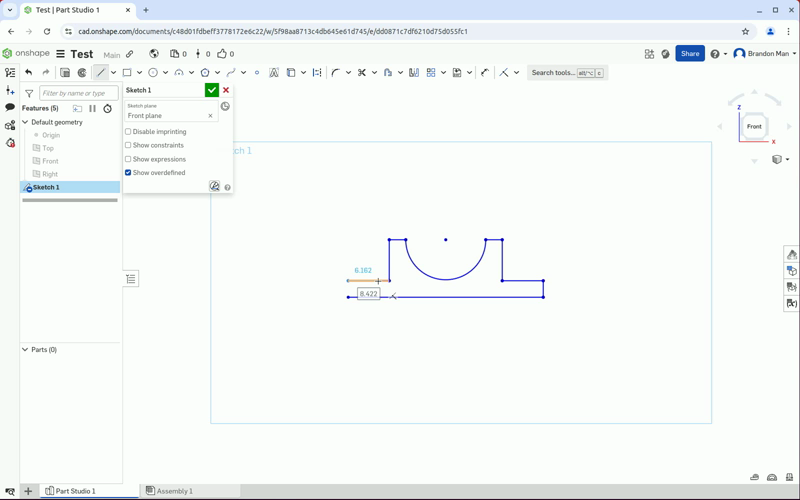
mouse_move(348, 297)
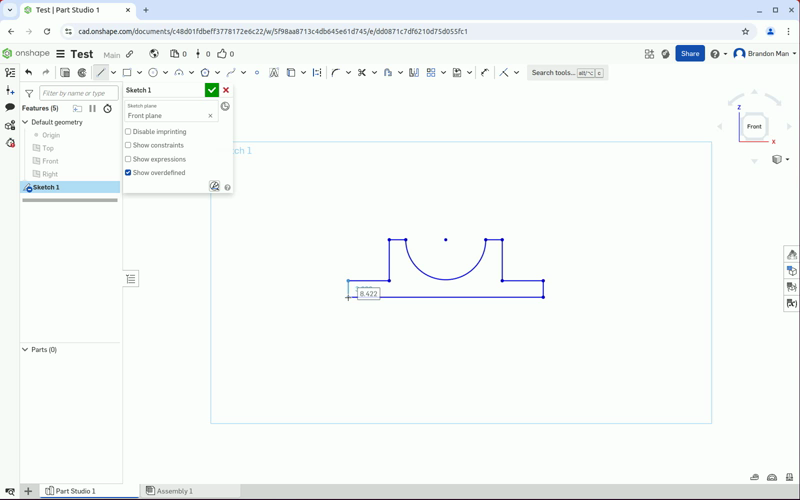
key_up(shift)
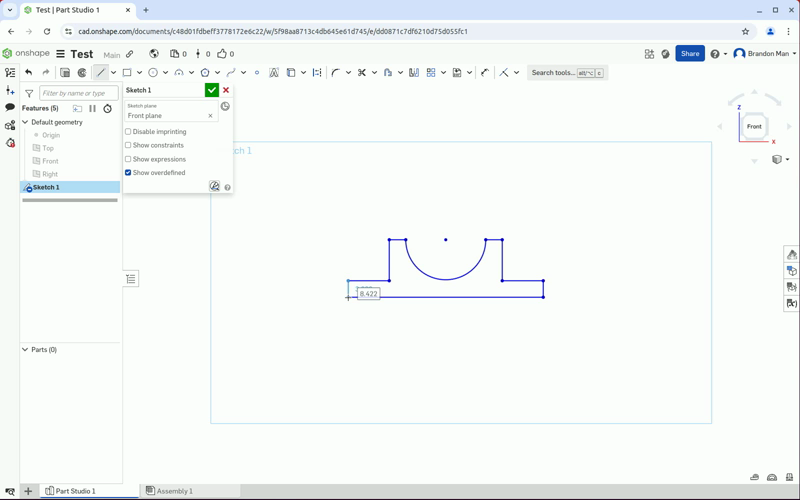
click(348, 297)
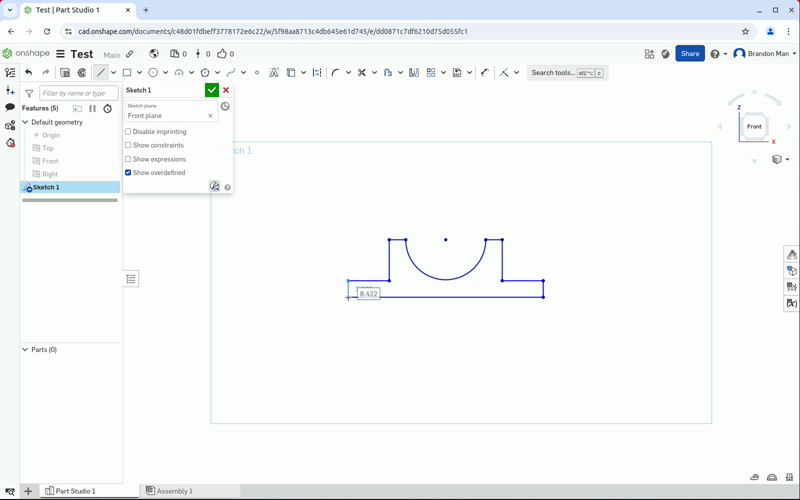
key(esc)
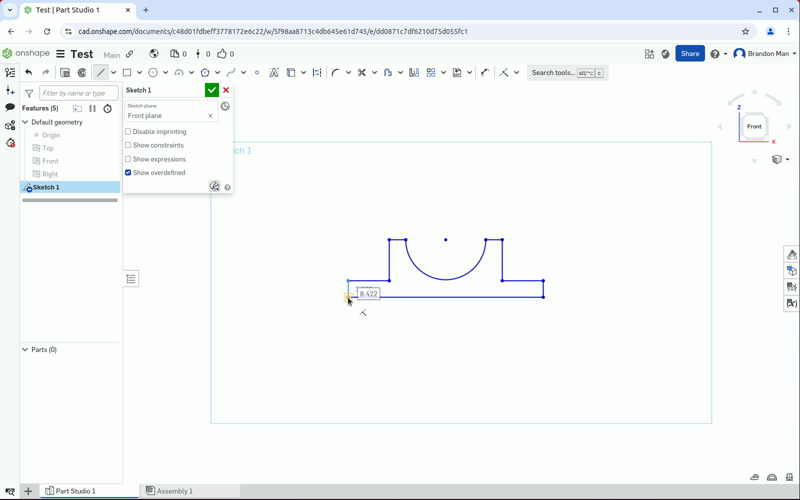
mouse_move(419, 290)
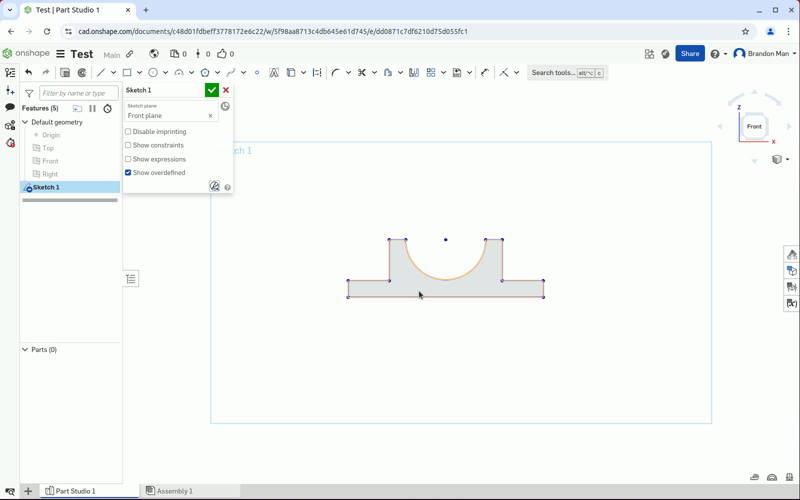
scroll(6)
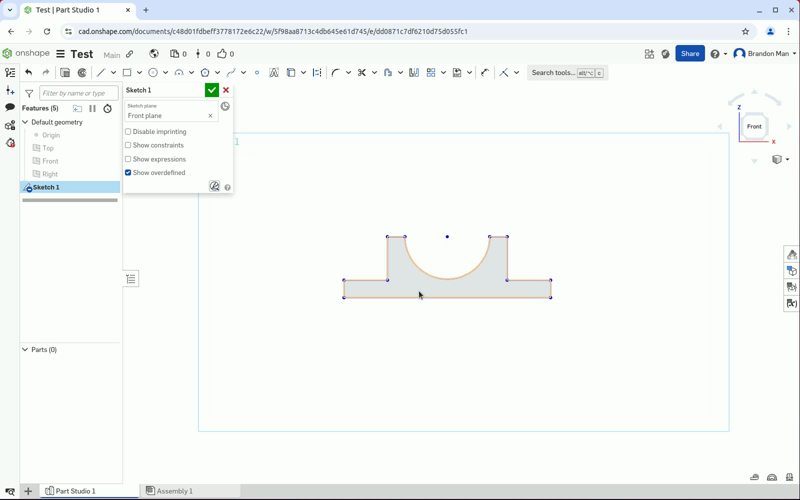
scroll(6)
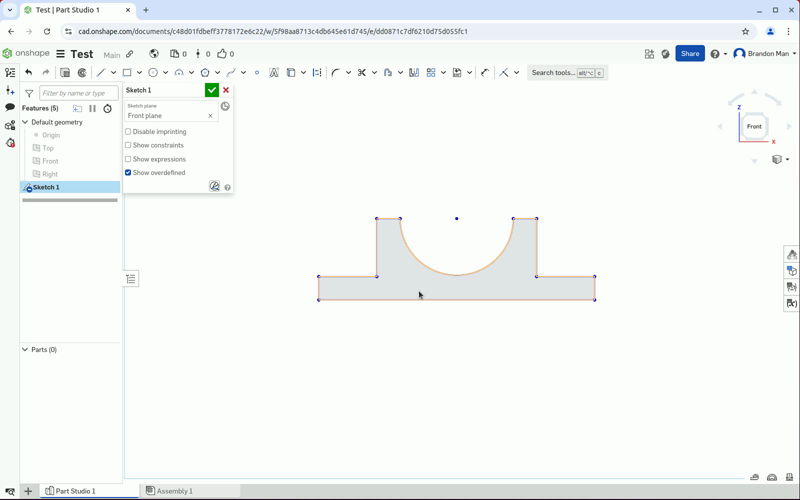
scroll(6)
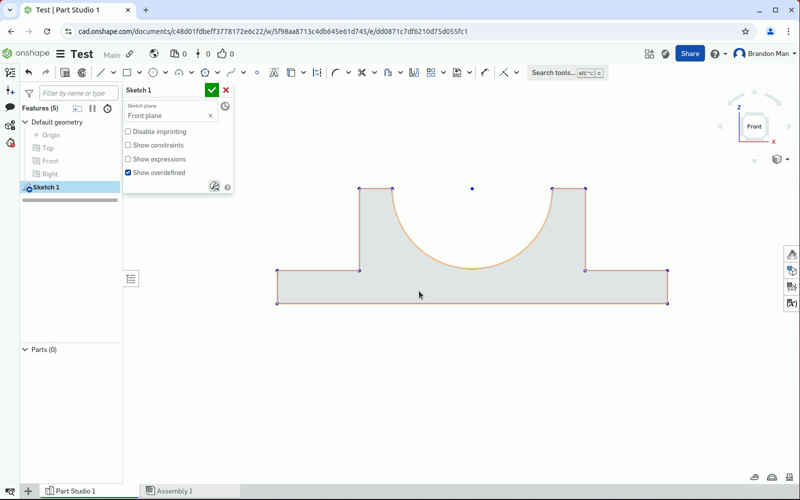
scroll(6)
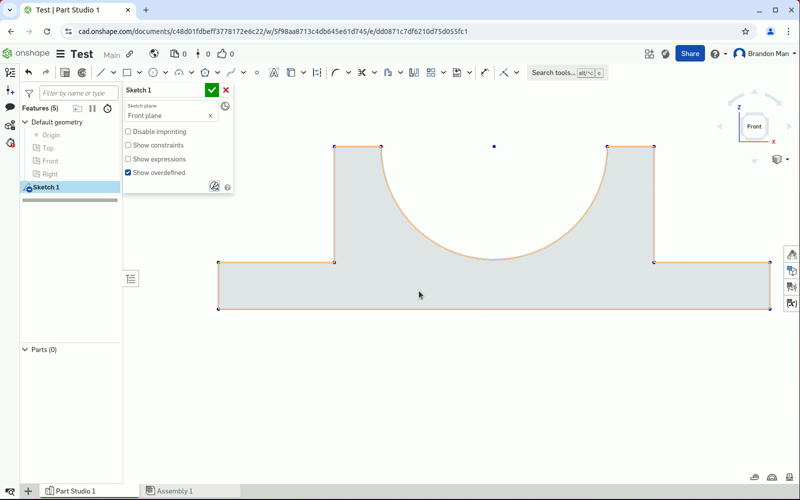
scroll(6)
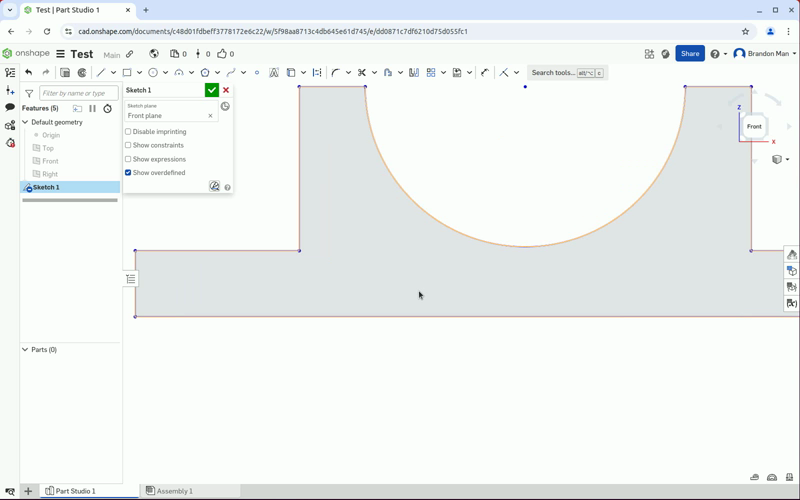
scroll(6)
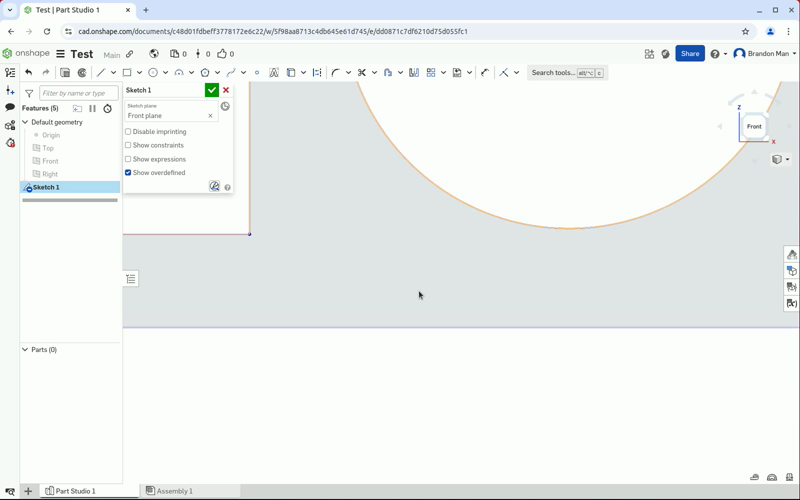
scroll(6)
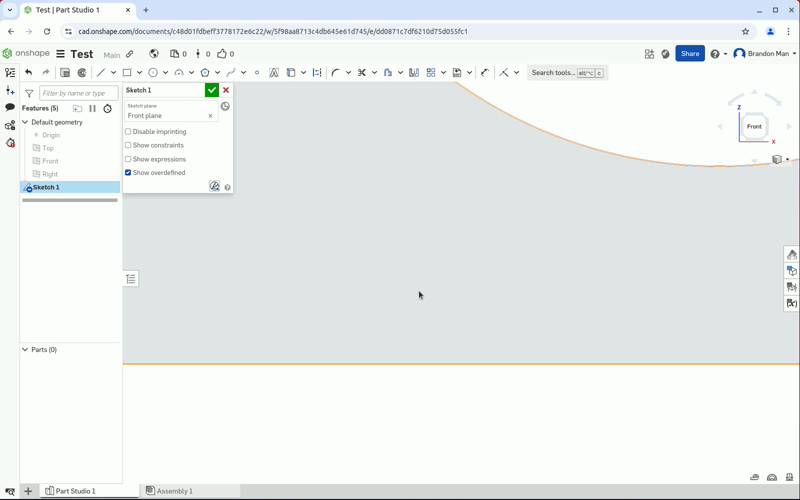
click(419, 290)
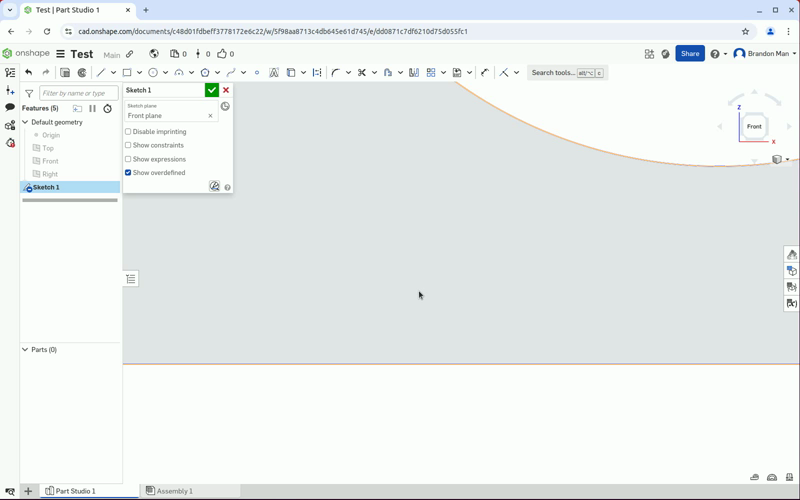
scroll(-6)
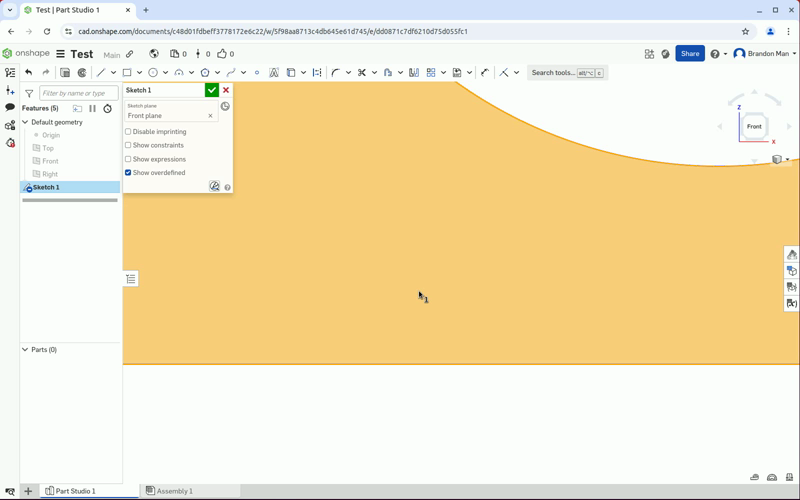
scroll(-6)
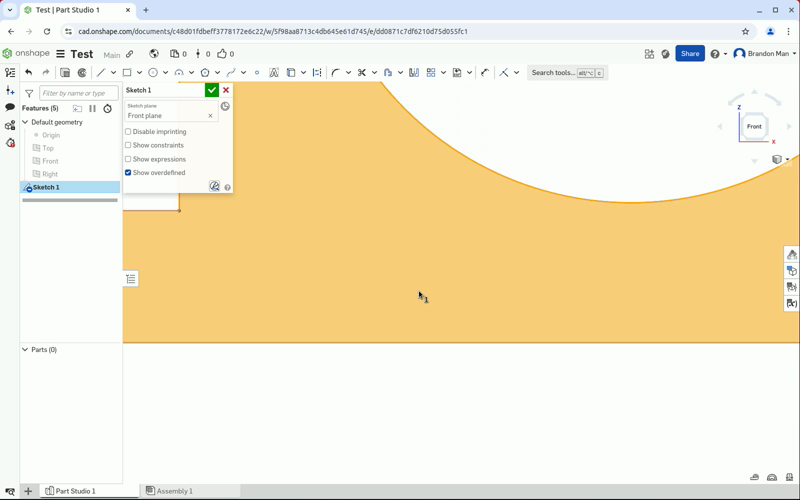
scroll(-6)
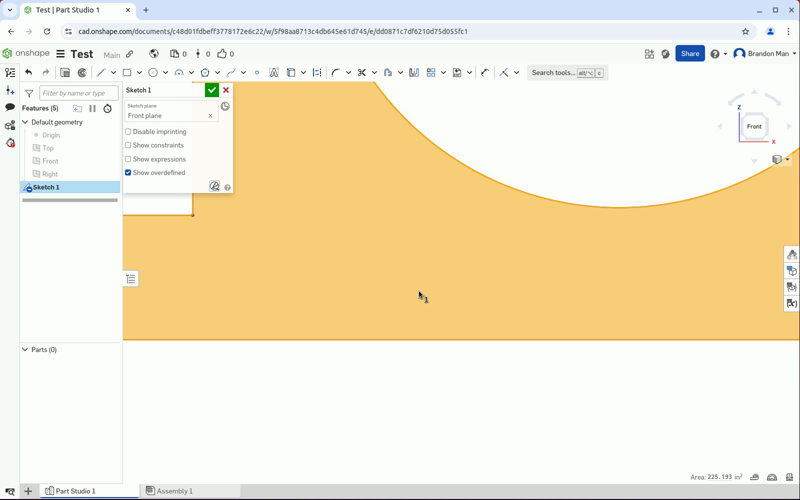
scroll(-6)
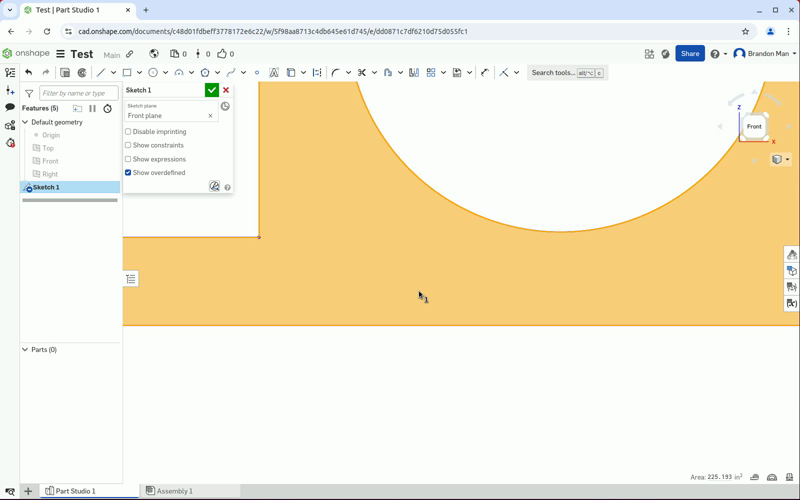
scroll(-6)
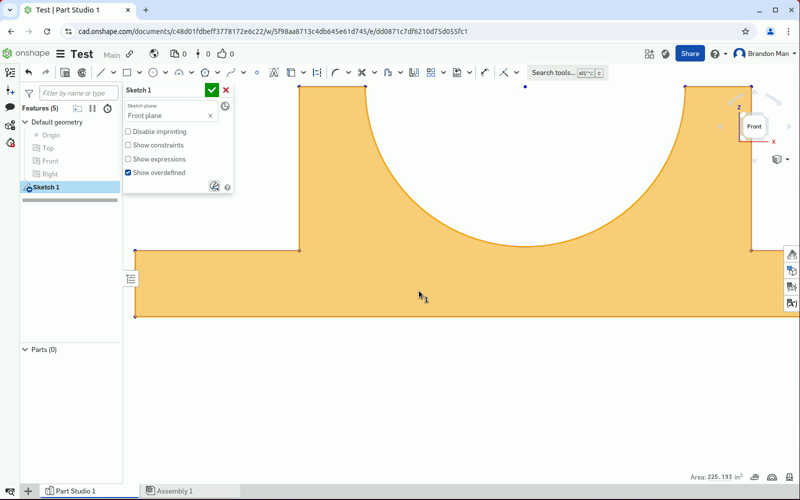
scroll(-6)
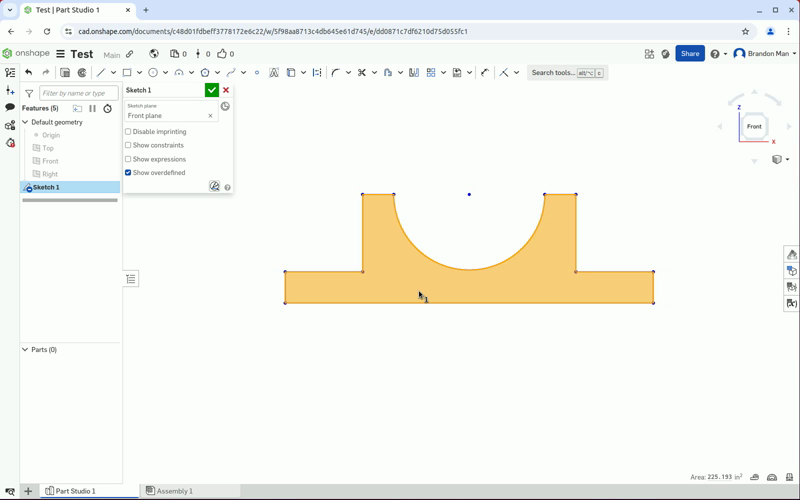
scroll(-6)
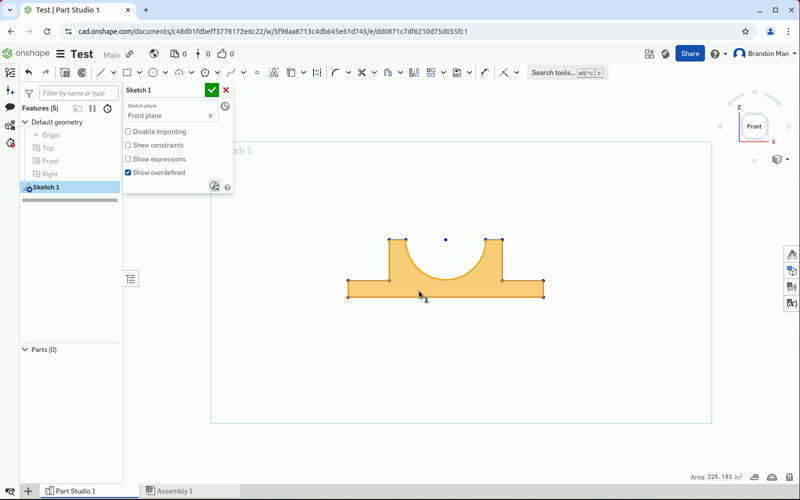
mouse_move(73, 352)
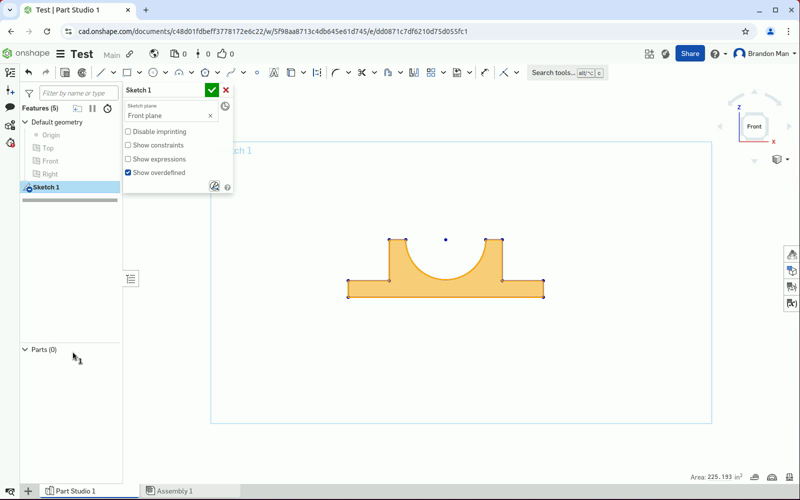
key(shift+y)
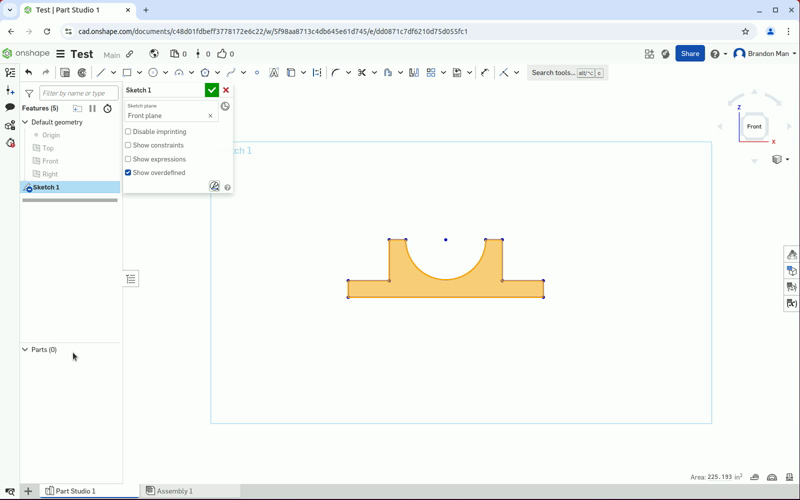
key(shift+e)
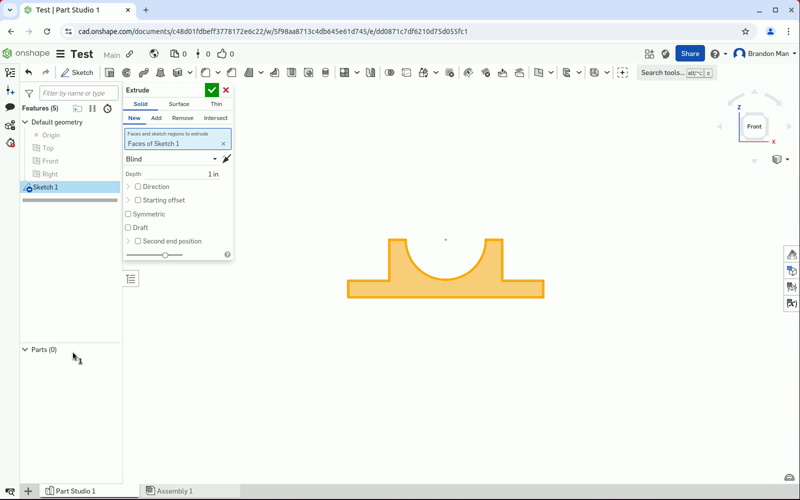
mouse_move(143, 106)
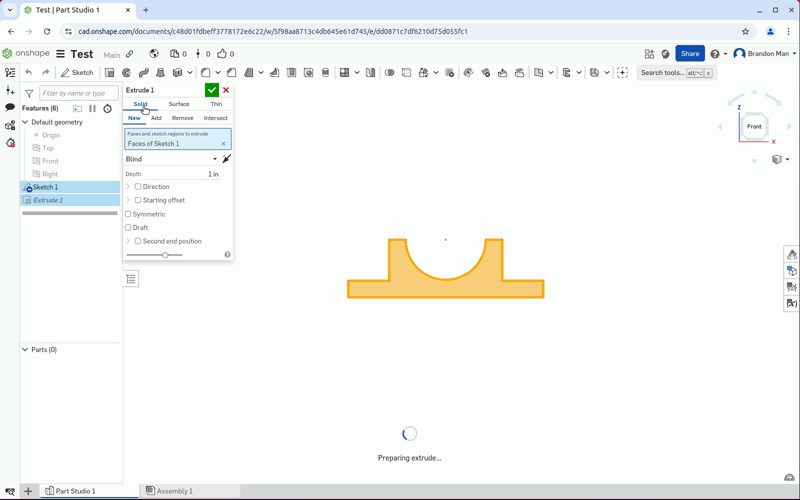
click(143, 106)
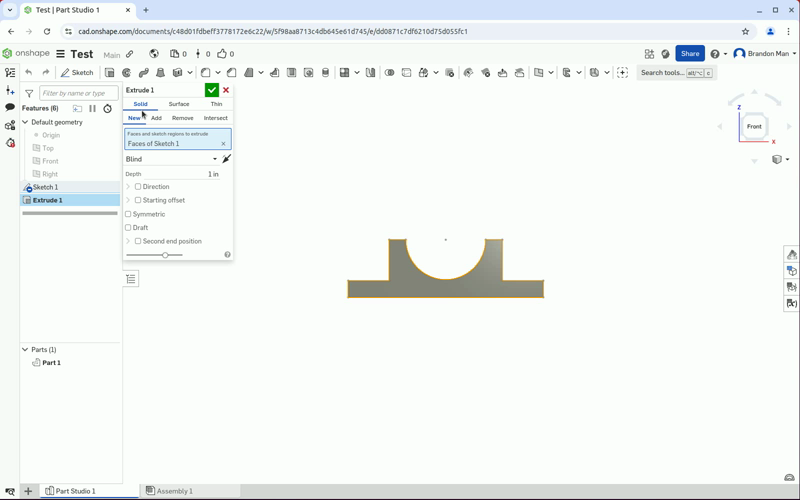
mouse_move(137, 120)
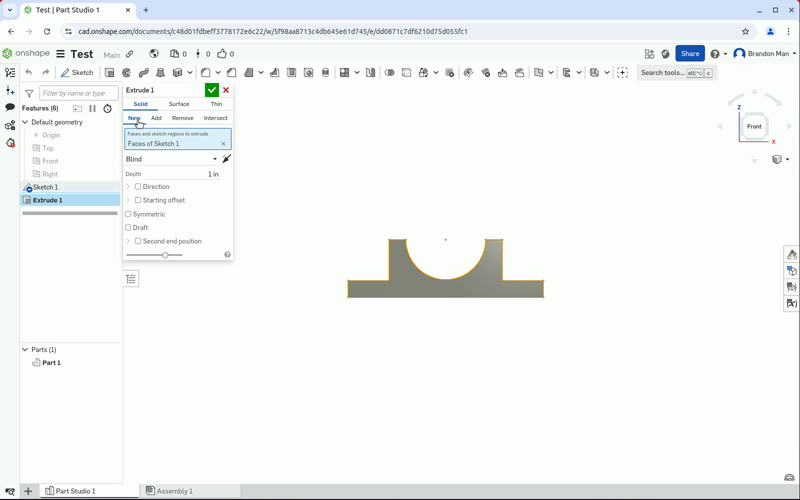
click(137, 120)
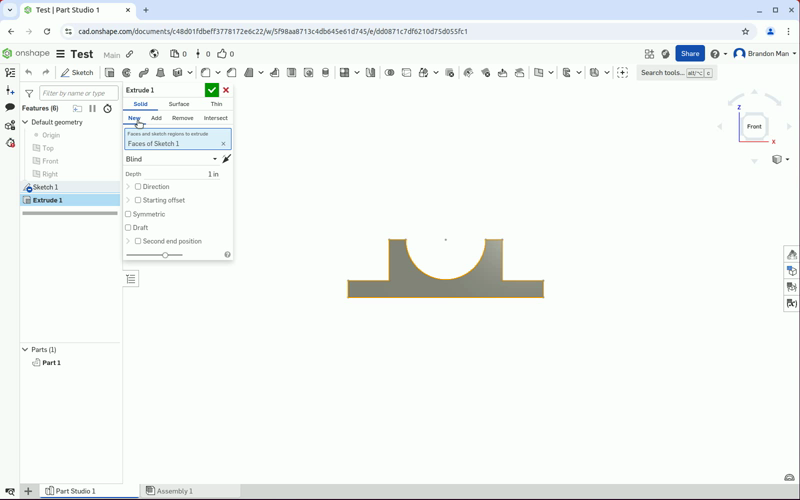
key(tab, 4)
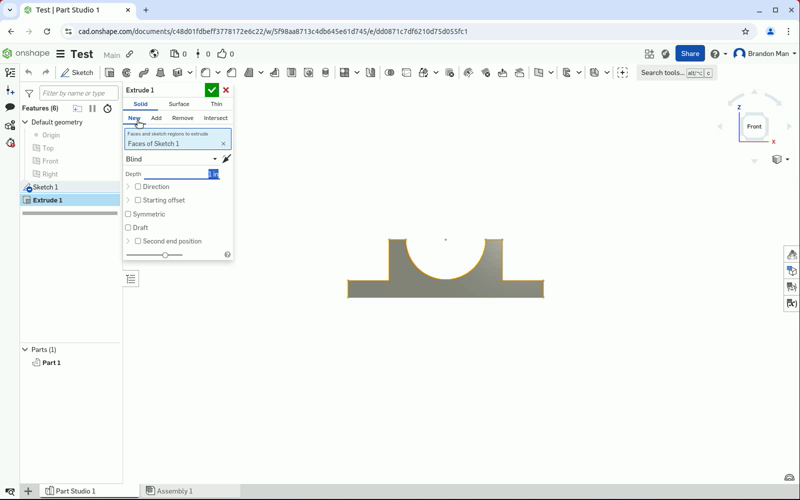
text(15.165)
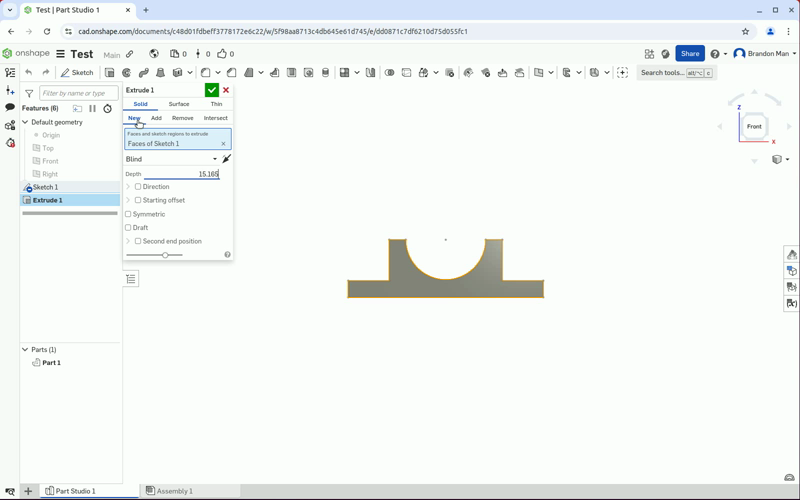
key(enter)
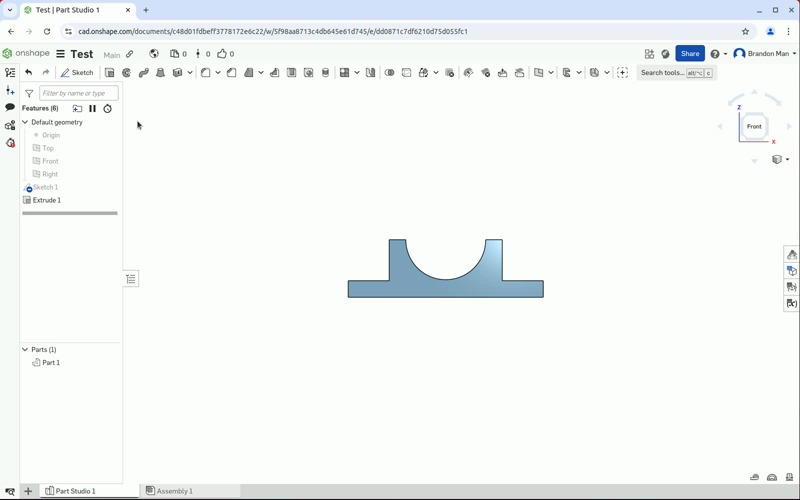
key(shift+h)
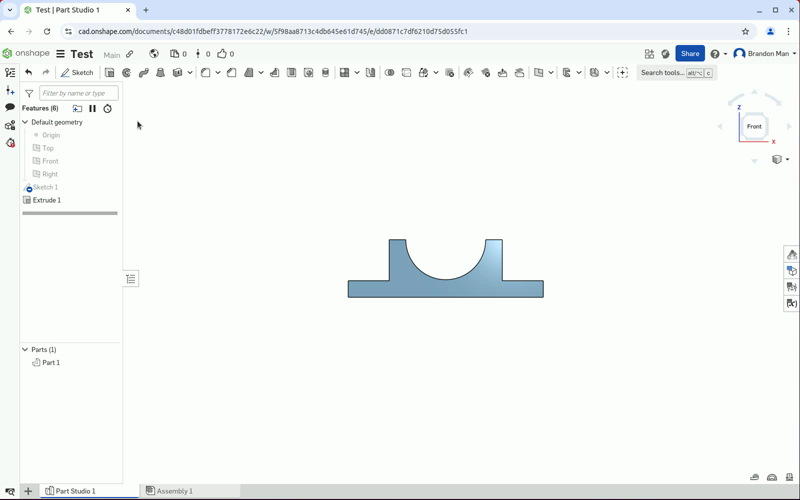
key(shift+h)
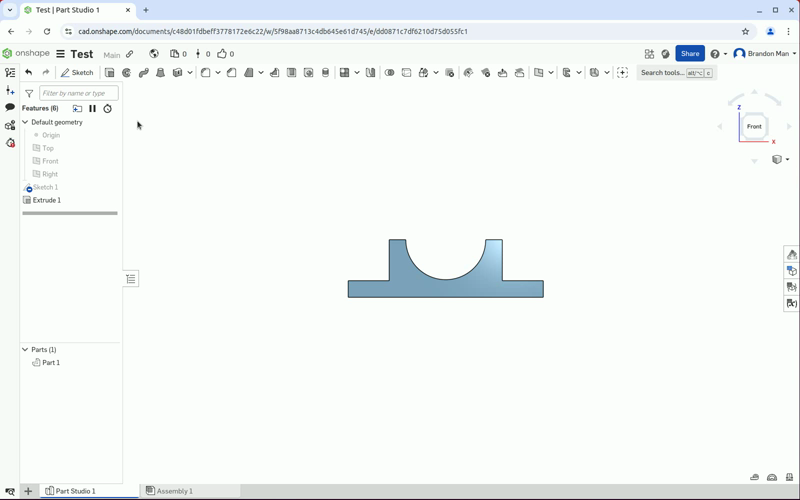
mouse_move(73, 189)
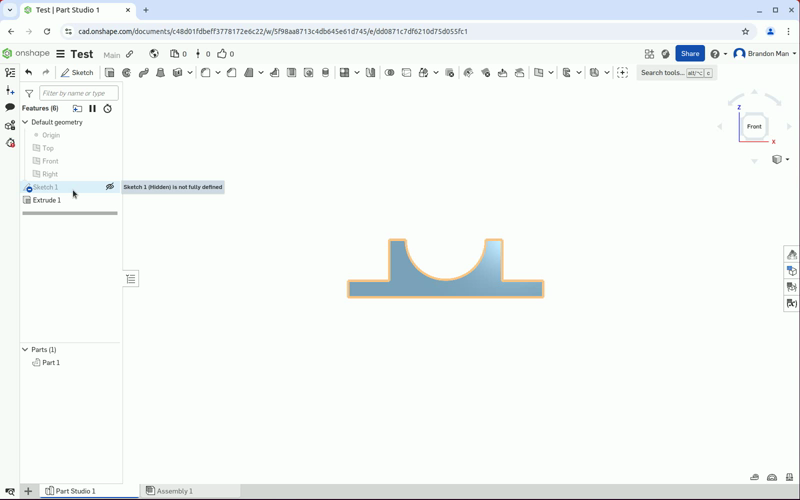
click(73, 189)
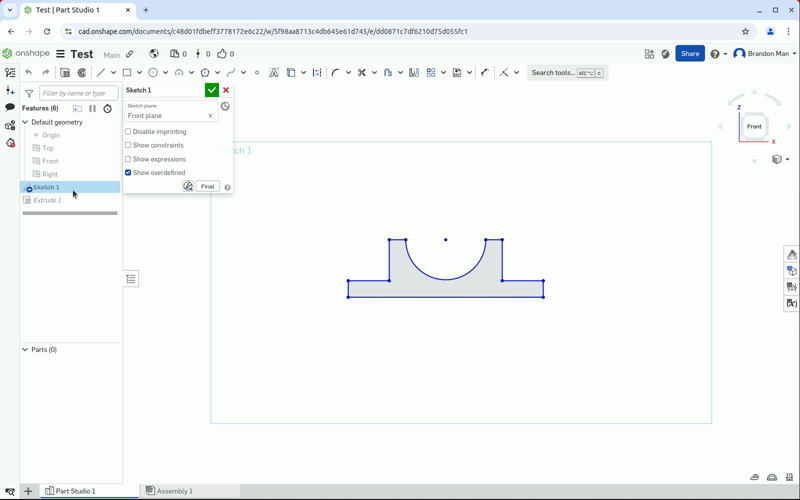
mouse_move(229, 92)
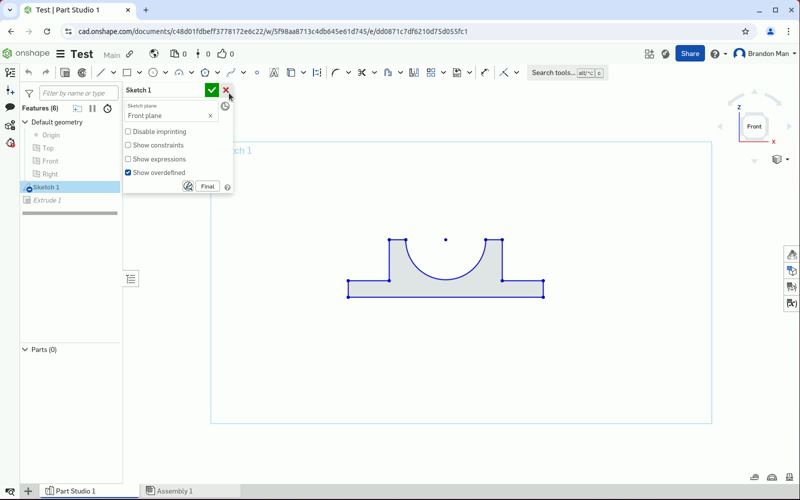
click(229, 92)
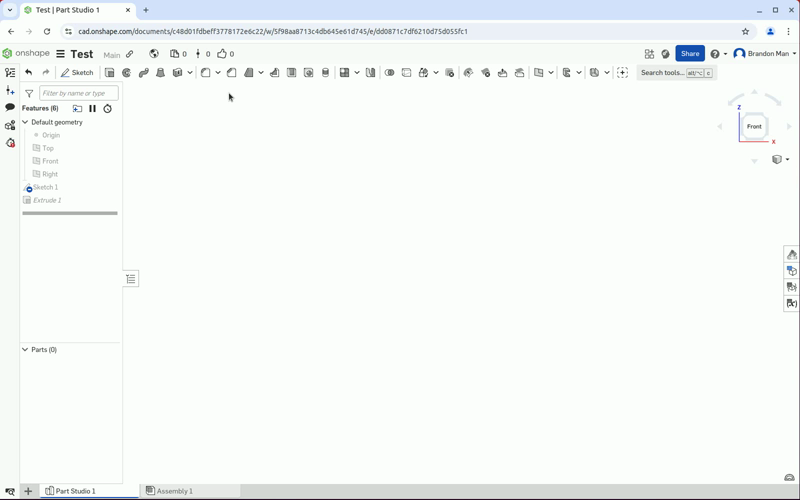
mouse_move(73, 352)
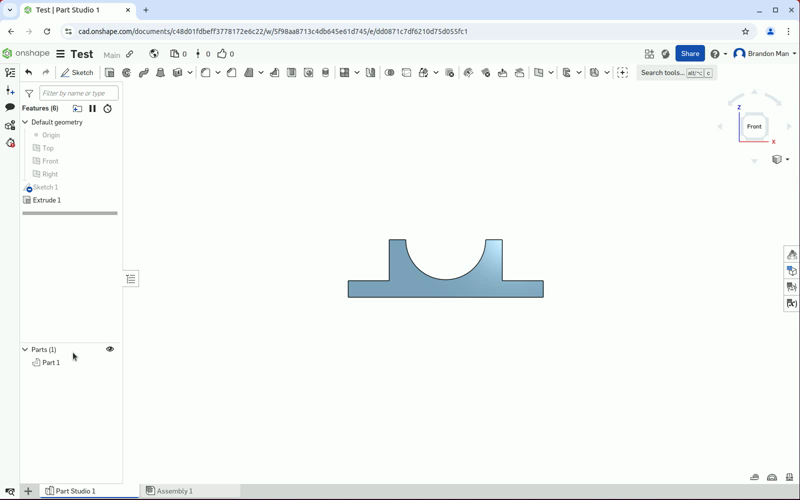
key(y)
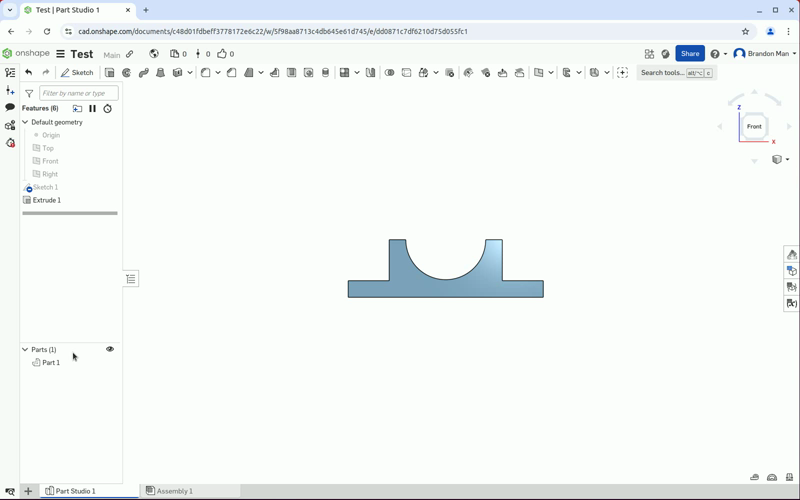
key(shift+p)
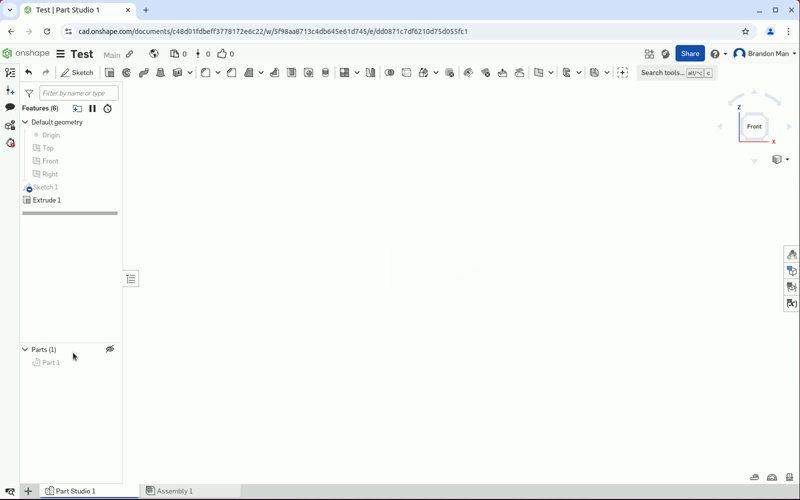
key(space)
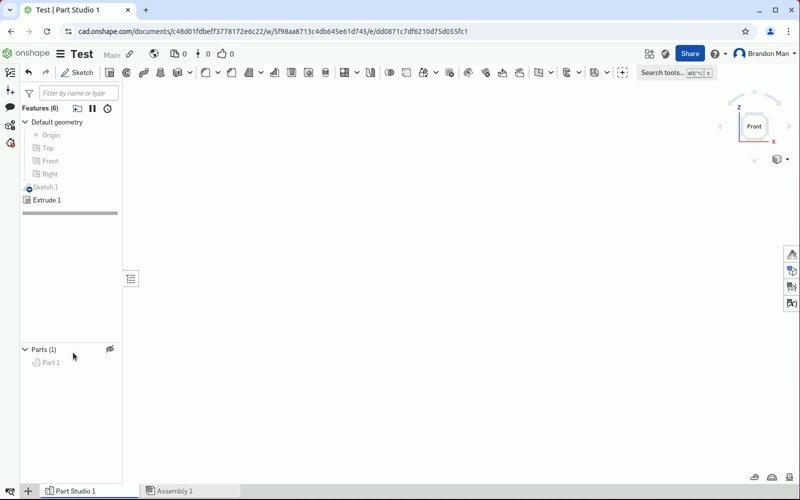
key_down(shift)
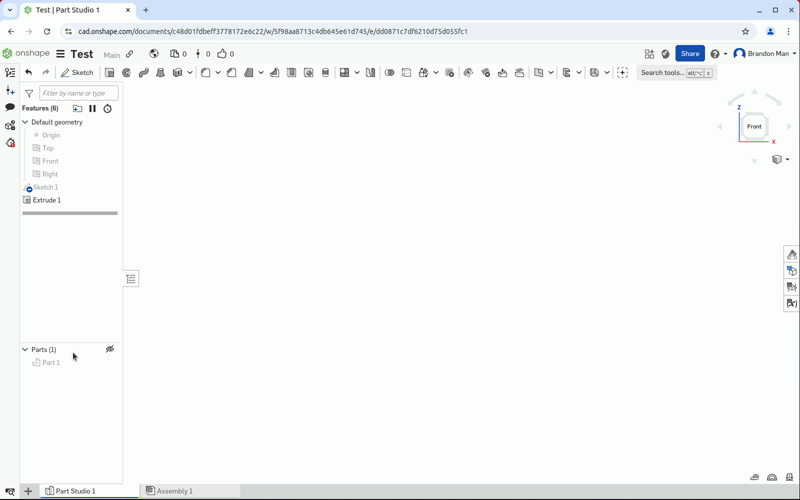
key(down)
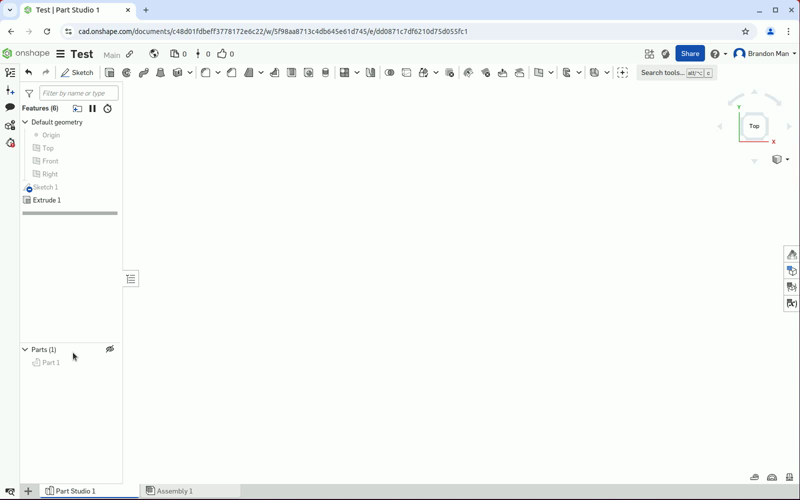
key_up(shift)
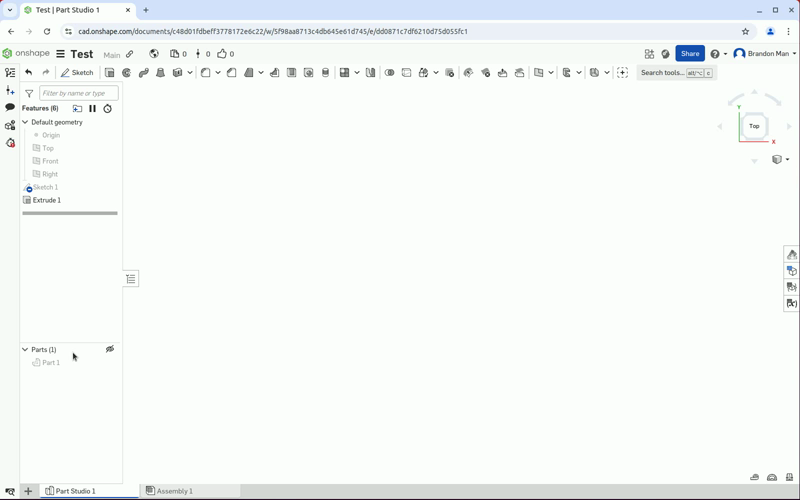
mouse_move(73, 352)
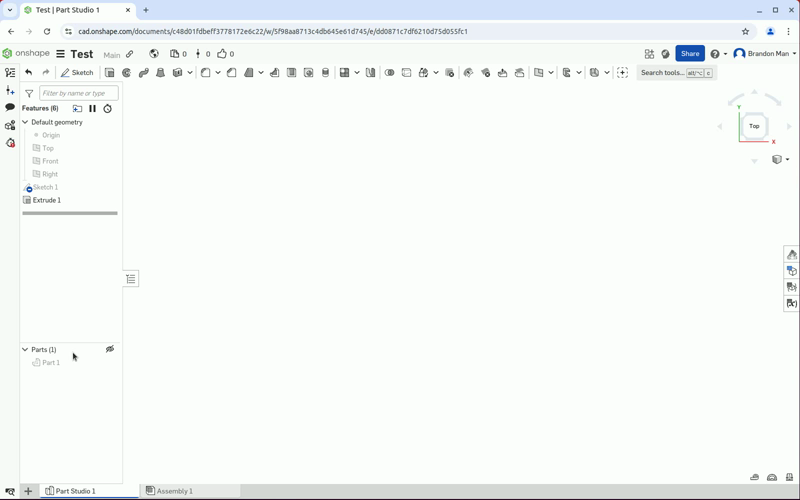
key(shift+y)
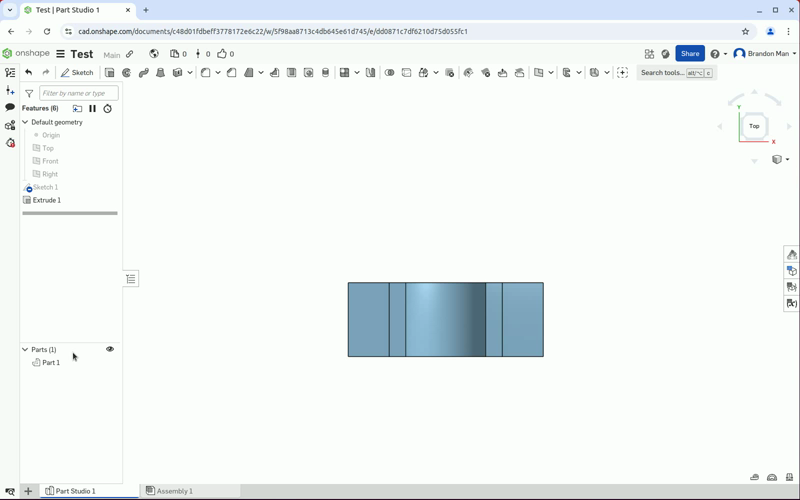
mouse_move(541, 75)
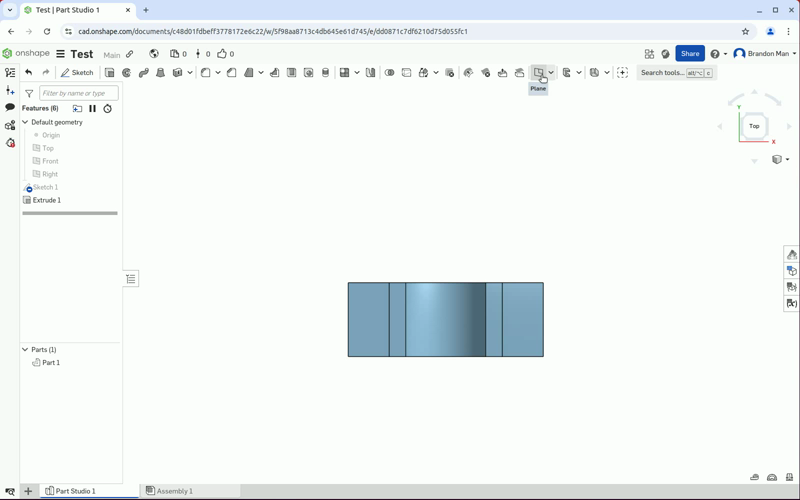
click(541, 75)
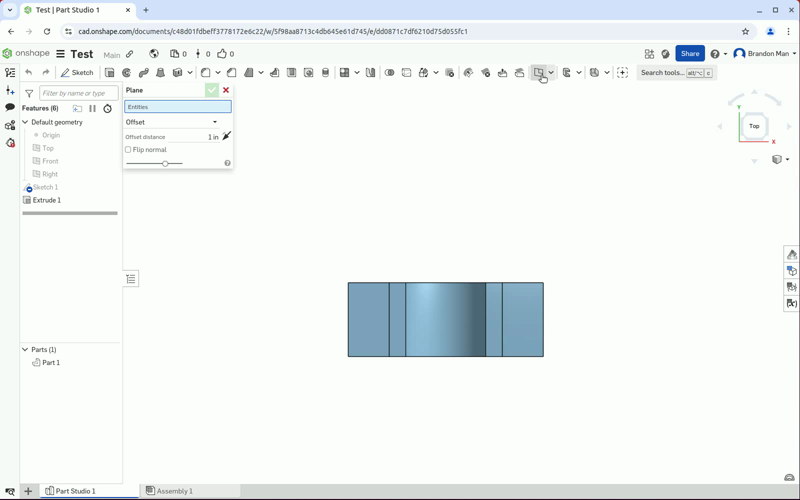
mouse_move(73, 150)
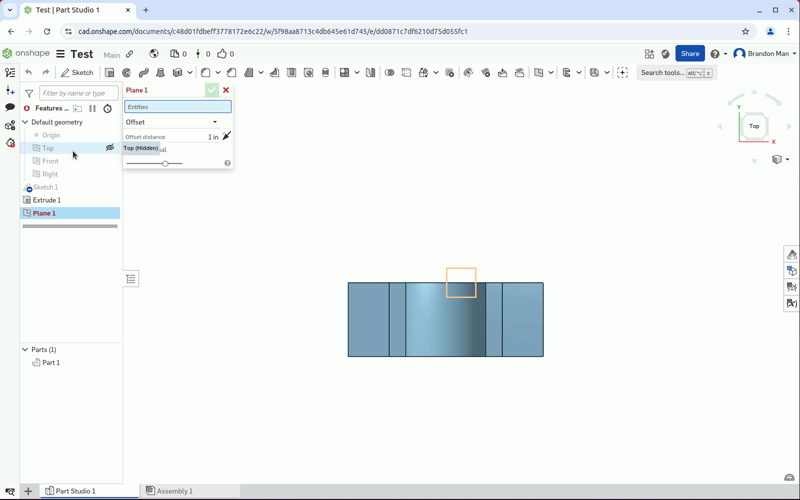
click(73, 150)
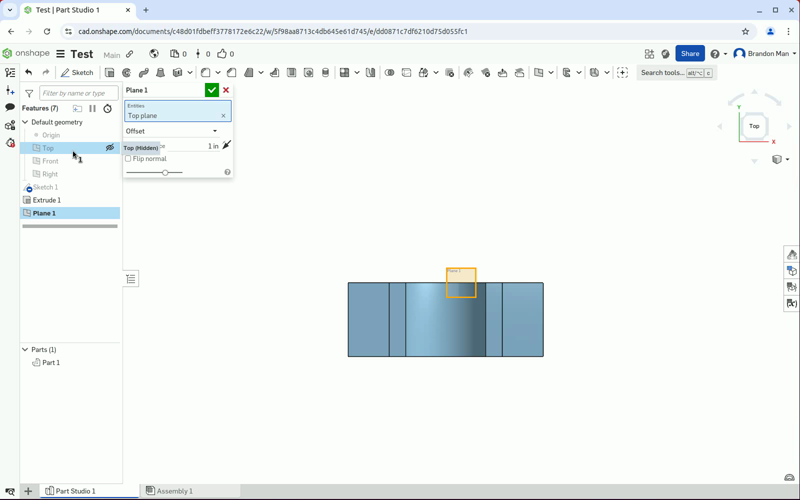
key(tab, 2)
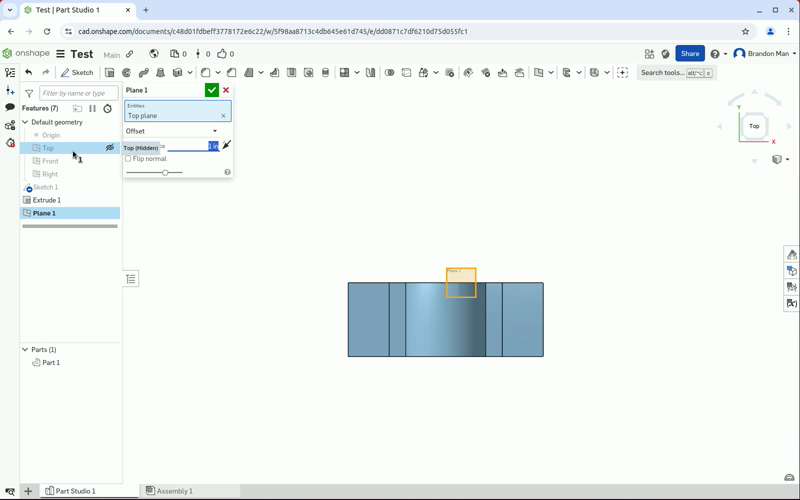
text(0.493)
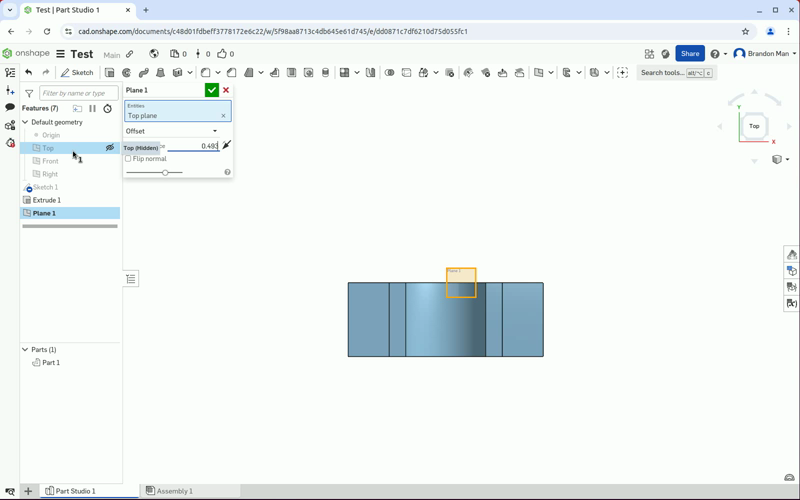
key(enter, 2)
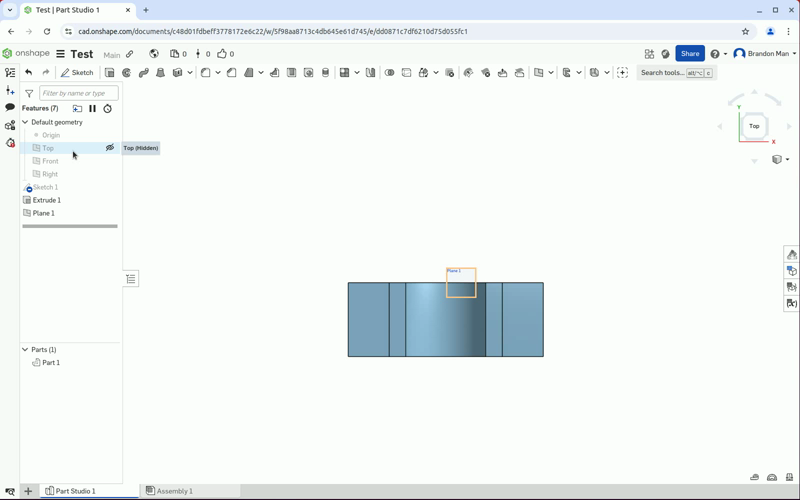
key(shift+s)
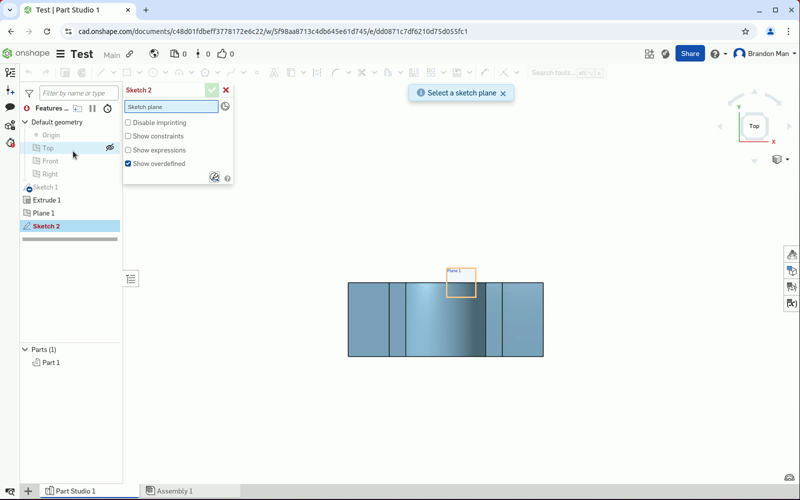
mouse_move(73, 215)
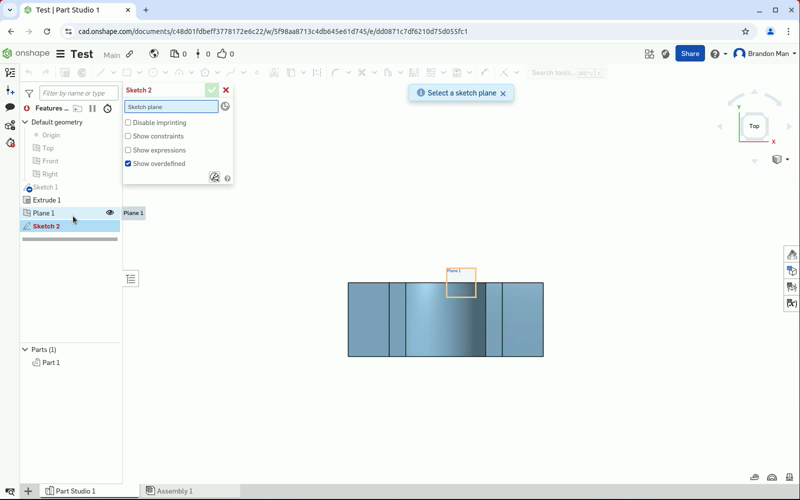
click(73, 215)
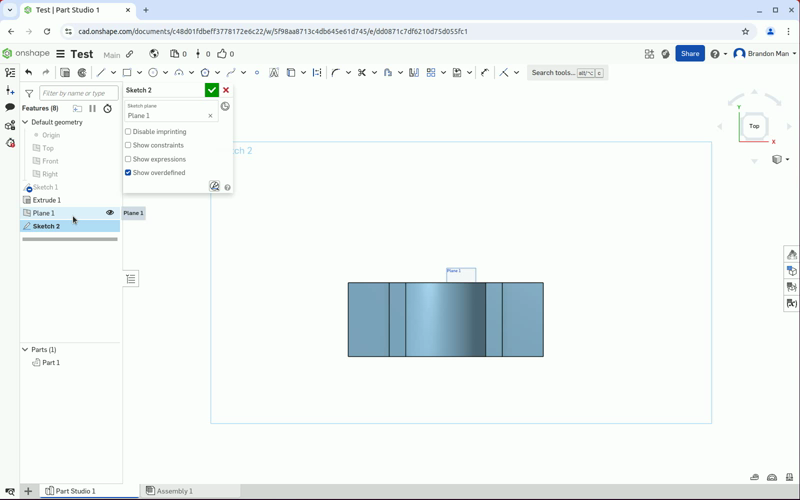
mouse_move(73, 352)
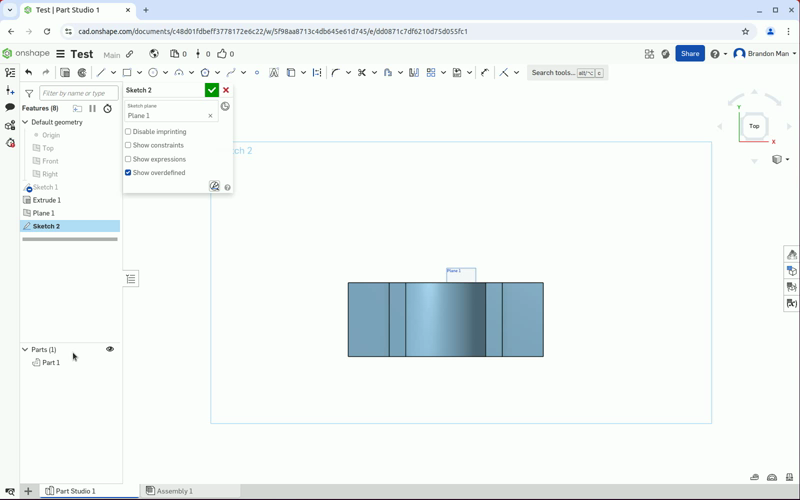
key(y)
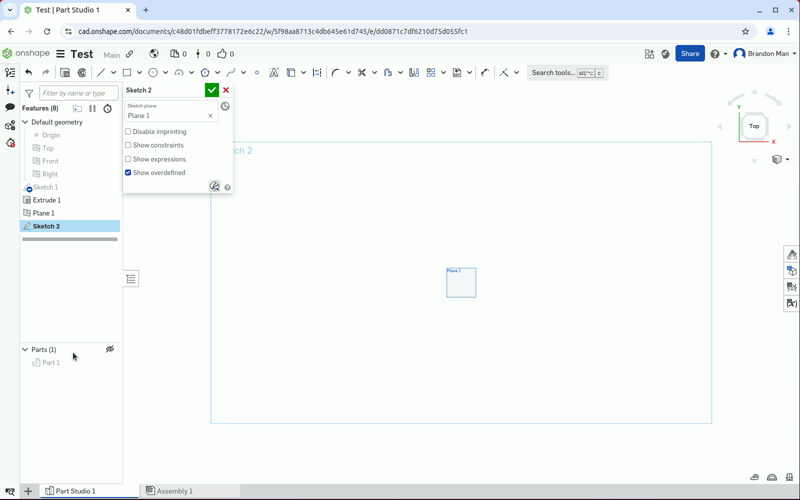
key(c)
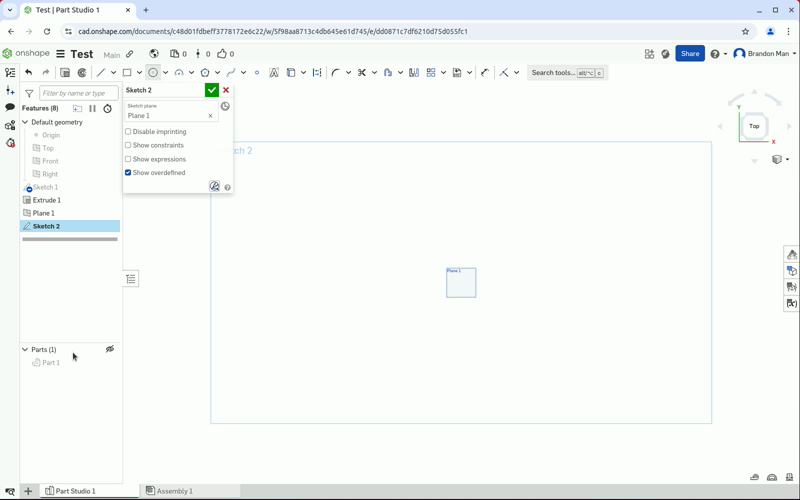
key_down(shift)
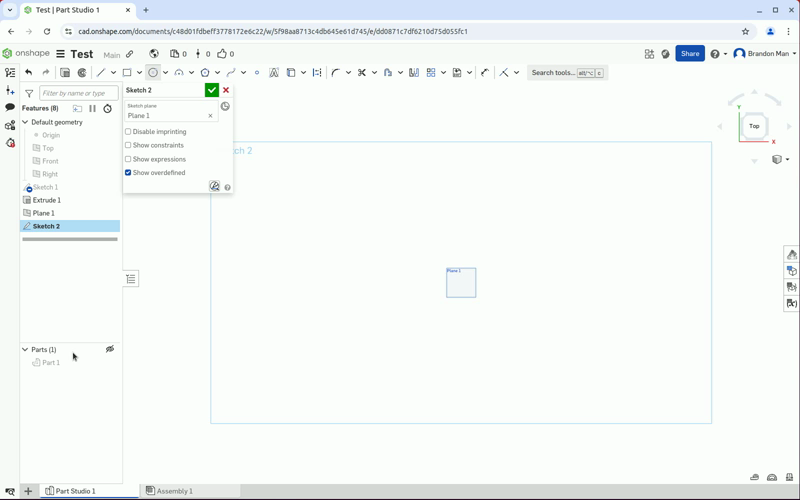
mouse_move(524, 319)
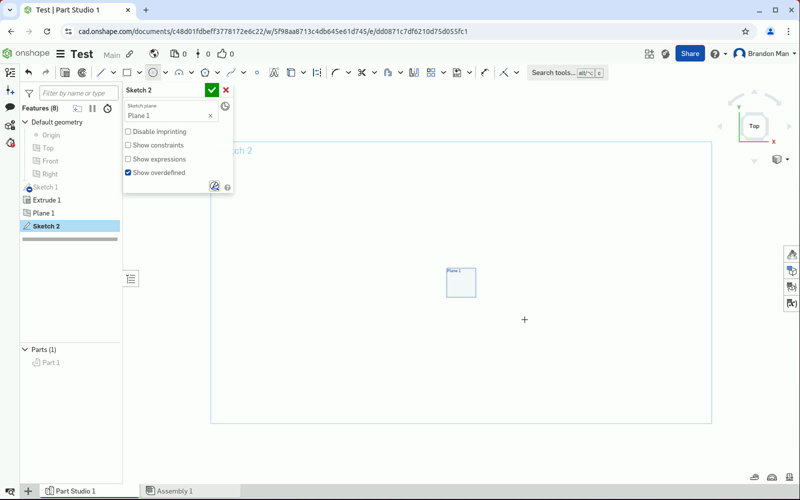
click(524, 319)
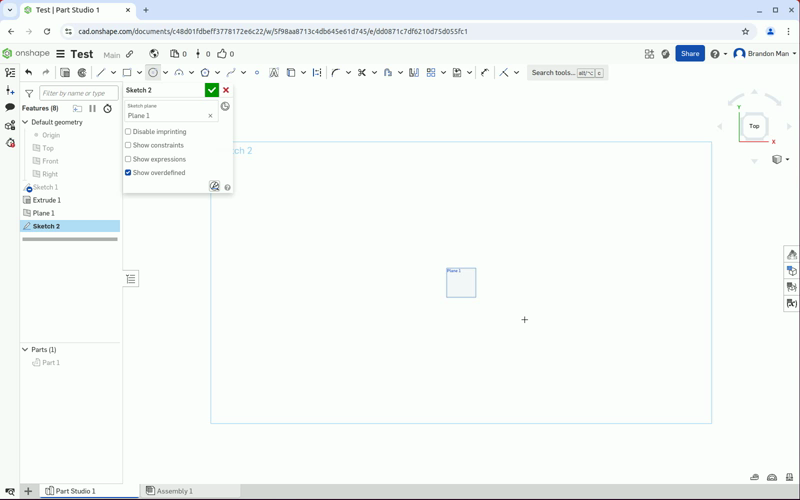
key_up(shift)
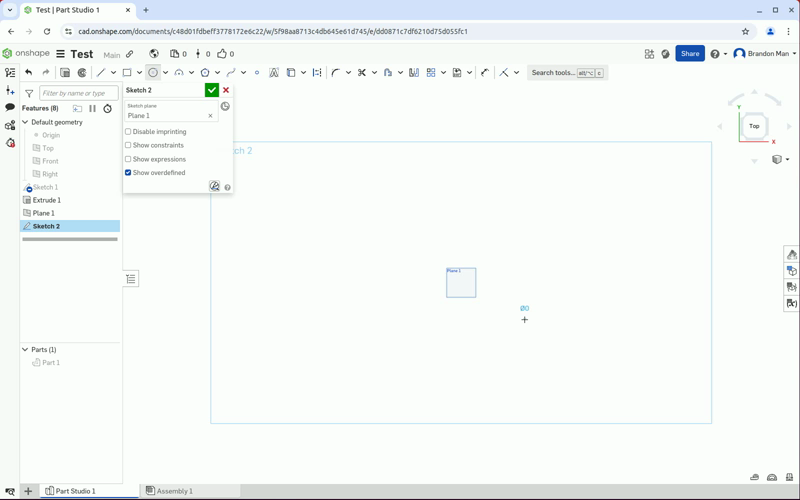
mouse_move(533, 319)
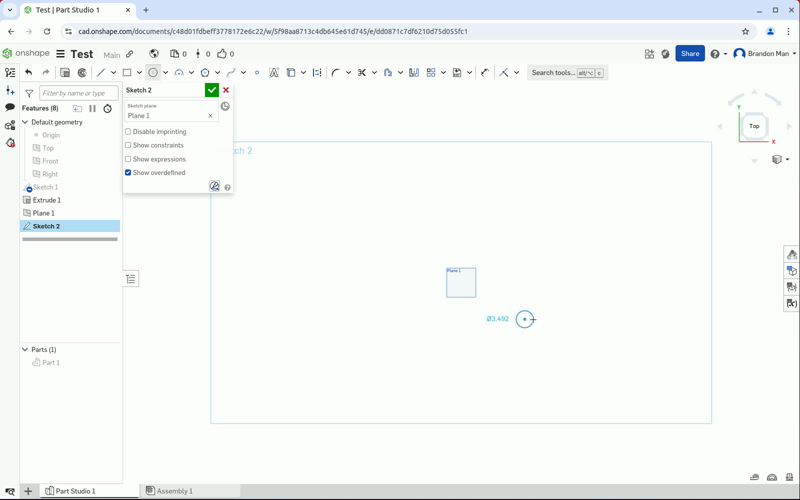
click(533, 319)
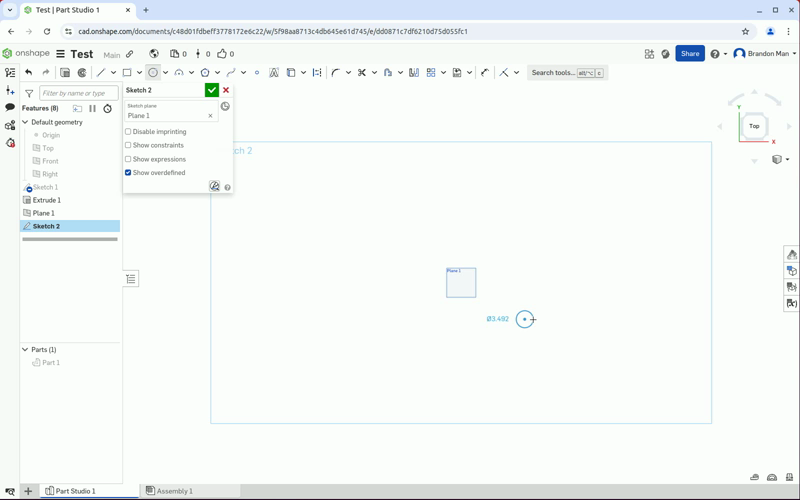
key(esc)
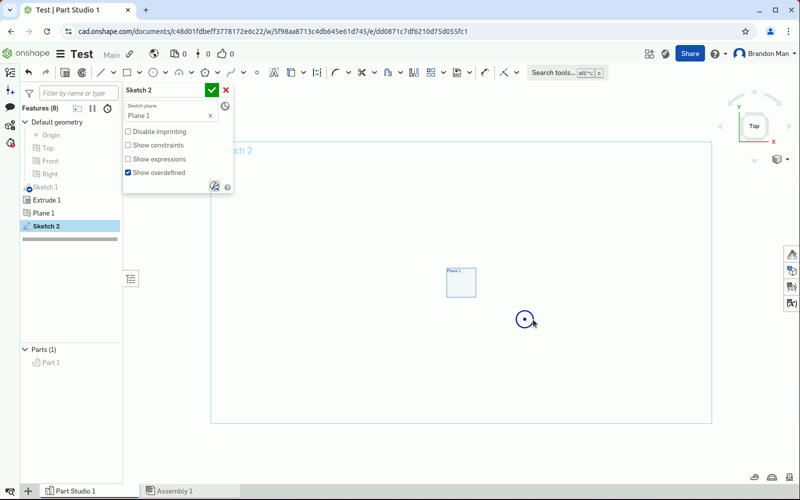
mouse_move(518, 315)
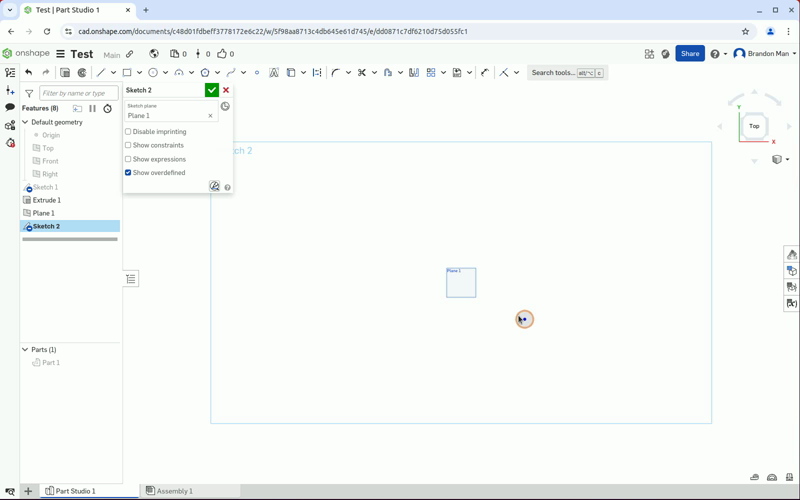
scroll(6)
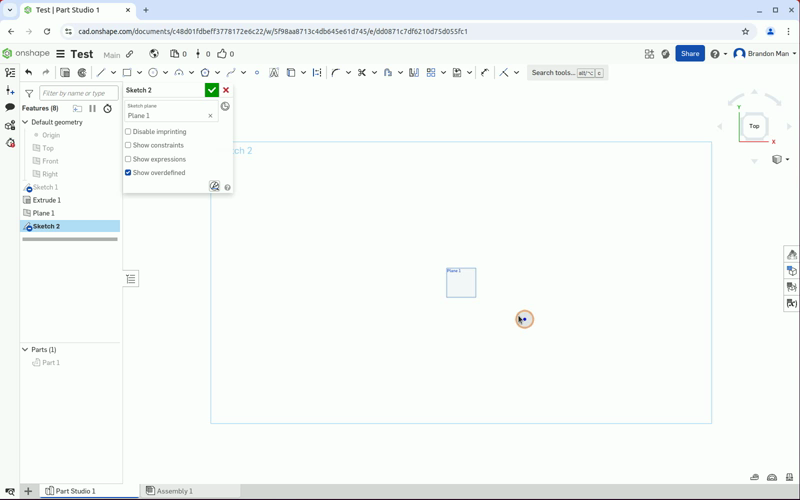
scroll(6)
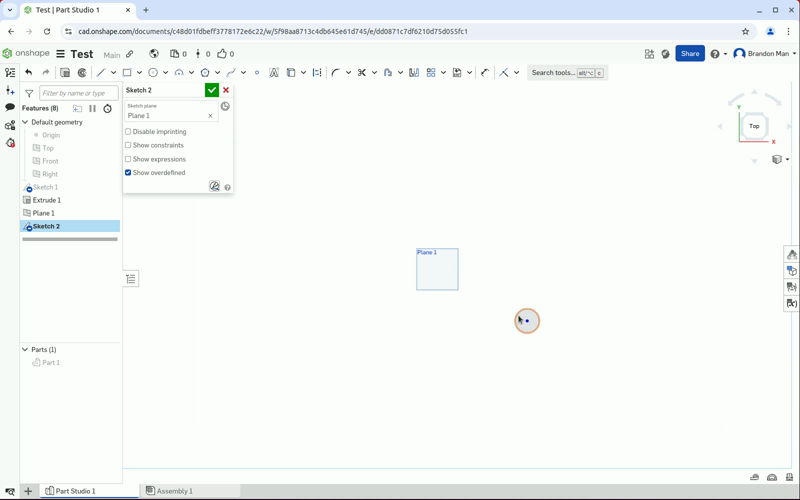
scroll(6)
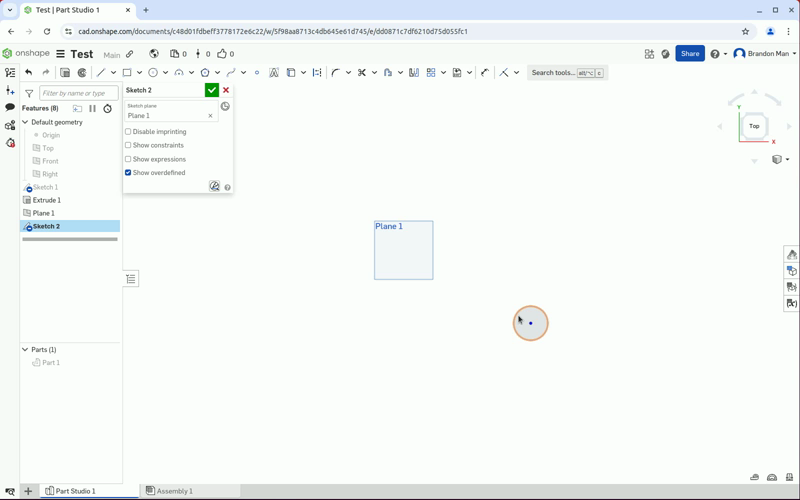
scroll(6)
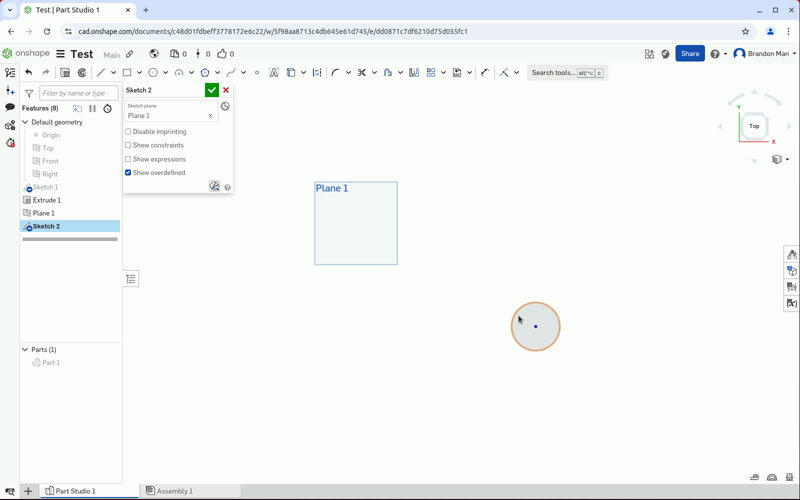
scroll(6)
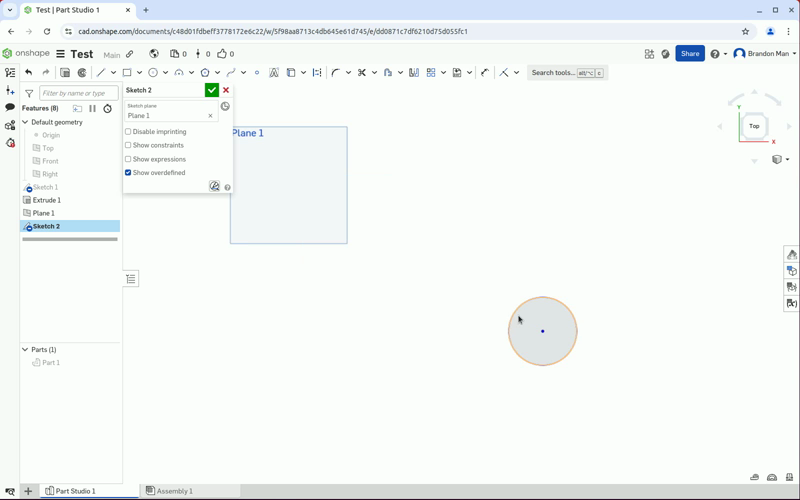
scroll(6)
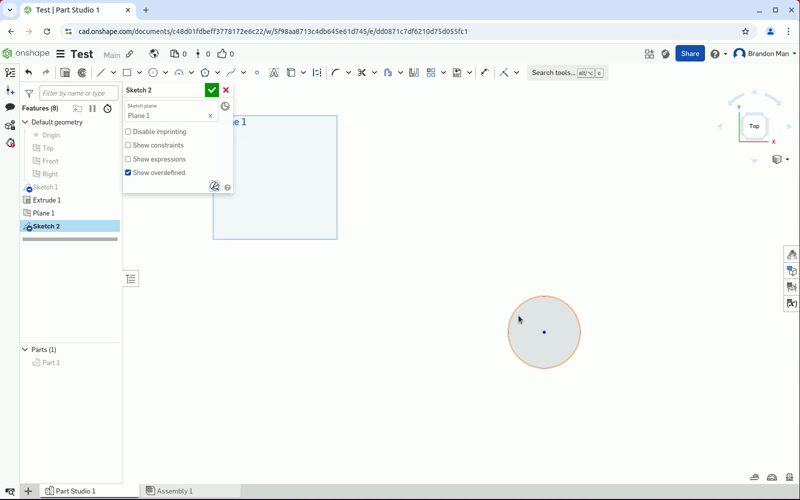
scroll(6)
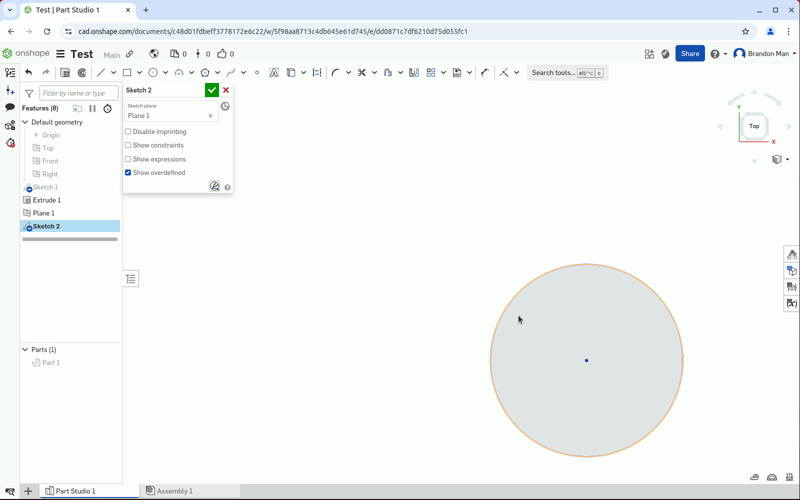
click(518, 315)
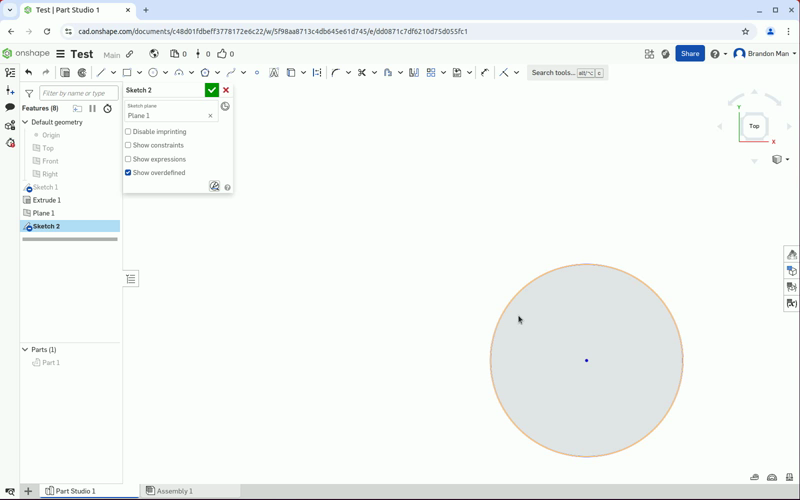
scroll(-6)
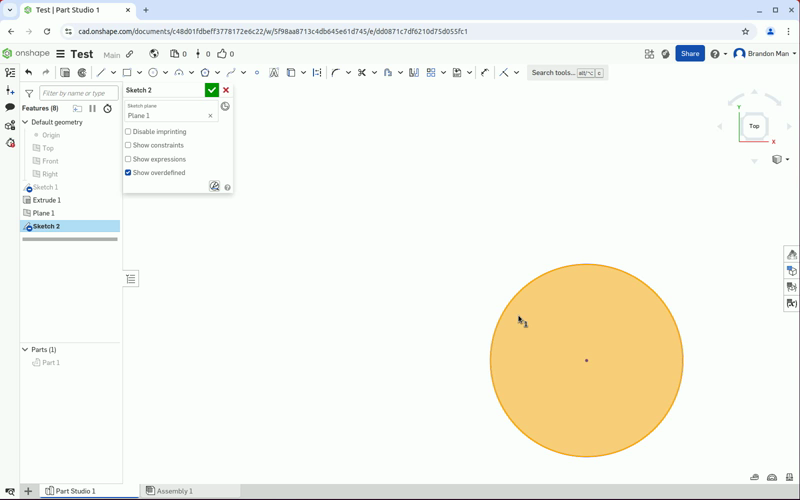
scroll(-6)
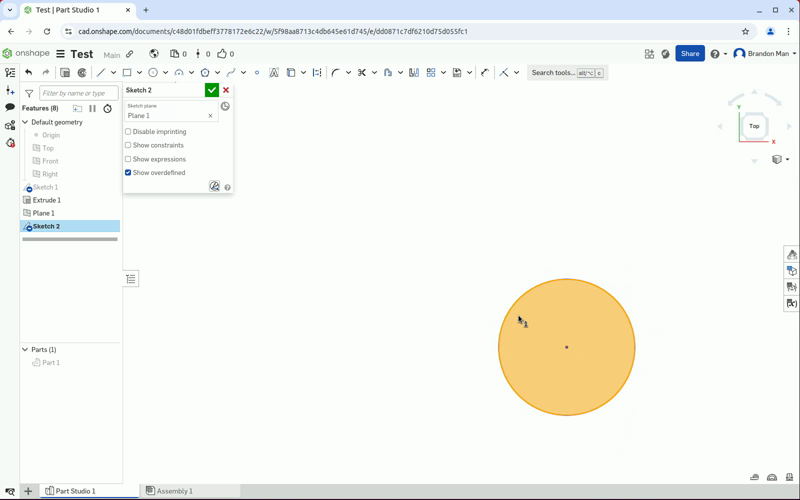
scroll(-6)
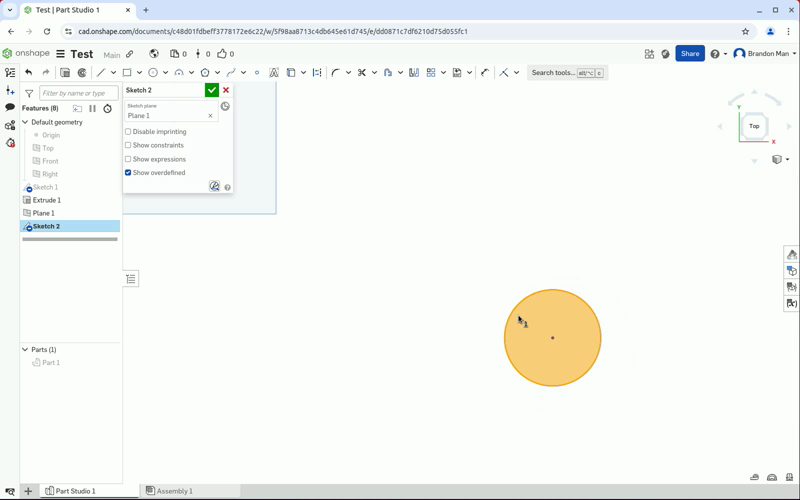
scroll(-6)
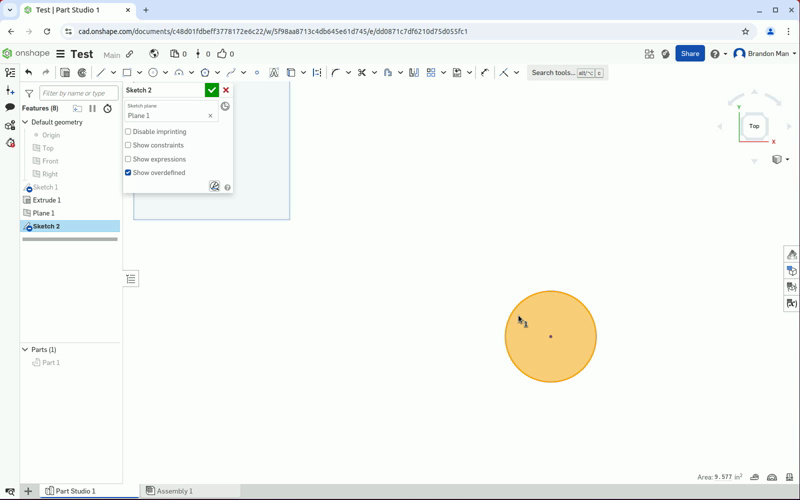
scroll(-6)
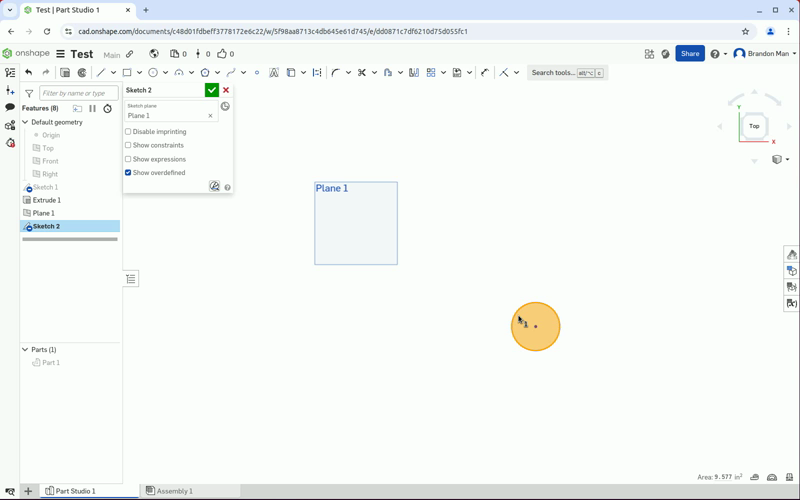
scroll(-6)
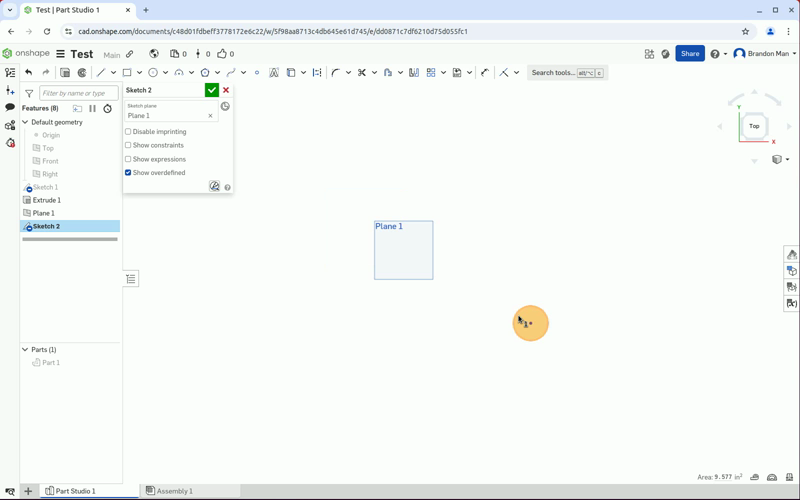
scroll(-6)
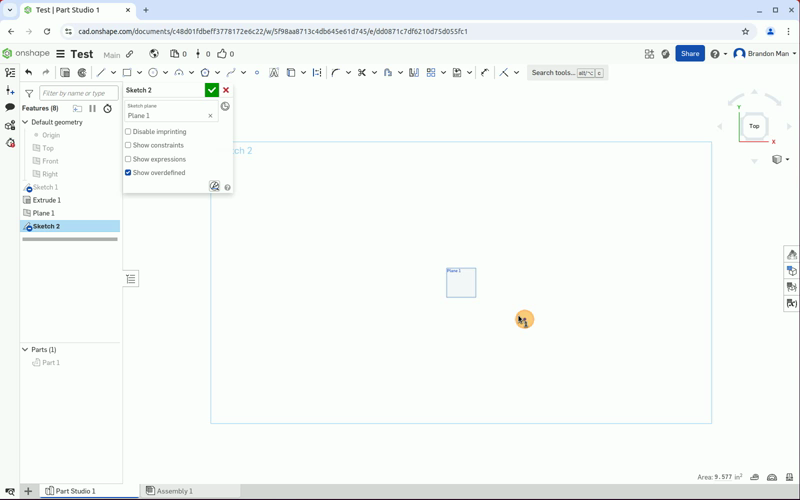
mouse_move(73, 352)
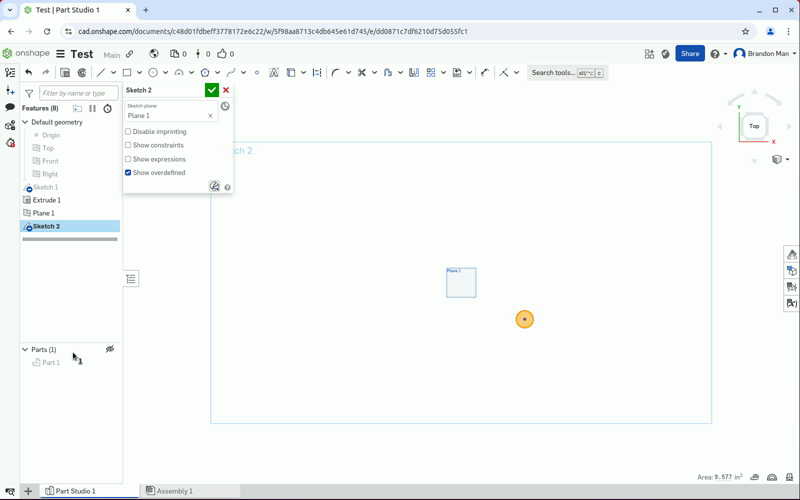
key(shift+y)
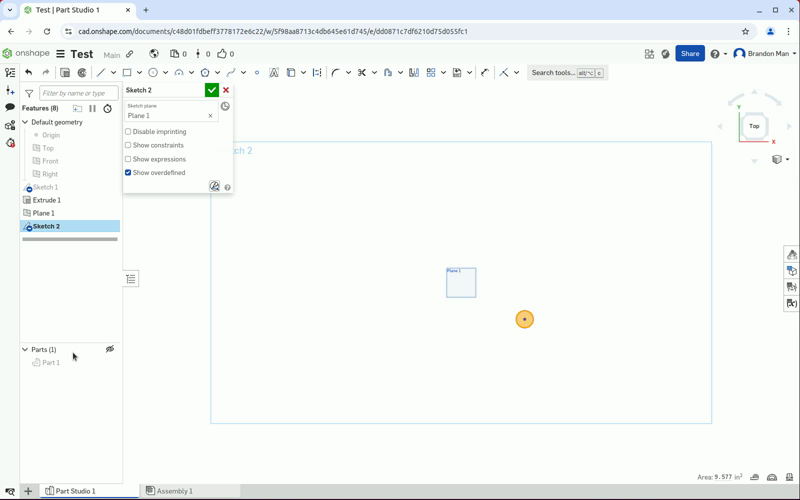
key(shift+e)
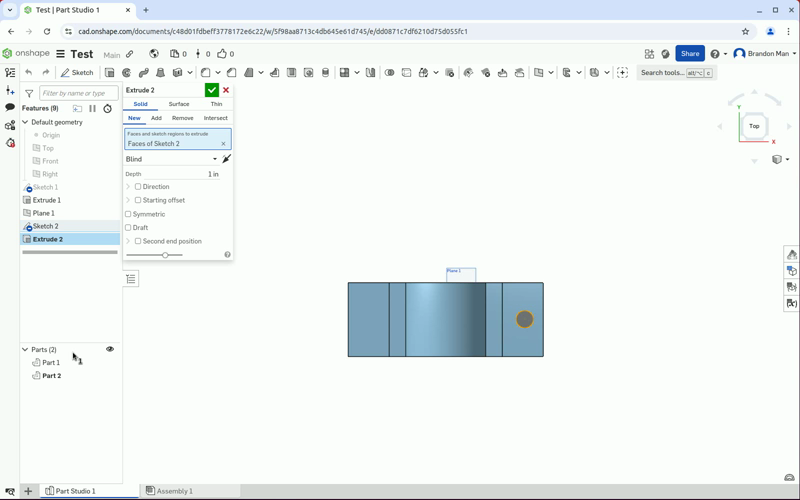
mouse_move(143, 106)
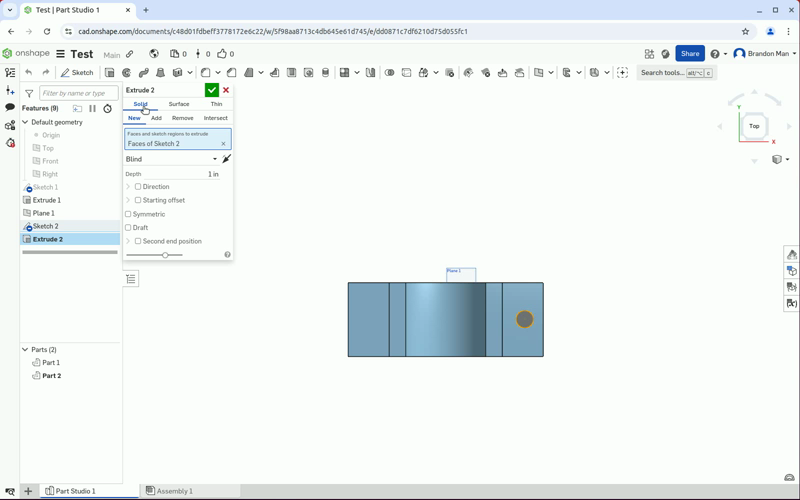
click(143, 106)
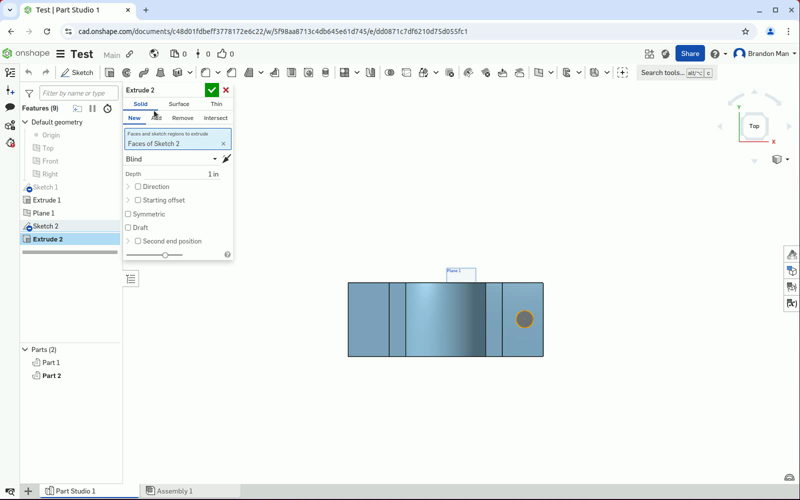
mouse_move(186, 120)
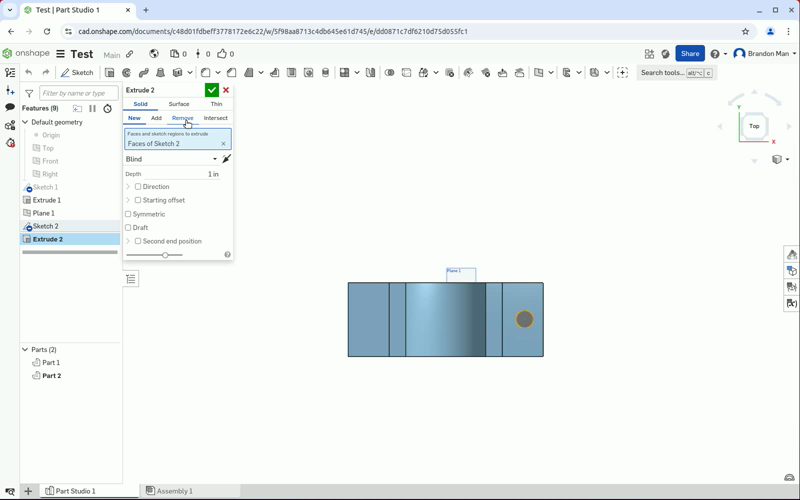
click(186, 120)
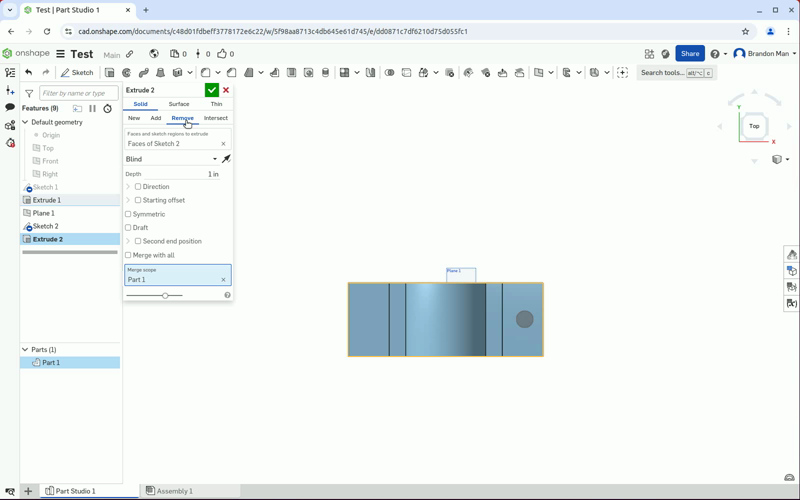
key(tab, 4)
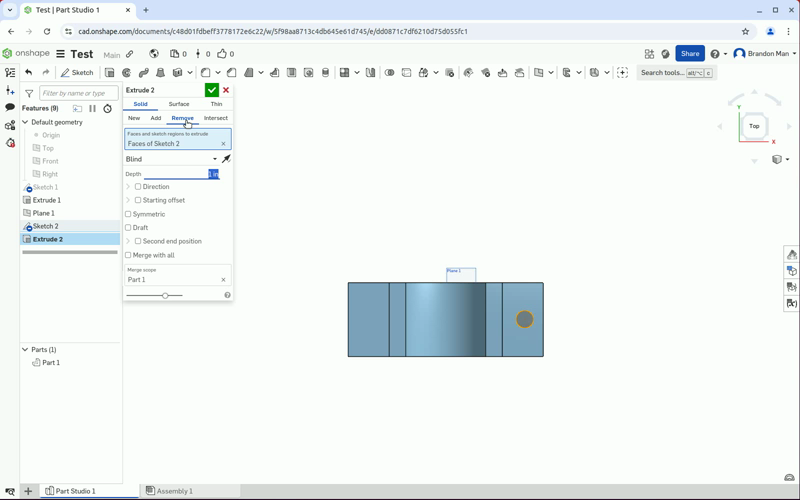
text(16.85)
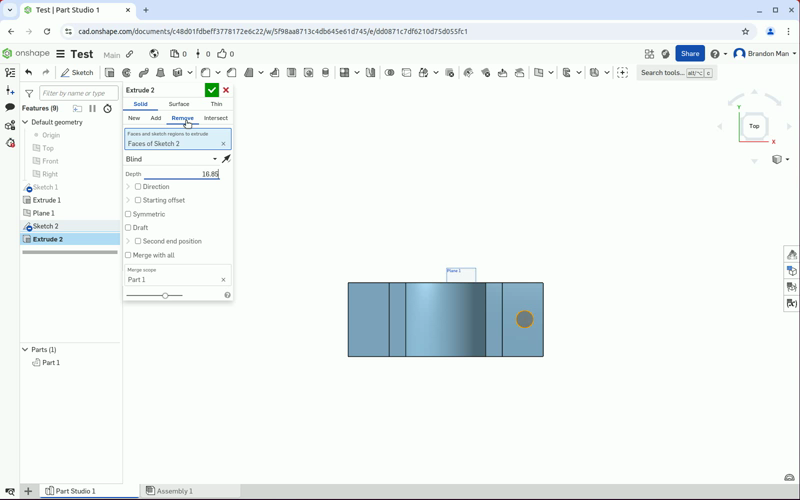
key(tab, 6)
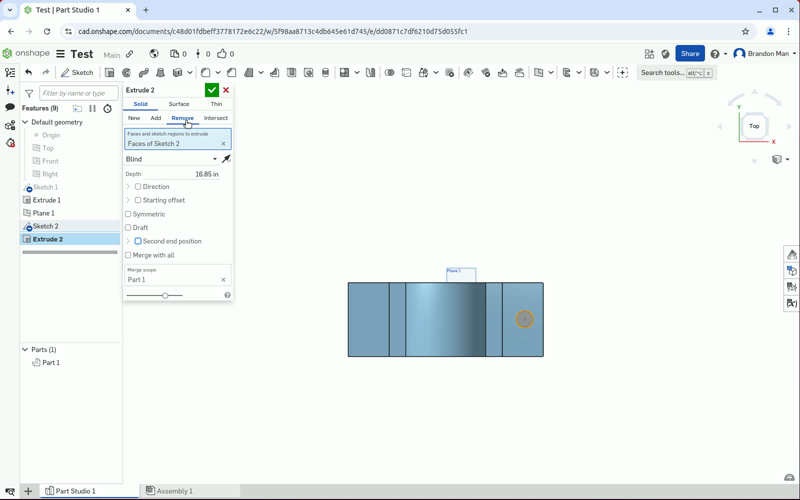
key(space)
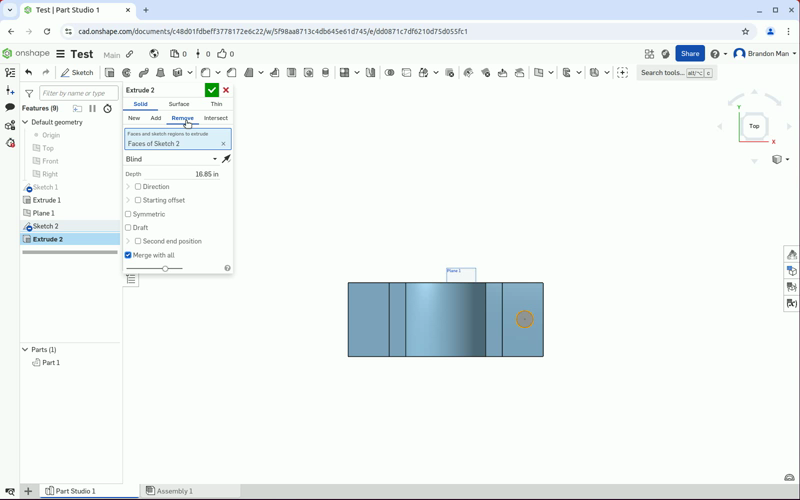
key(enter)
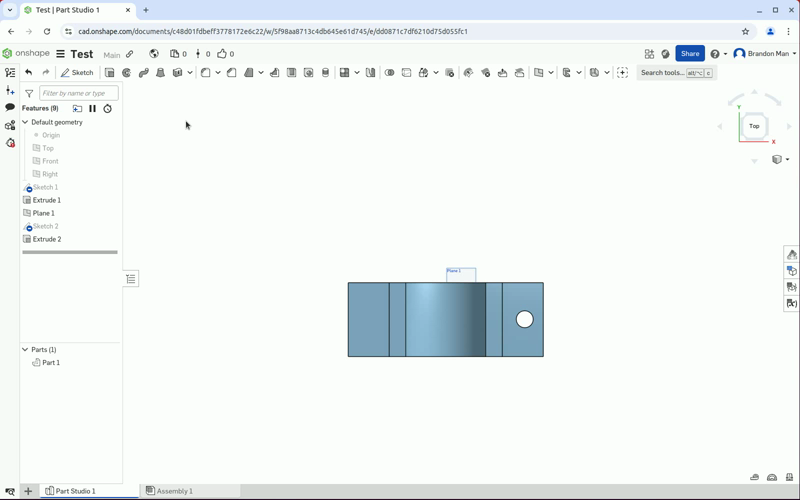
key(shift+h)
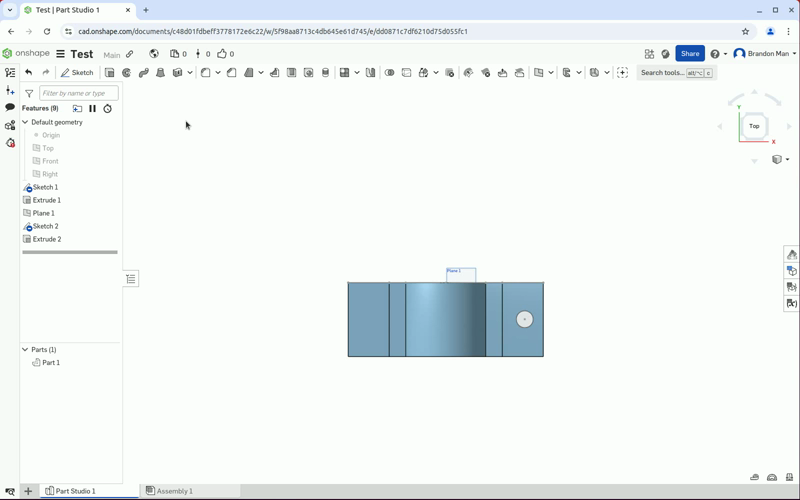
key(shift+h)
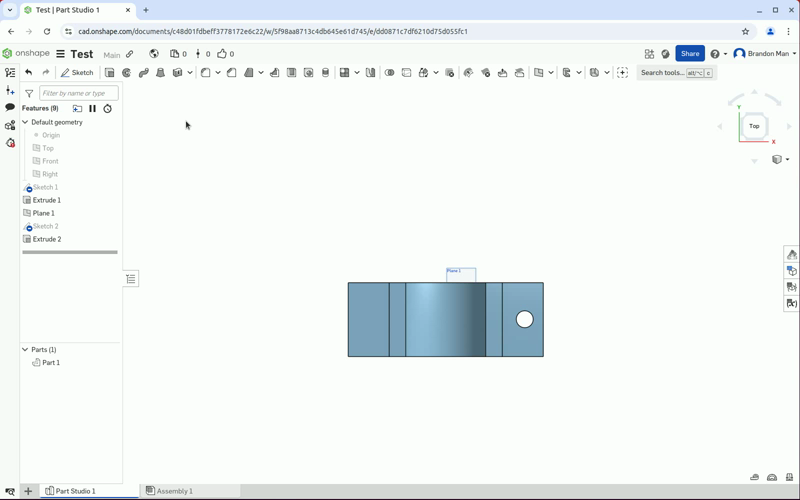
mouse_move(73, 189)
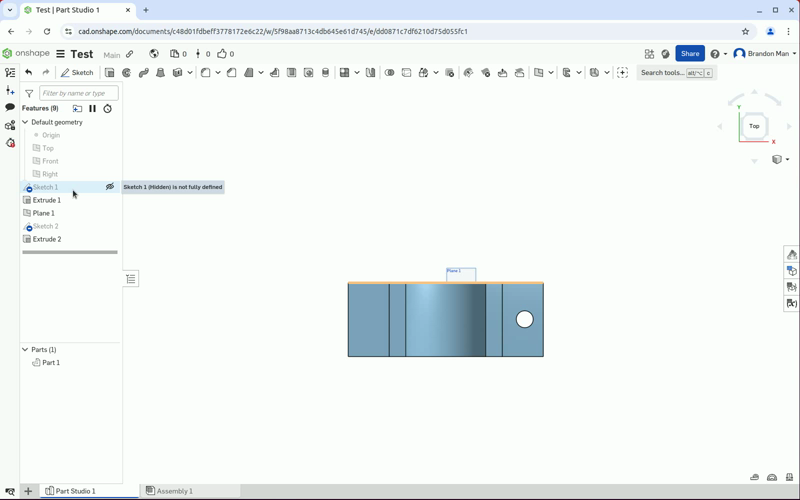
click(73, 189)
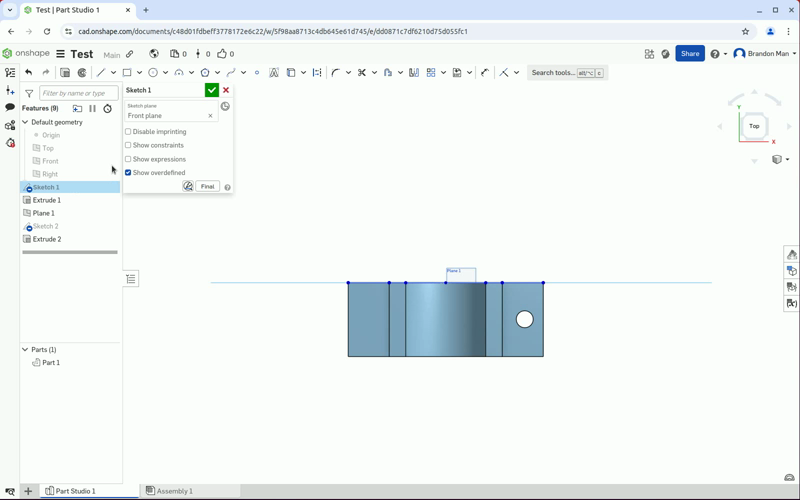
mouse_move(229, 92)
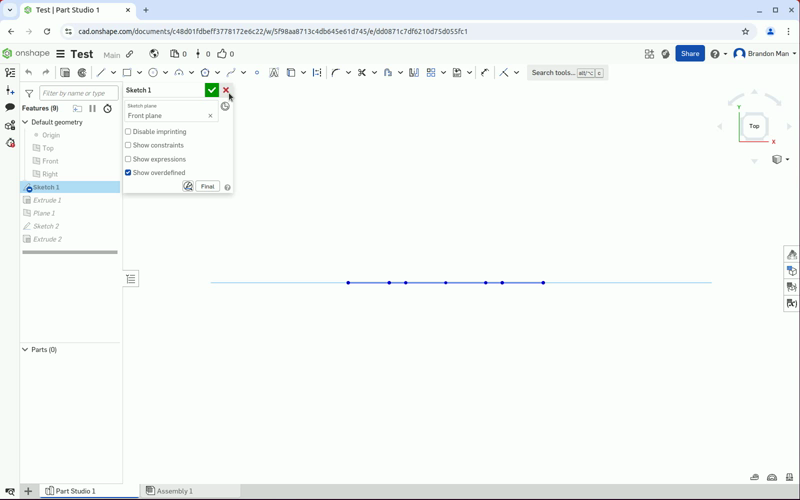
click(229, 92)
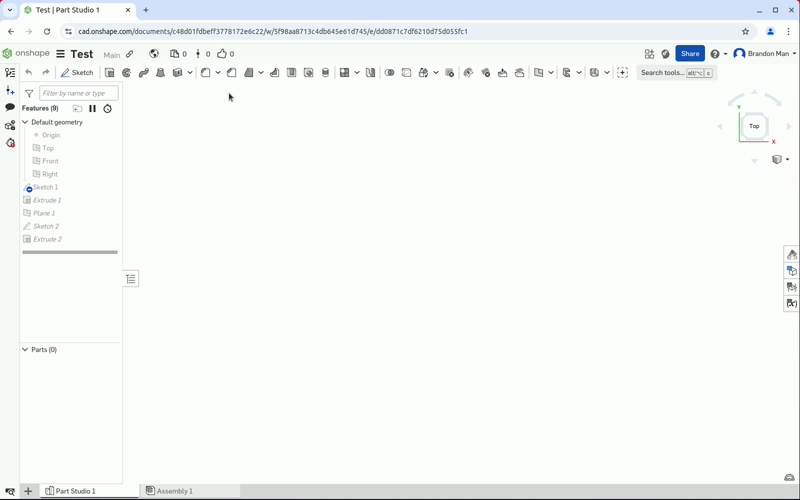
key(shift+s)
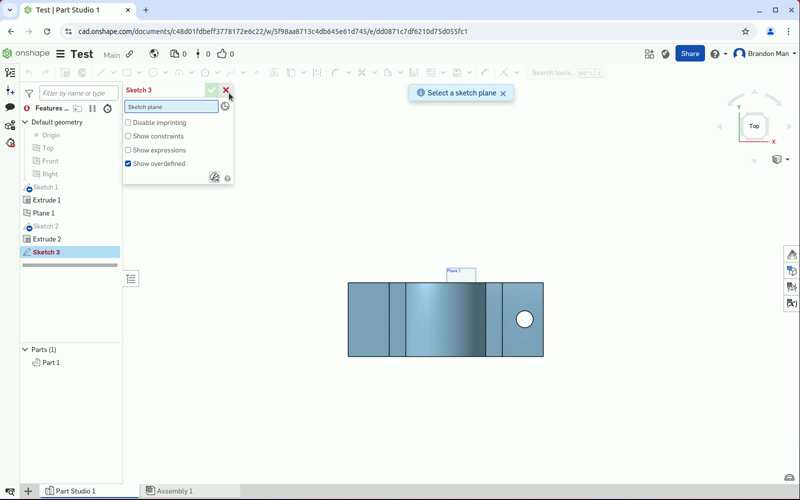
mouse_move(73, 215)
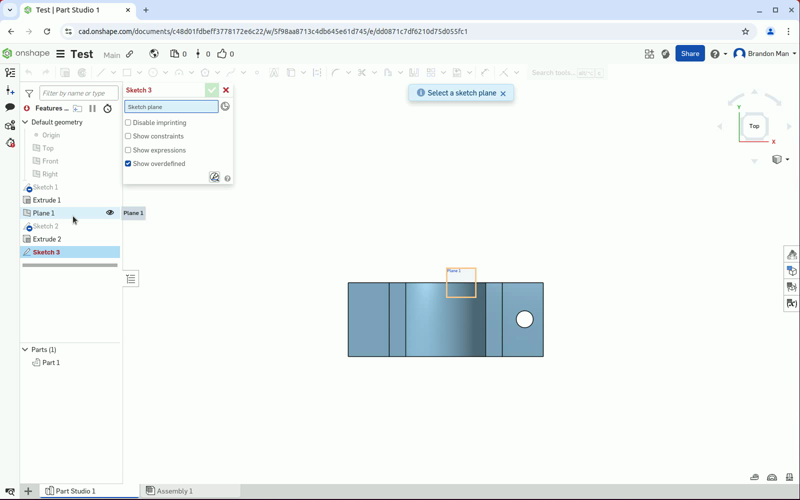
click(73, 215)
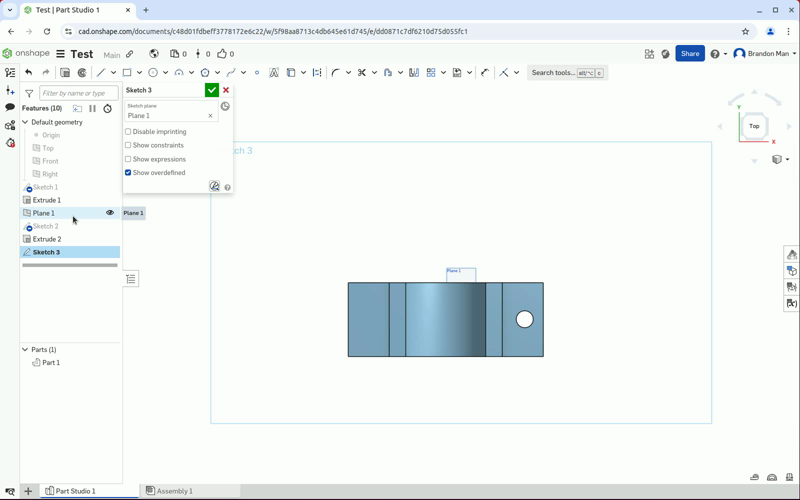
mouse_move(73, 352)
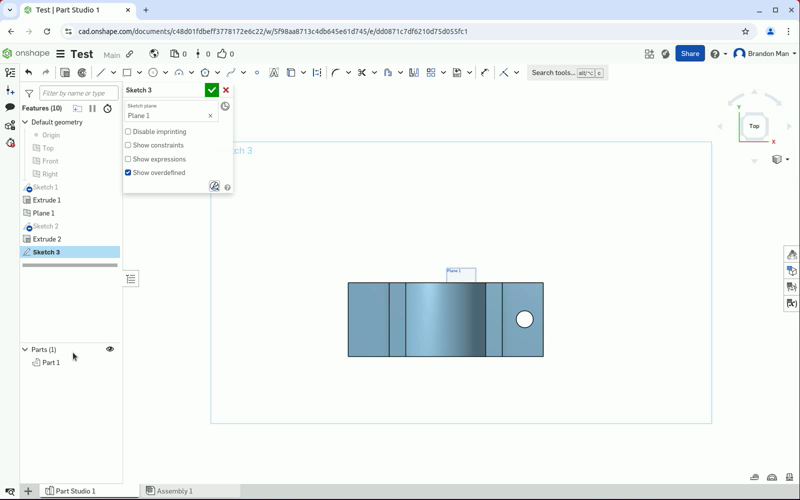
key(y)
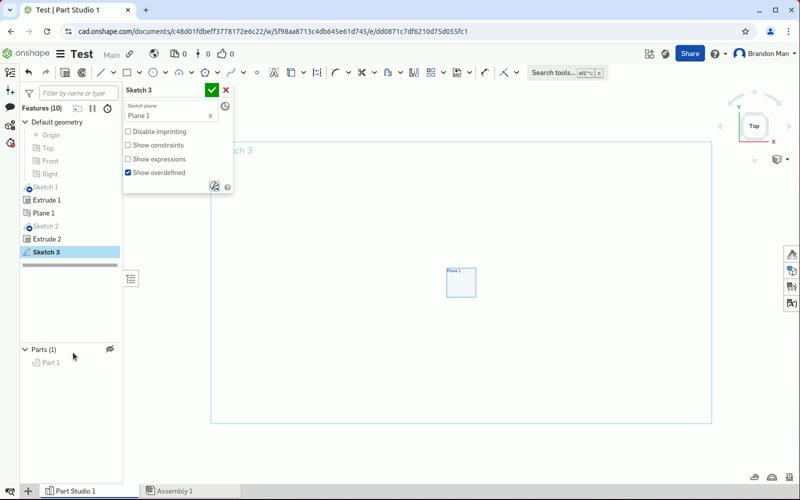
key(c)
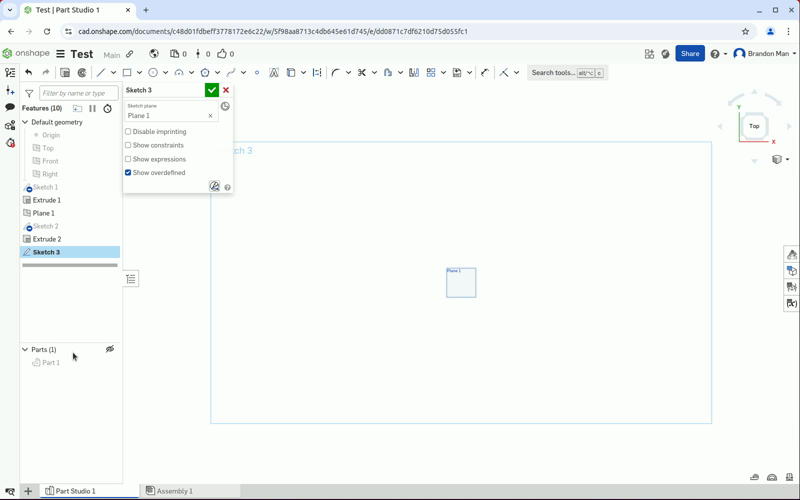
key_down(shift)
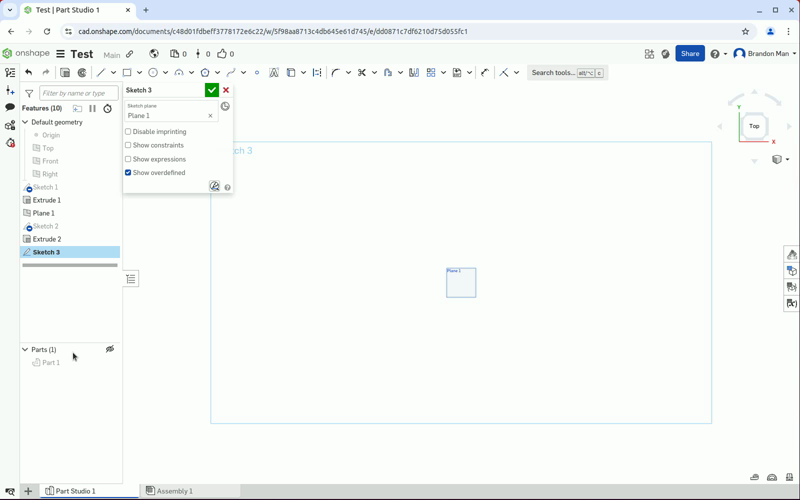
mouse_move(368, 319)
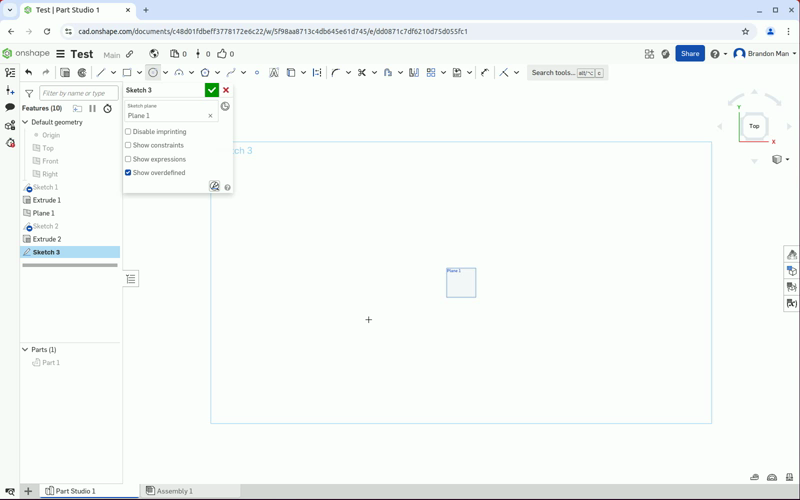
click(368, 319)
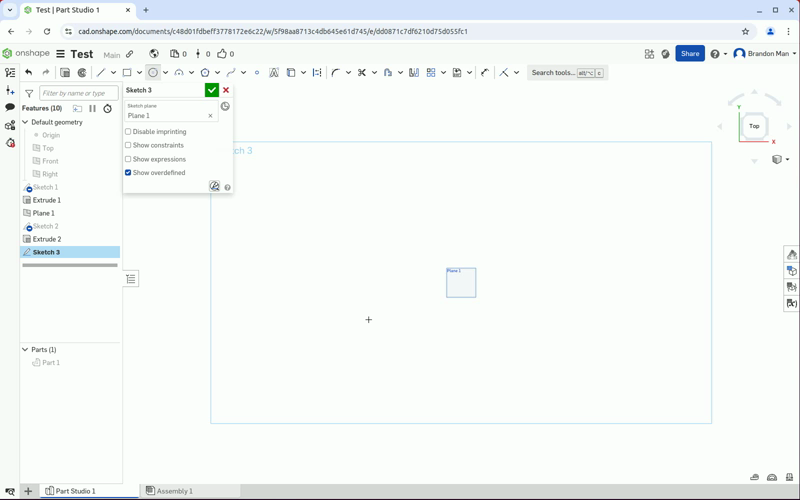
key_up(shift)
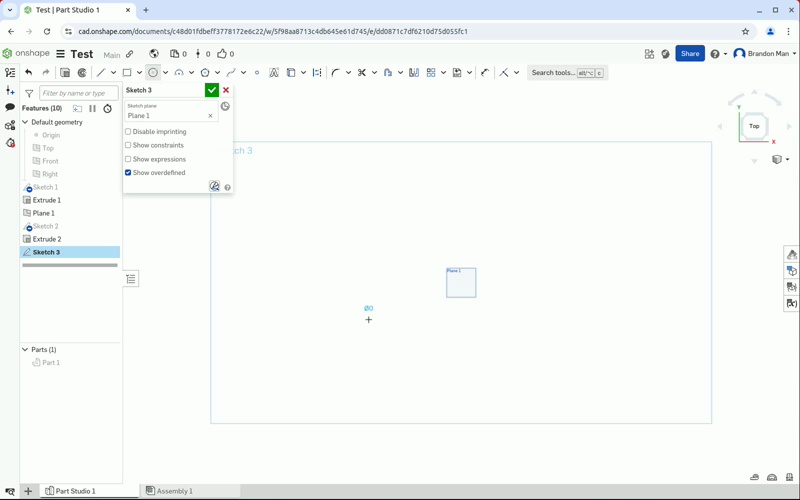
mouse_move(377, 319)
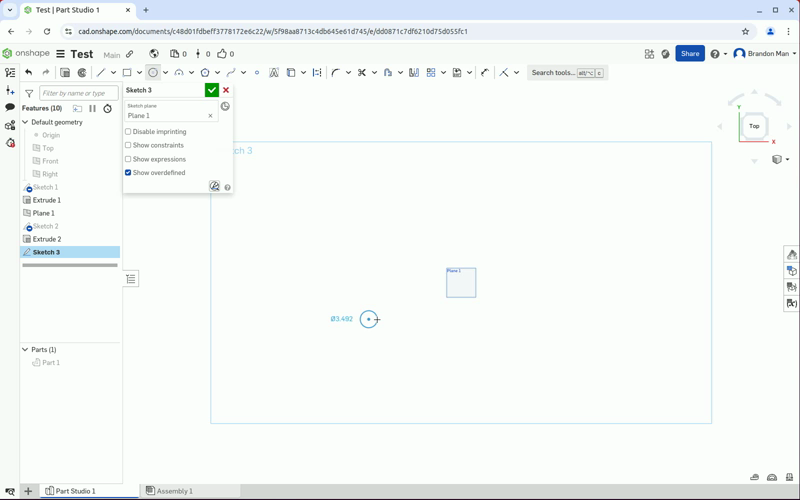
click(377, 319)
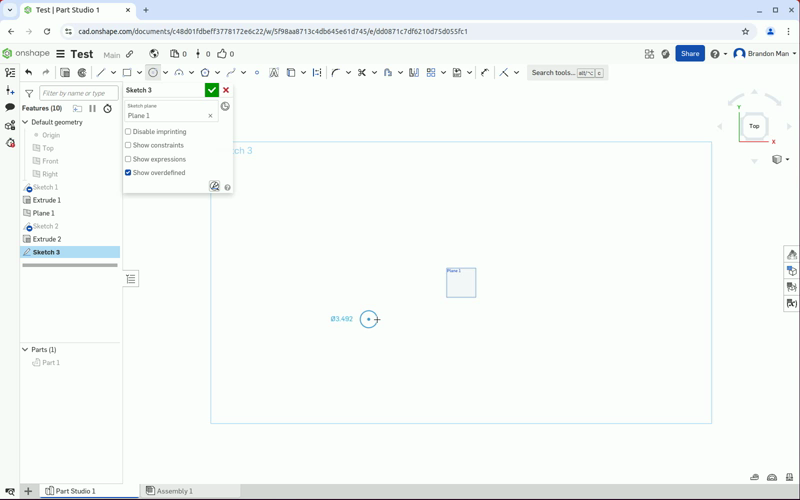
key(esc)
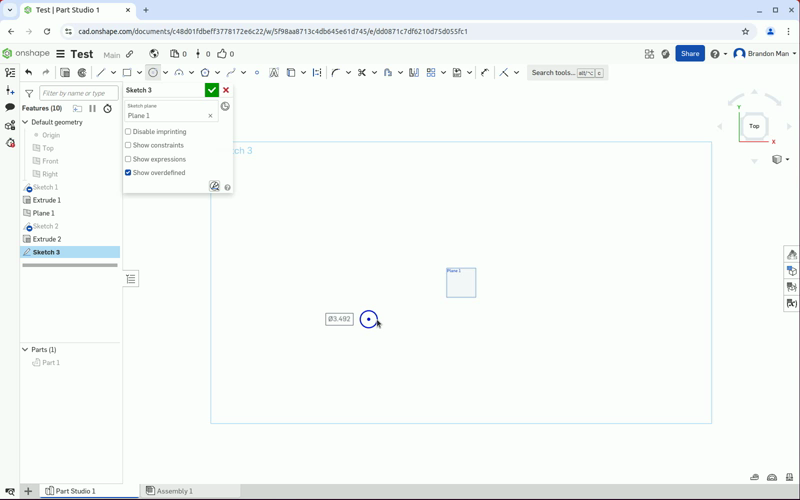
mouse_move(372, 317)
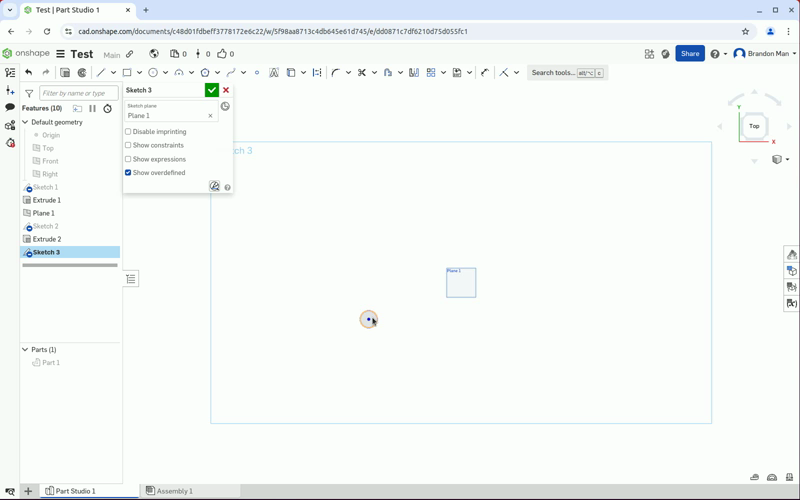
scroll(6)
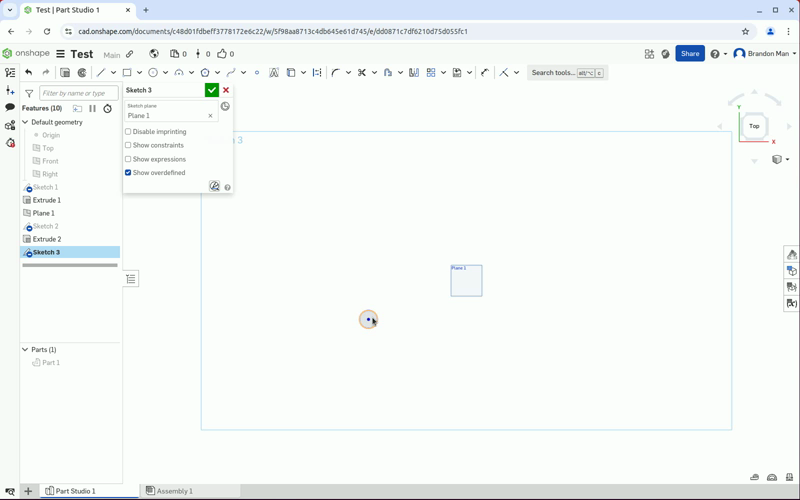
scroll(6)
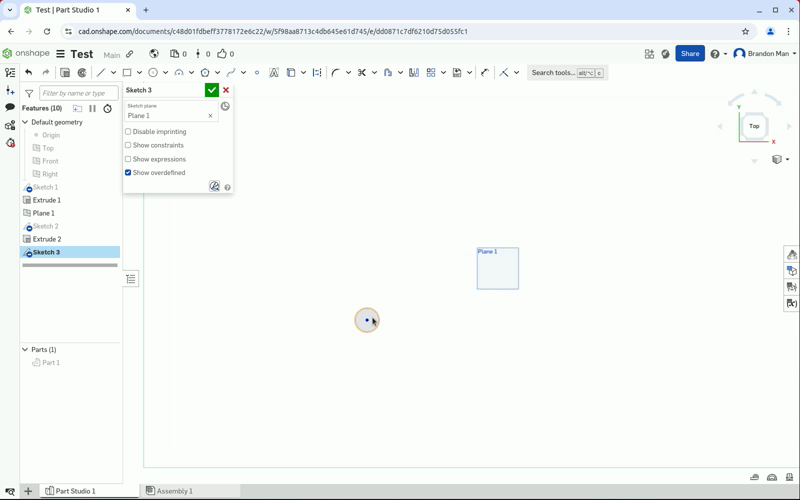
scroll(6)
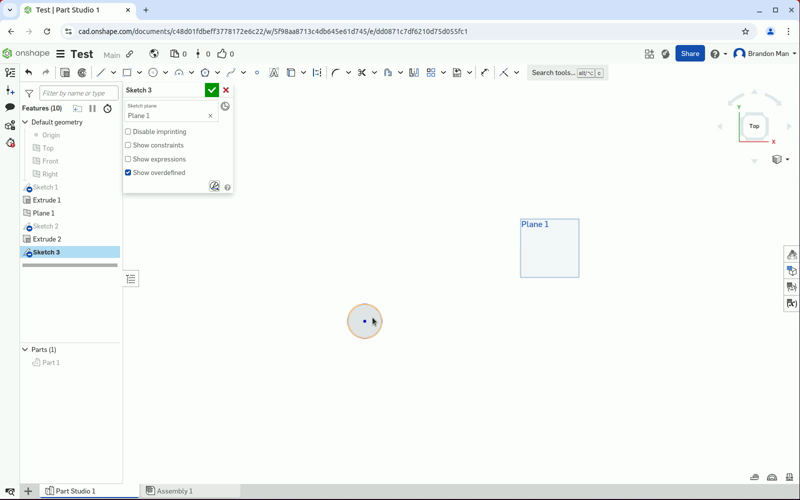
scroll(6)
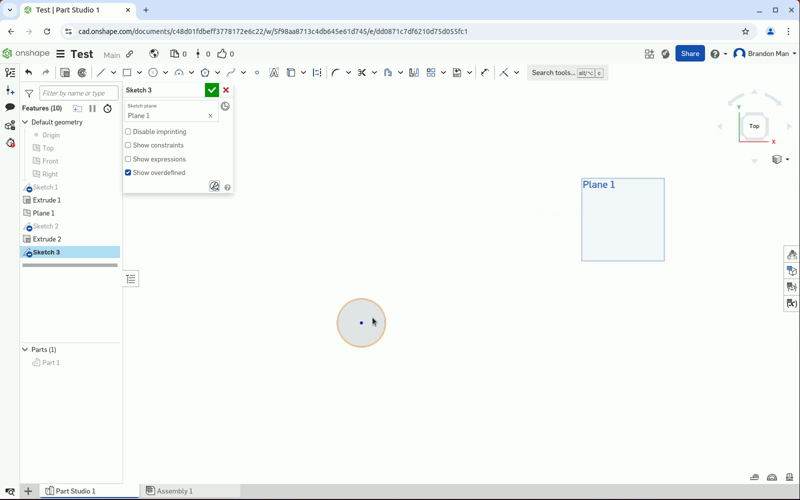
scroll(6)
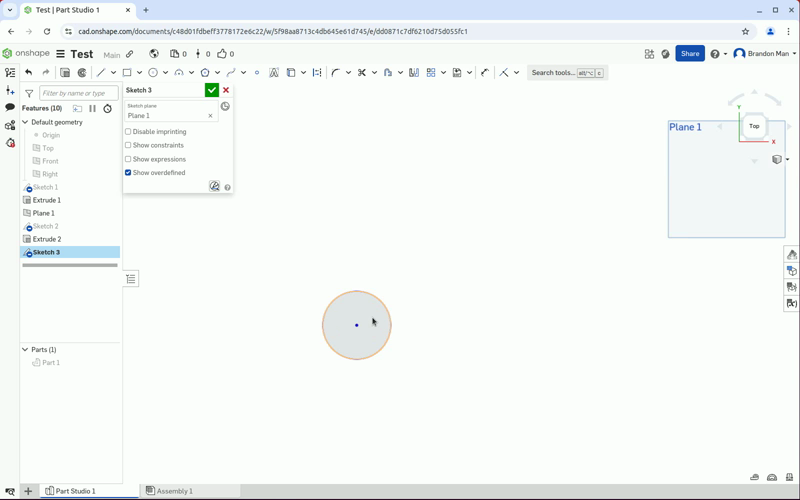
scroll(6)
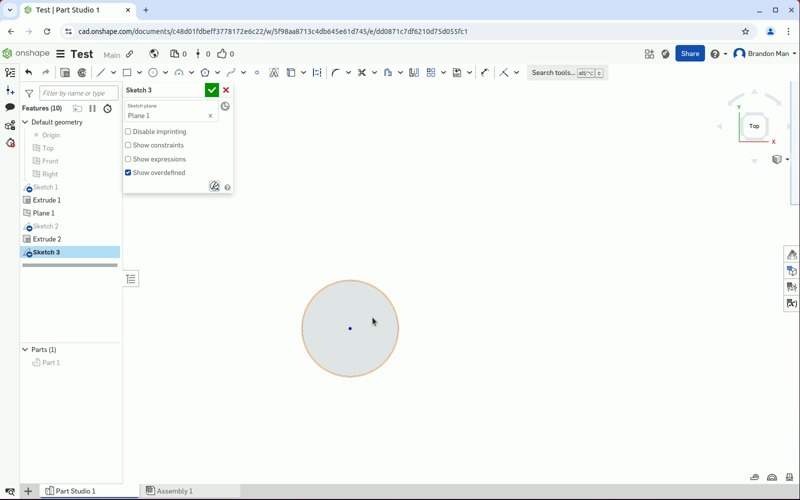
scroll(6)
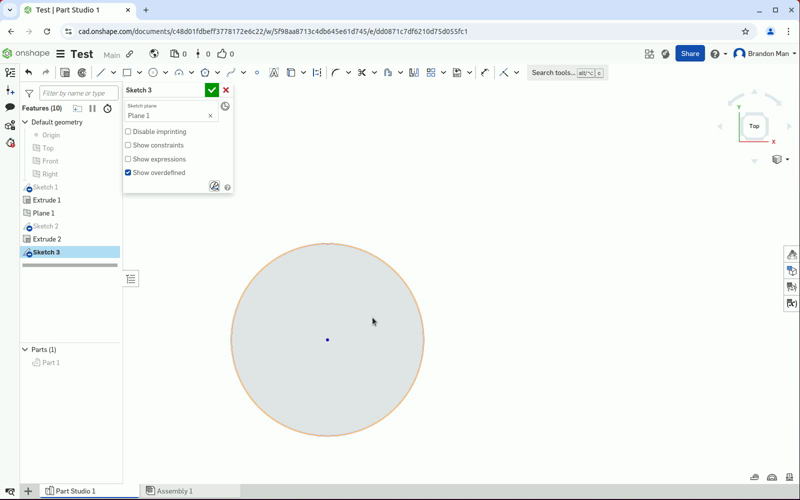
click(372, 317)
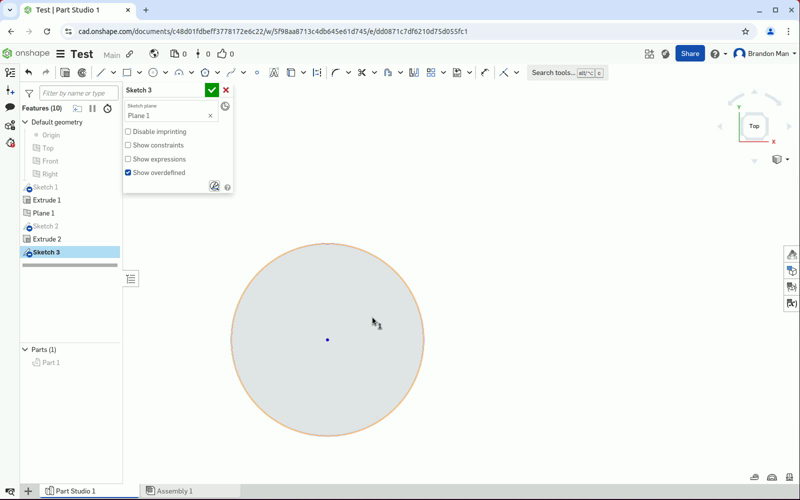
scroll(-6)
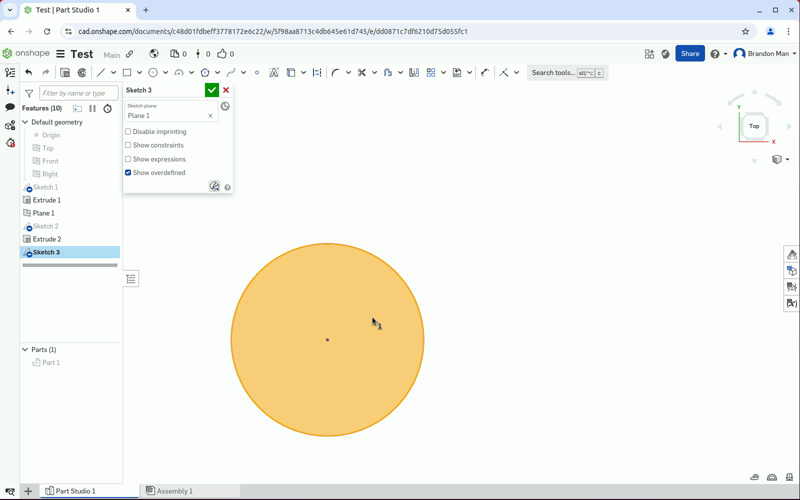
scroll(-6)
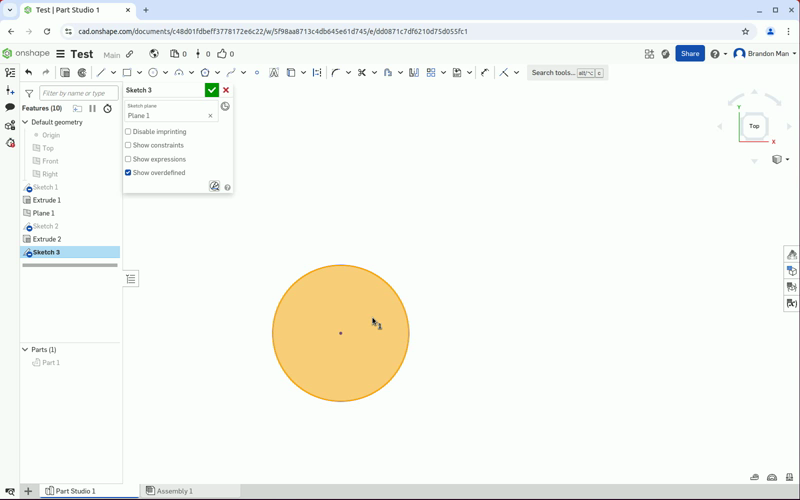
scroll(-6)
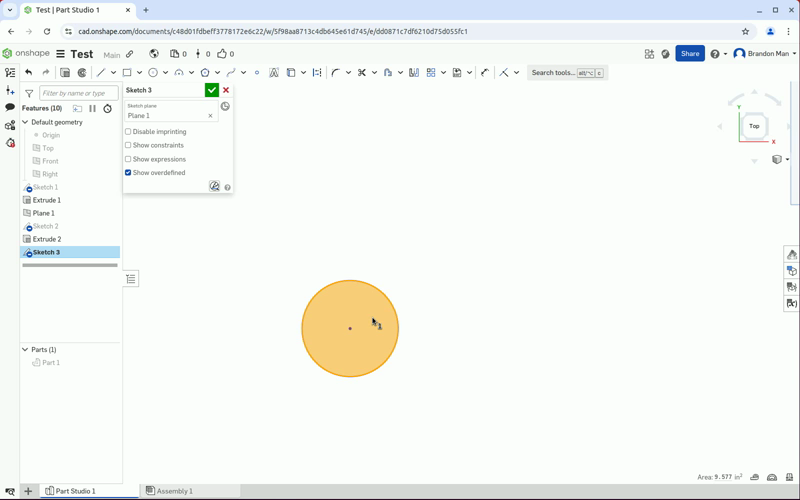
scroll(-6)
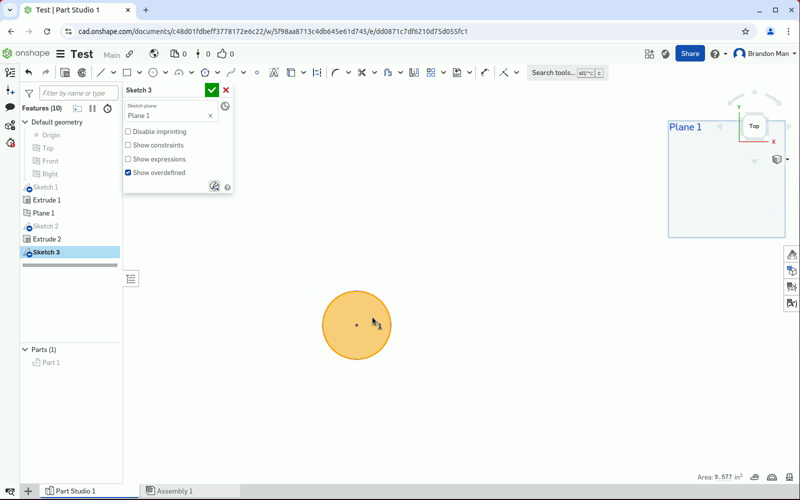
scroll(-6)
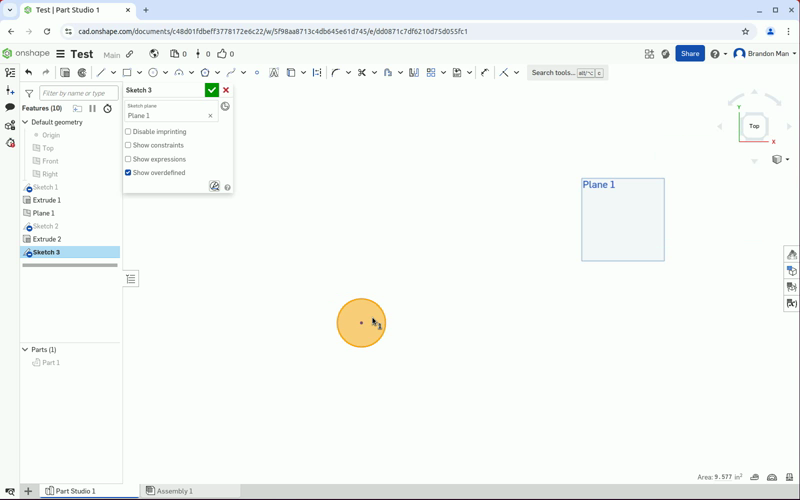
scroll(-6)
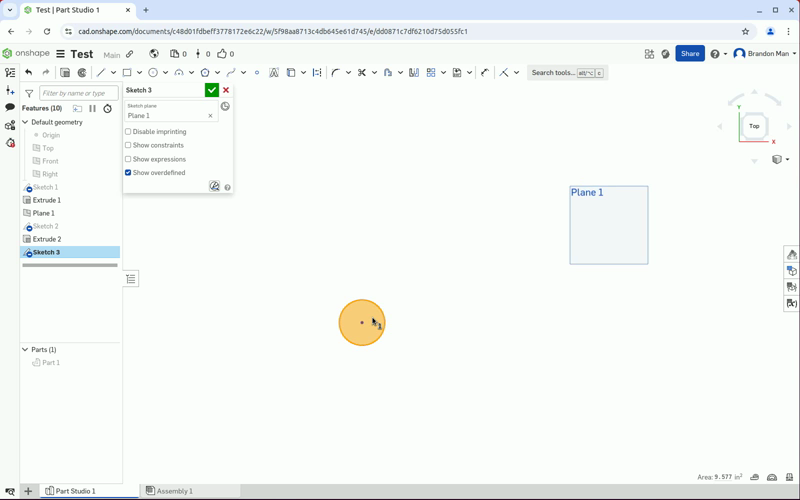
scroll(-6)
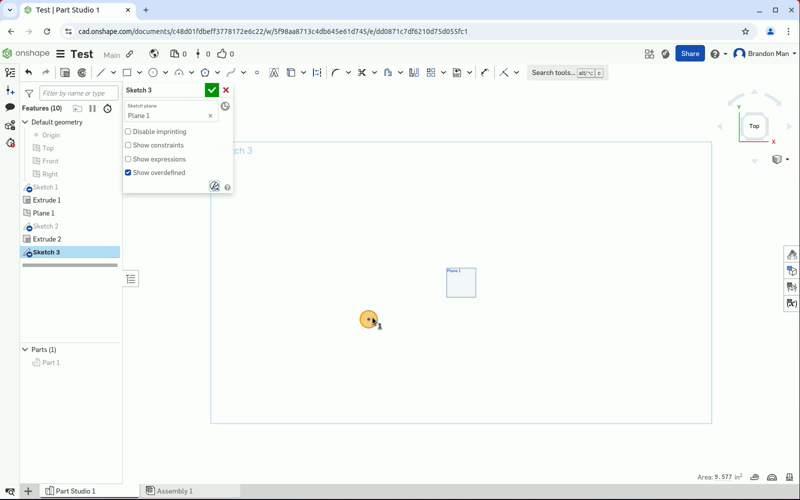
mouse_move(73, 352)
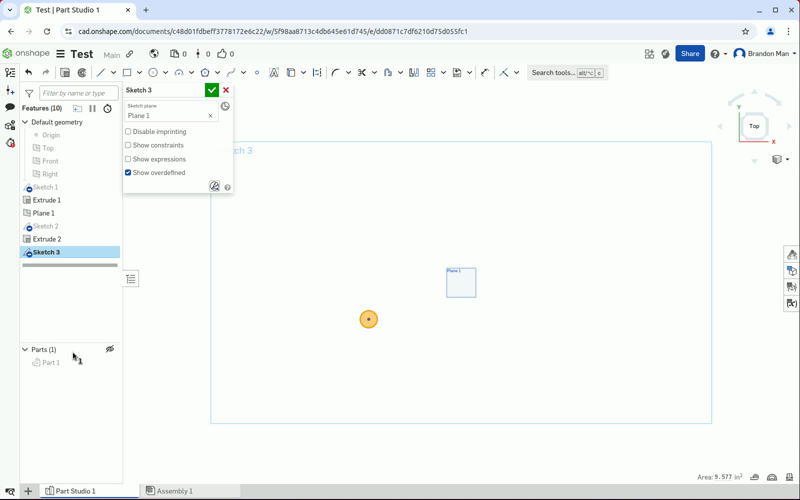
key(shift+y)
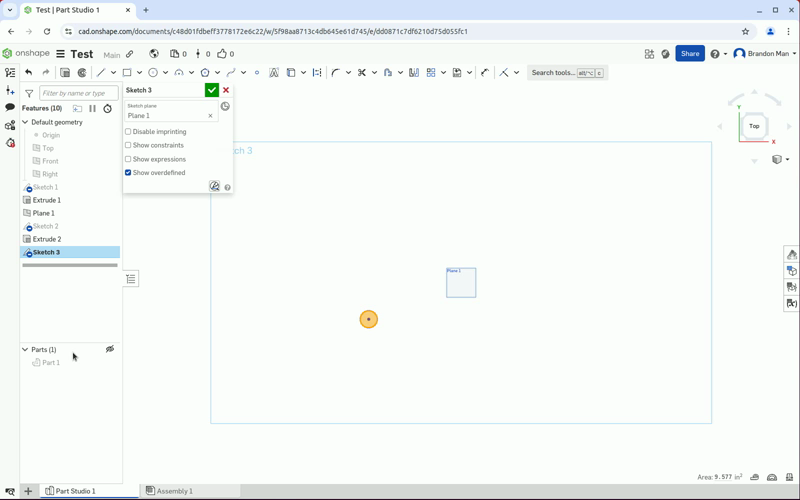
key(shift+e)
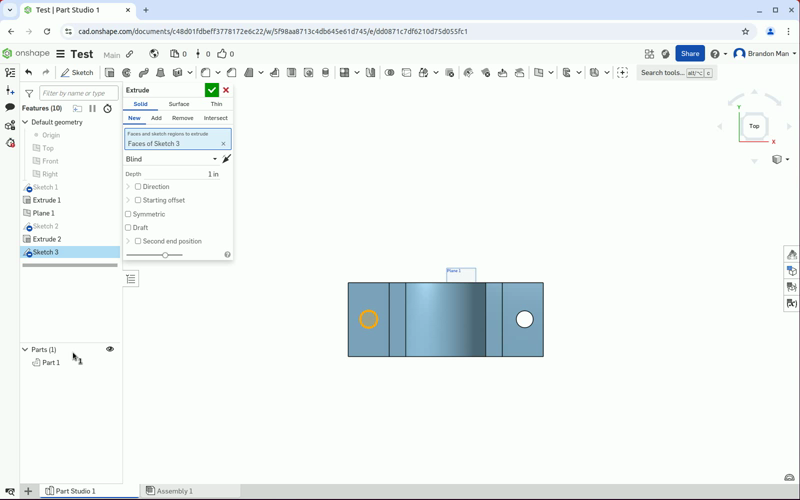
mouse_move(143, 106)
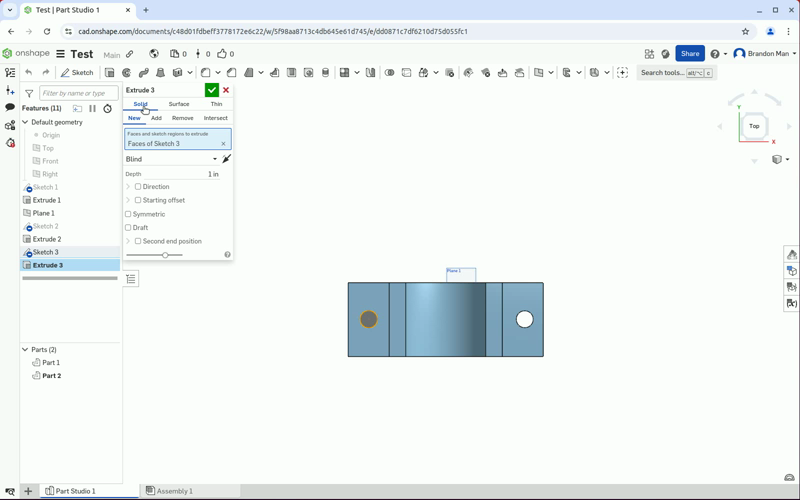
click(143, 106)
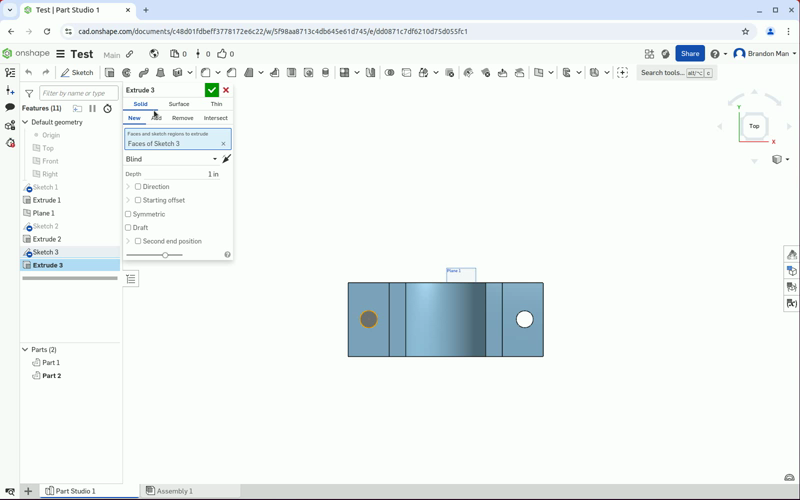
mouse_move(186, 120)
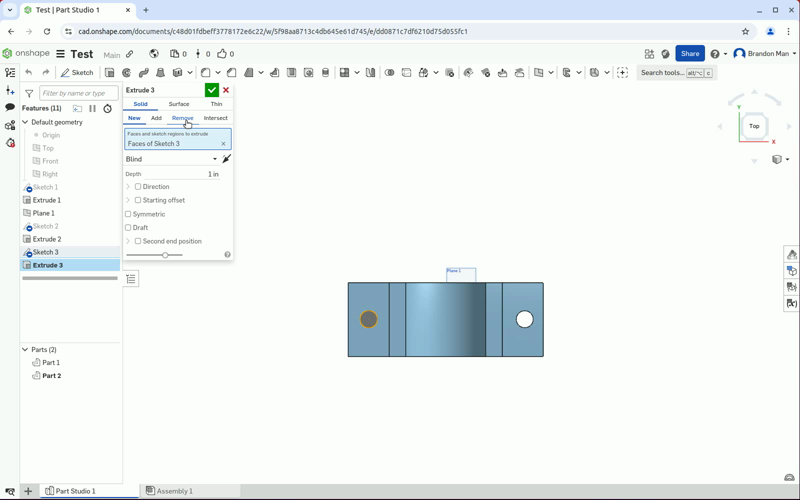
click(186, 120)
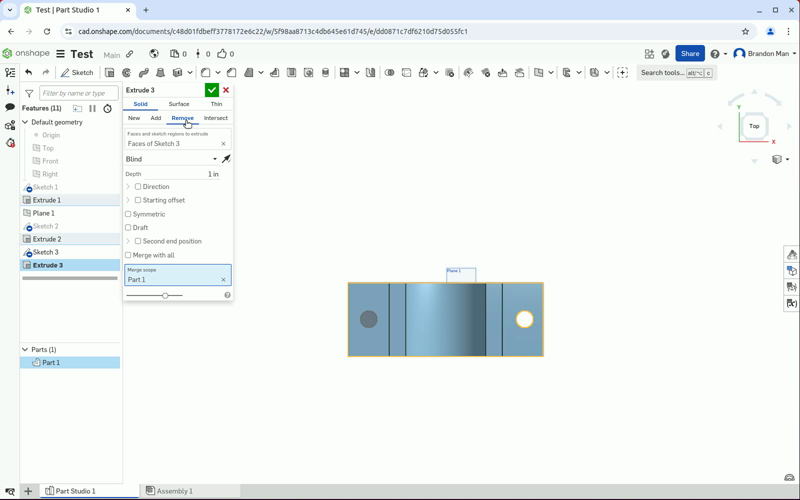
key(tab, 4)
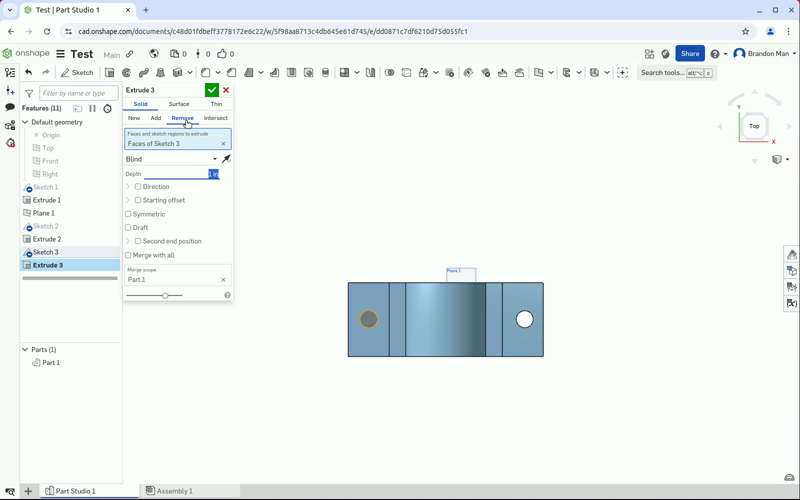
text(16.85)
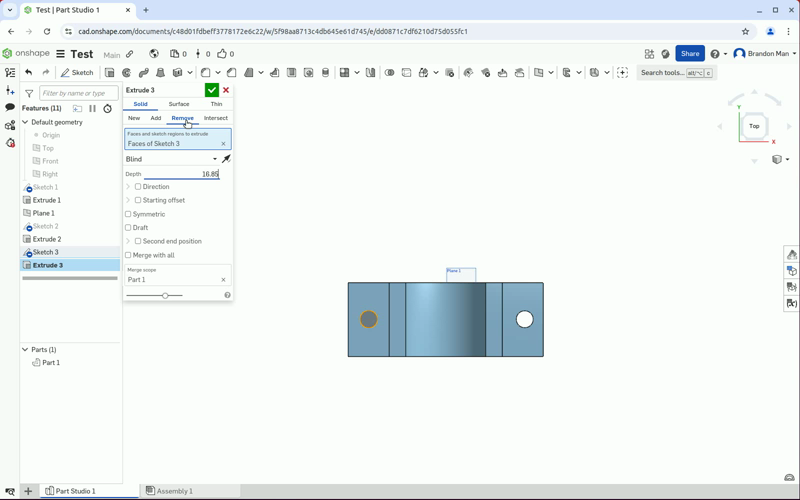
key(tab, 6)
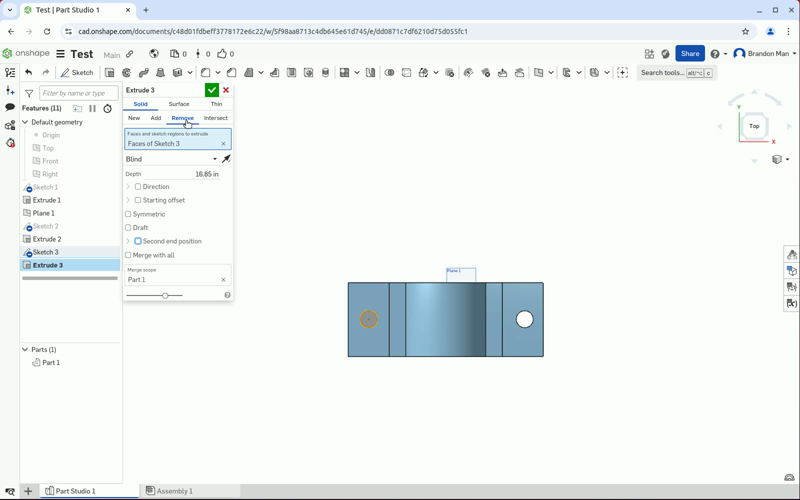
key(space)
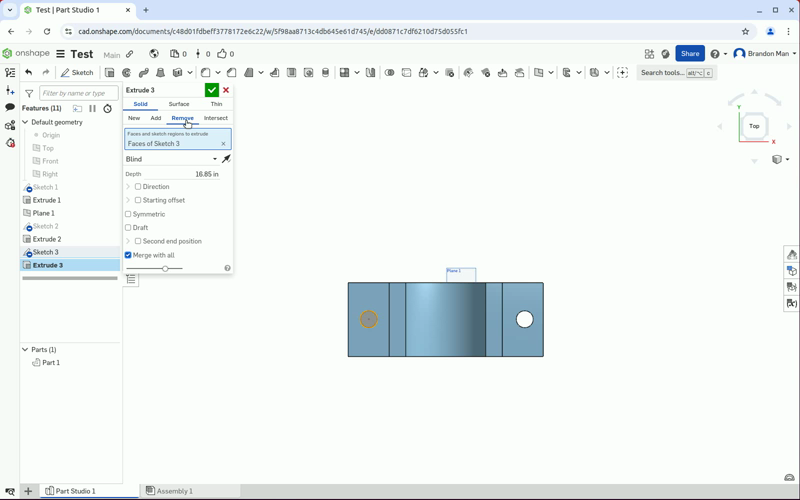
key(enter)
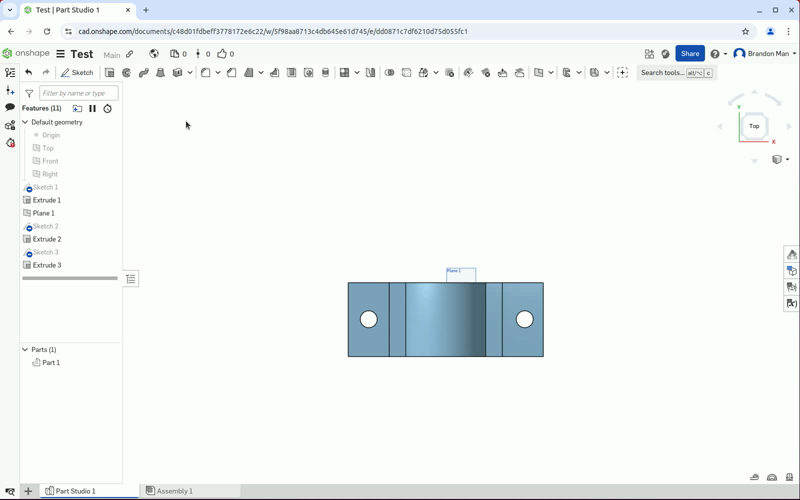
key(shift+h)
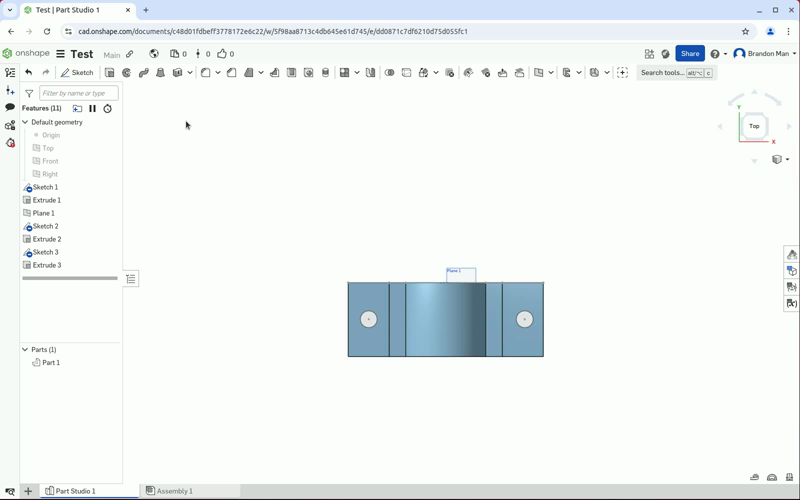
key(shift+h)
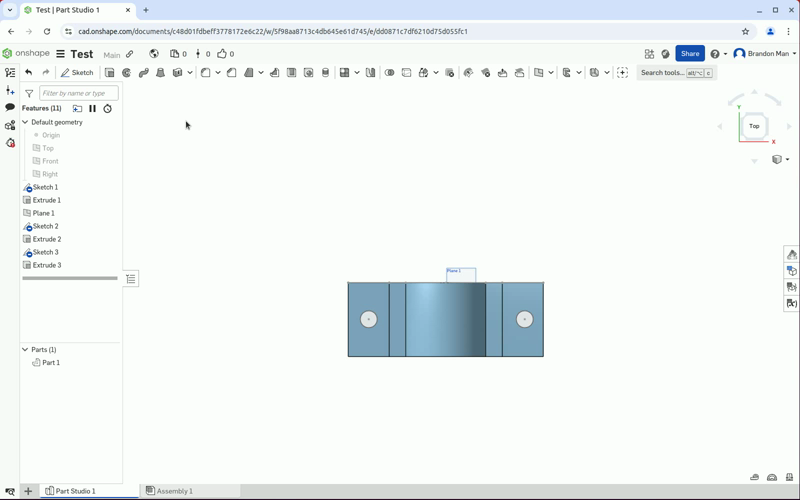
key(shift+7)
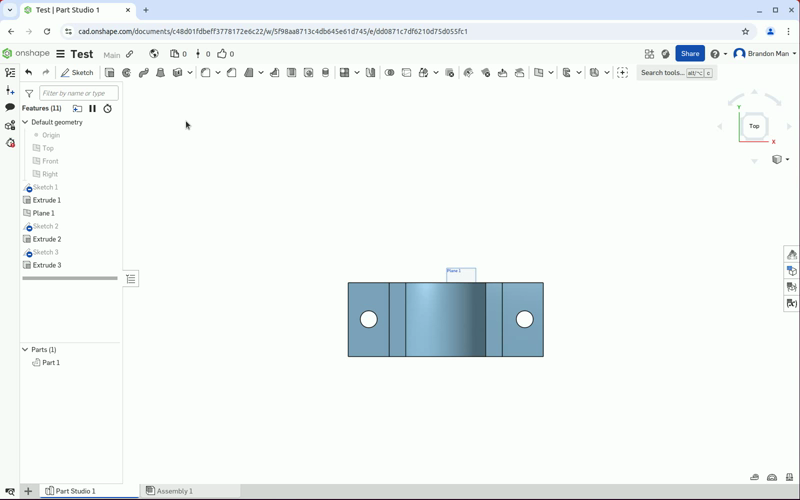
key(up, 3)
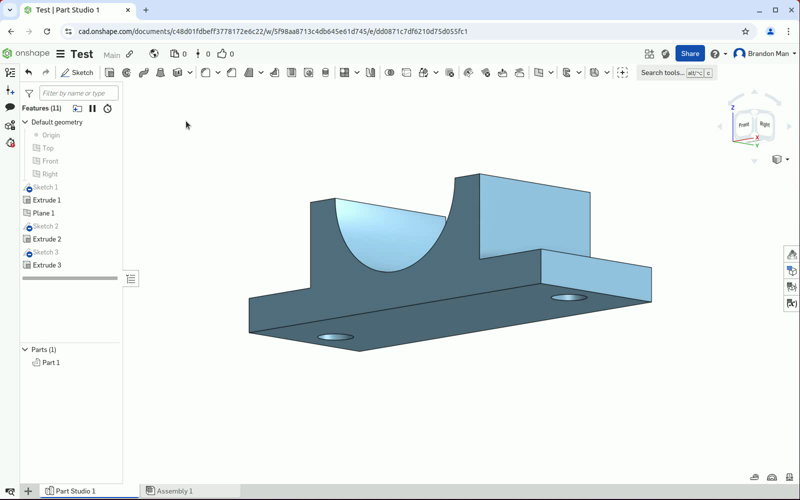
key(left, 3)
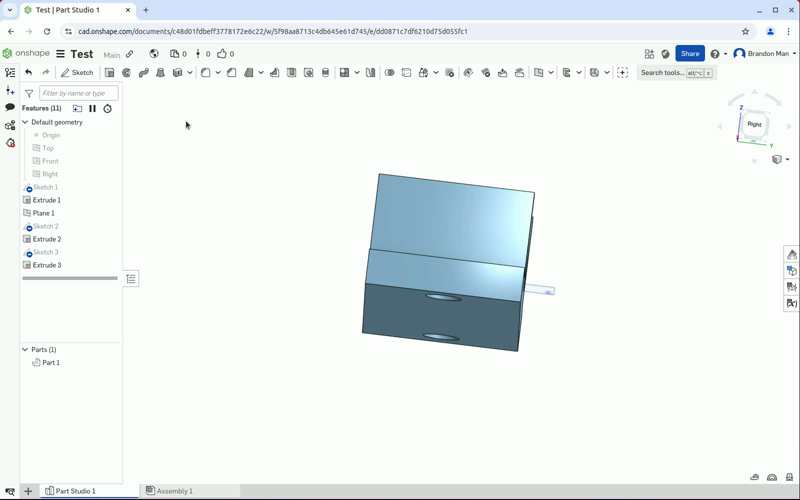
key(right, 3)
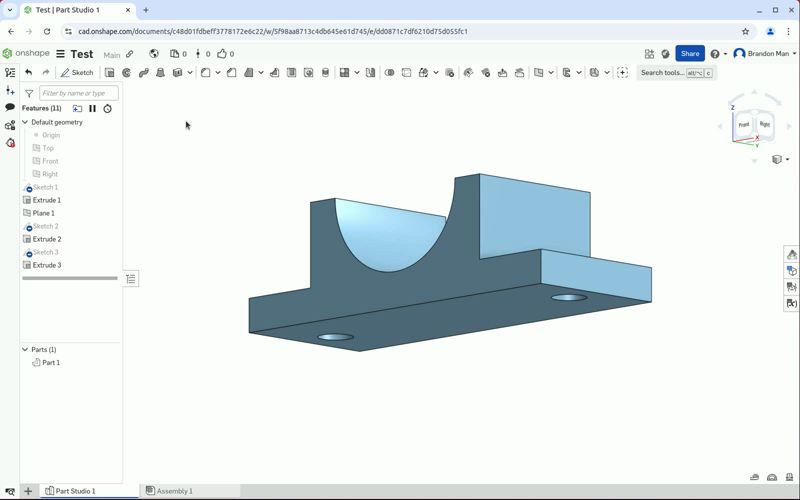
key(down, 3)
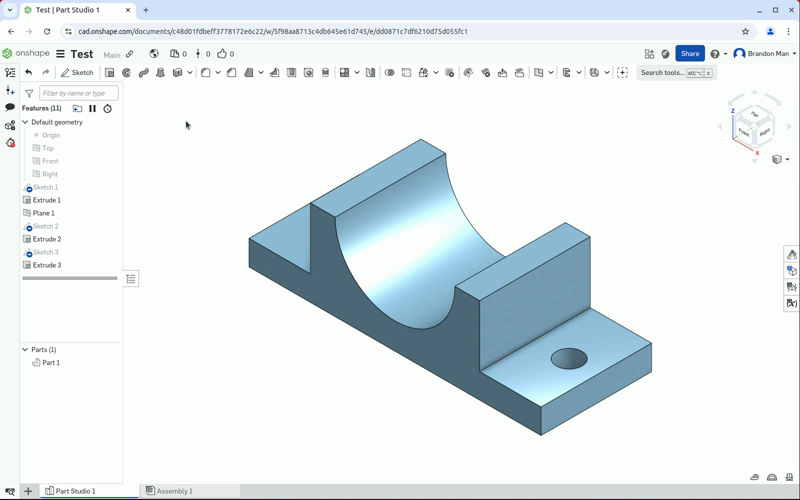
mouse_move(73, 189)
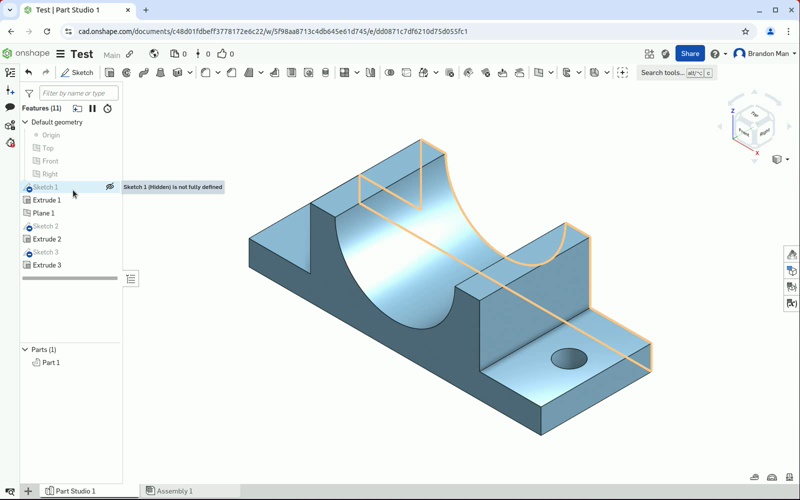
click(73, 189)